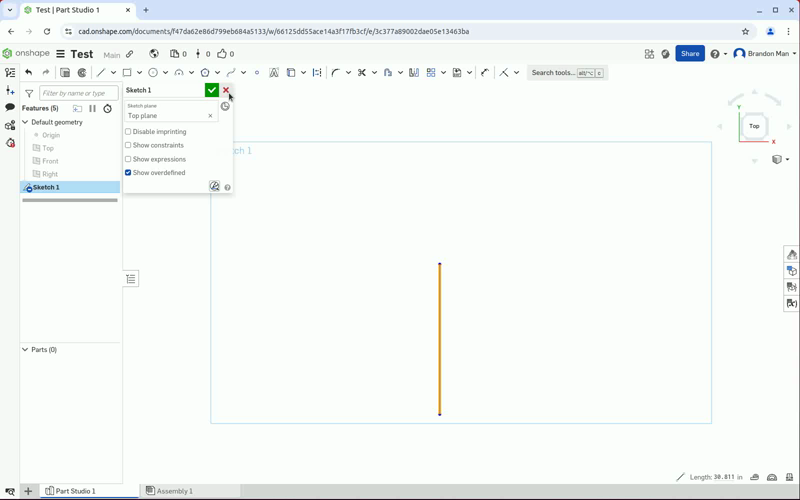
key(shift+h)
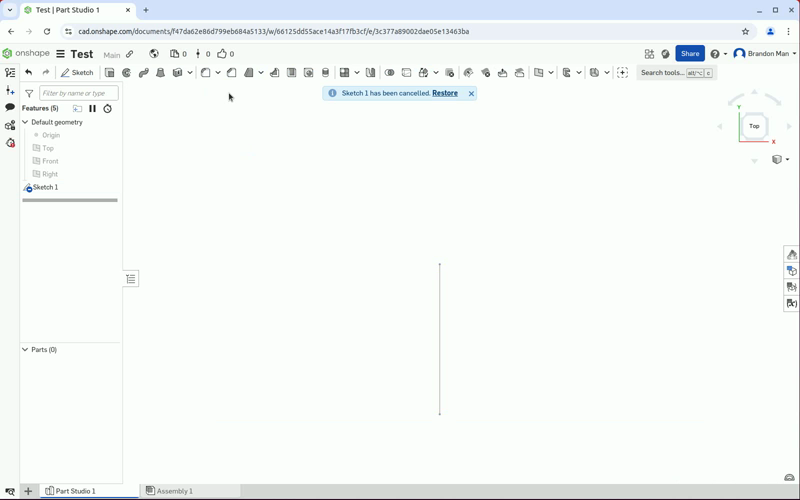
key(shift+s)
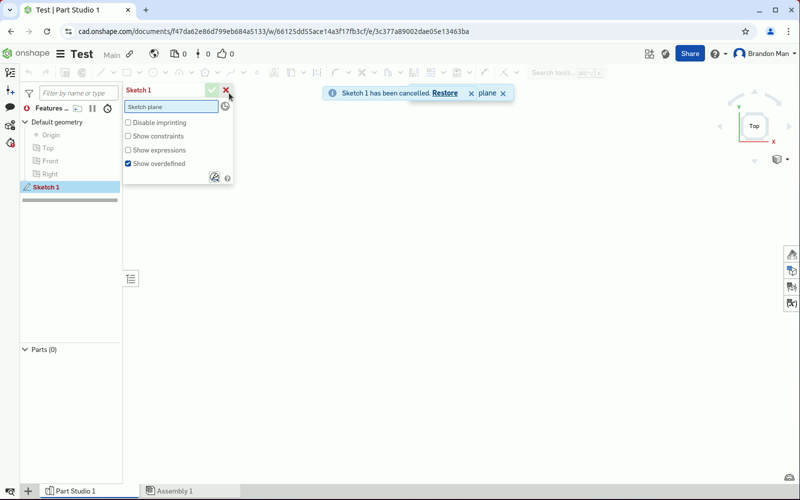
mouse_move(73, 150)
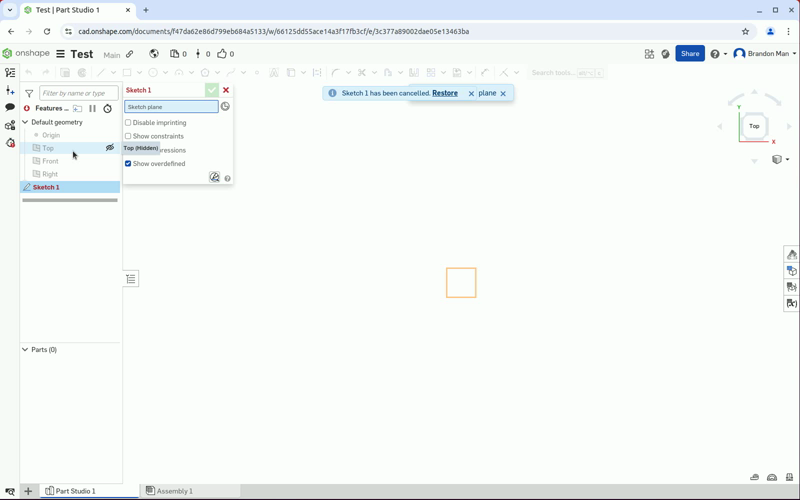
click(73, 150)
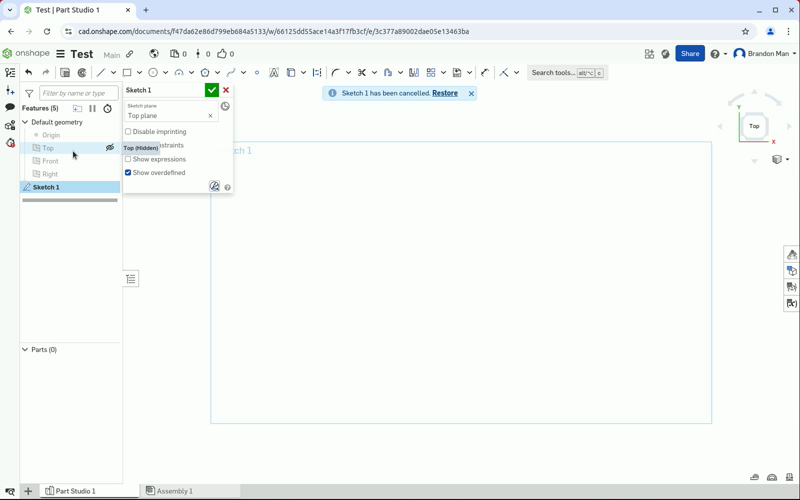
mouse_move(73, 352)
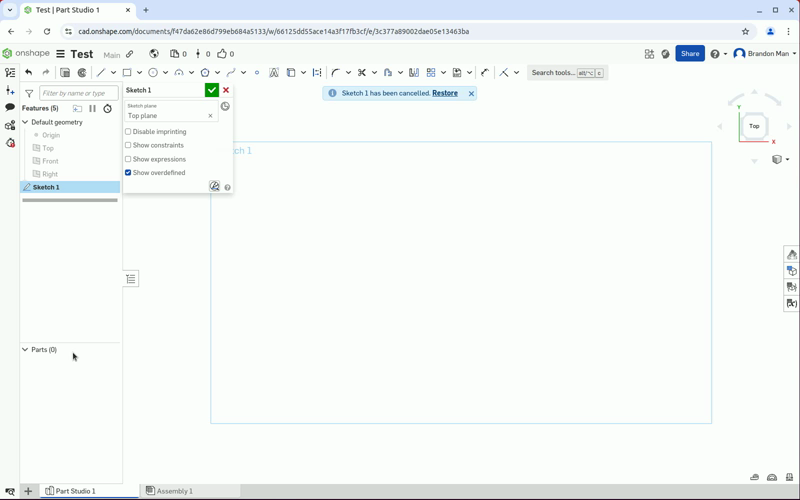
key(y)
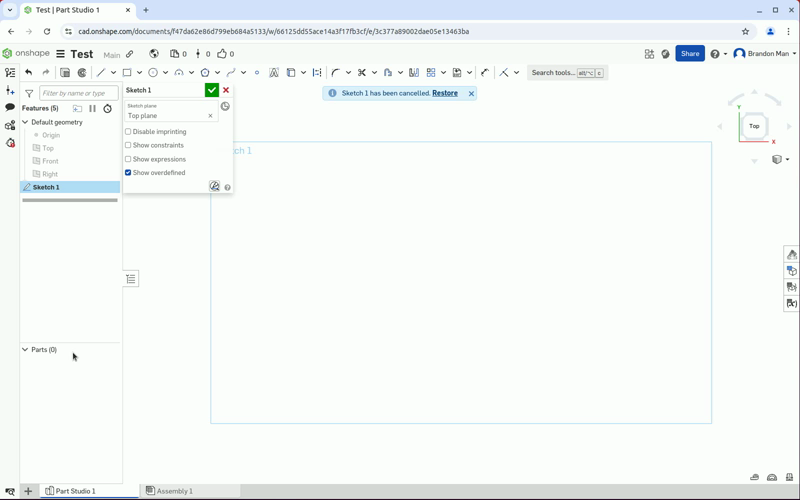
key(a)
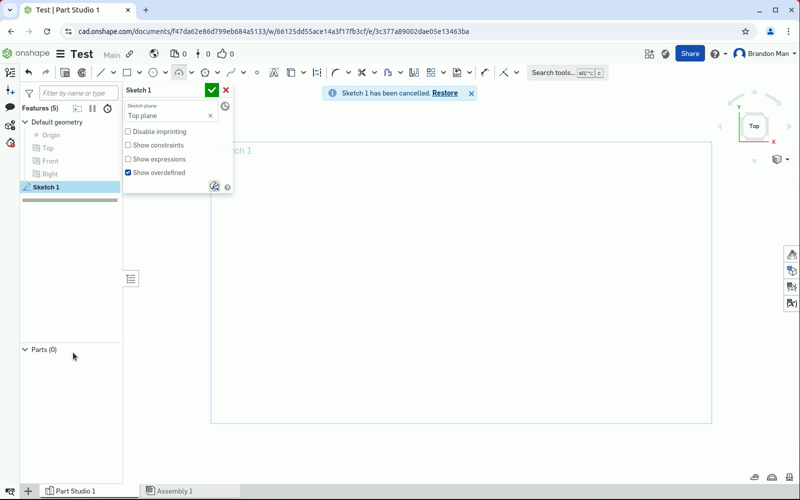
key_down(shift)
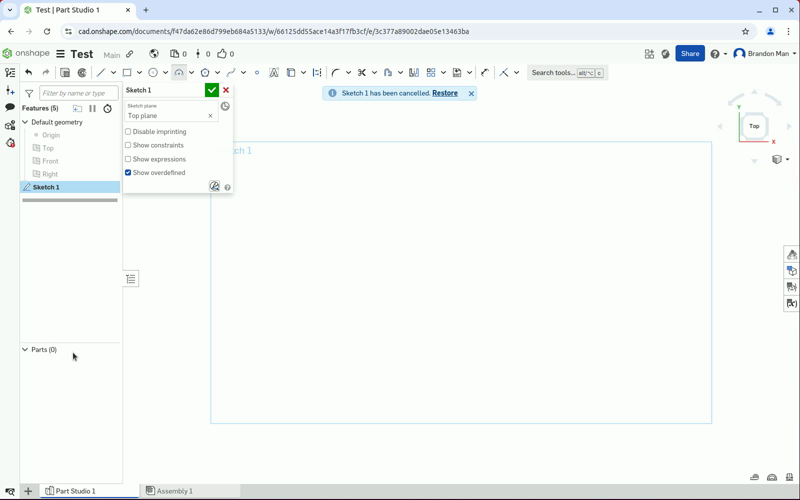
mouse_move(348, 287)
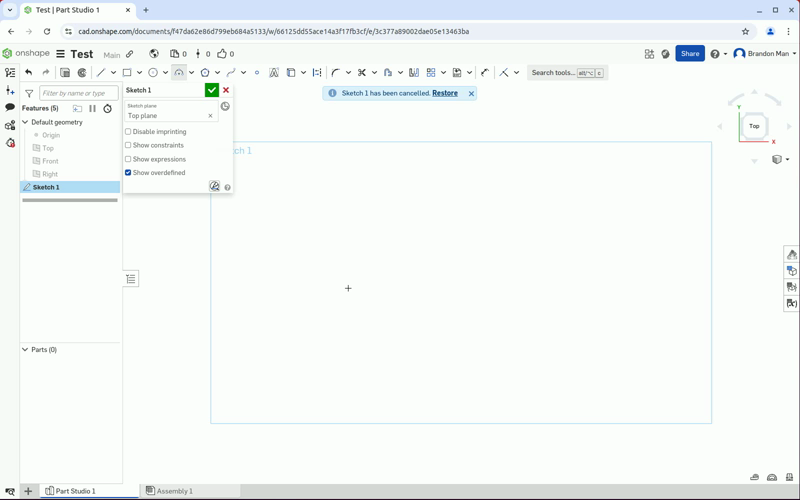
click(348, 287)
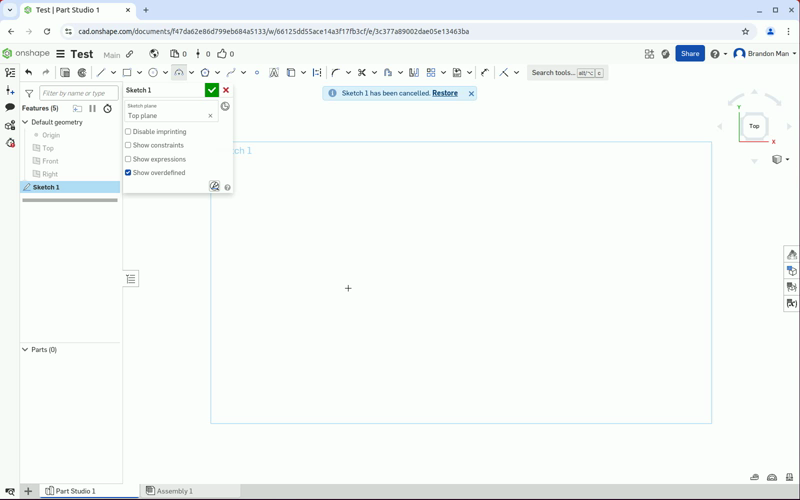
key_up(shift)
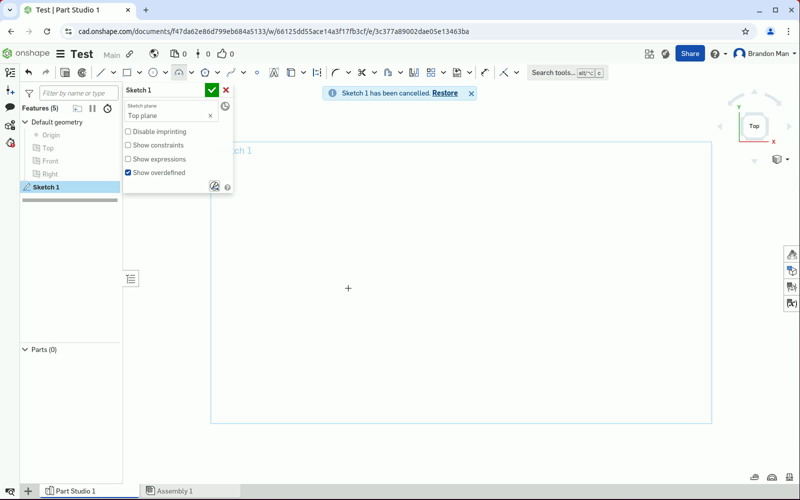
key_down(shift)
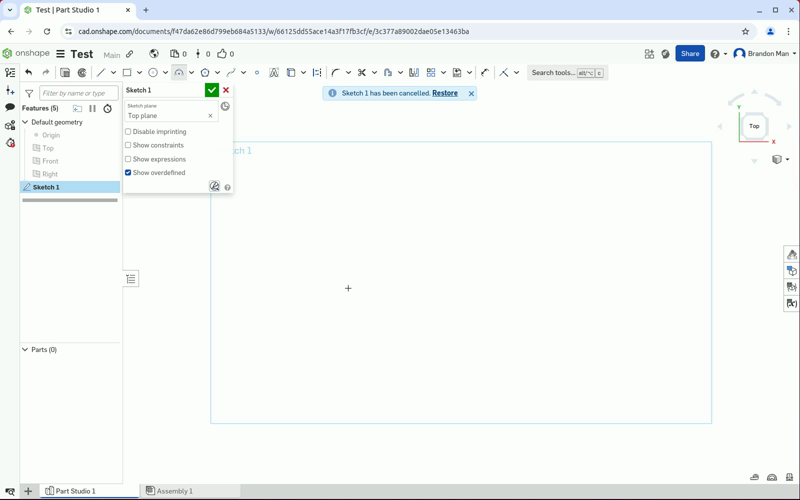
mouse_move(465, 394)
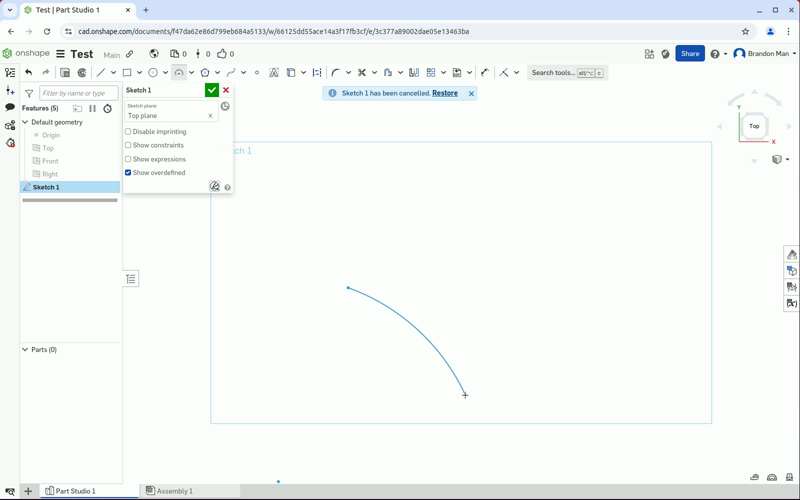
click(465, 394)
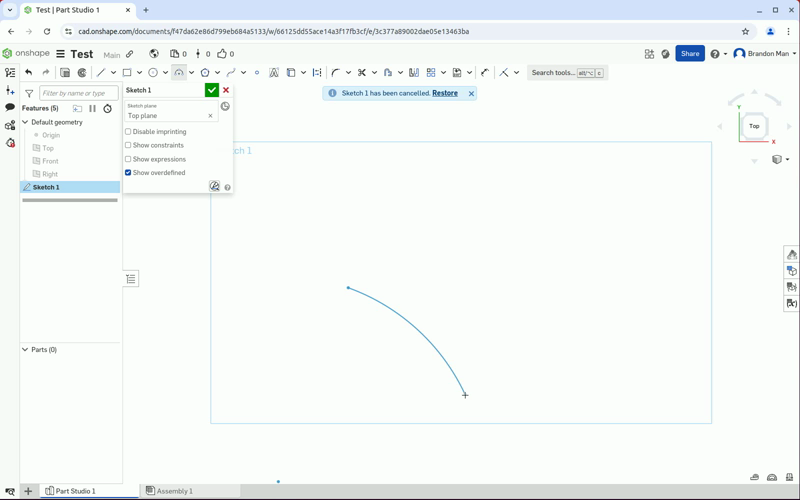
mouse_move(384, 365)
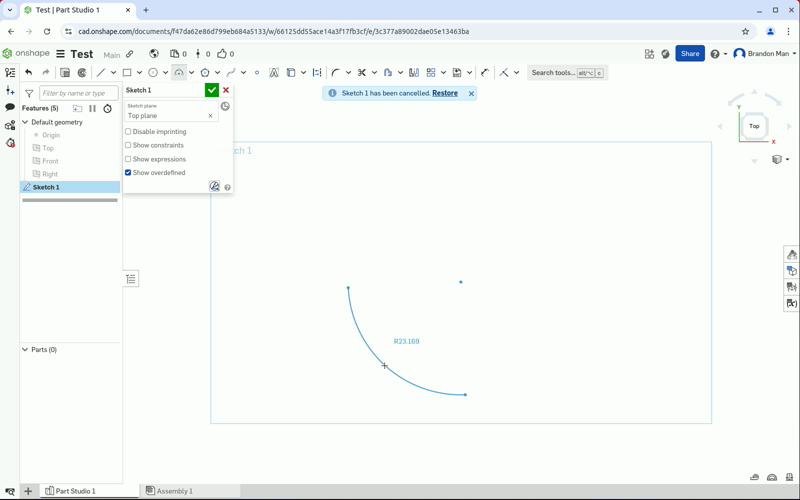
click(384, 365)
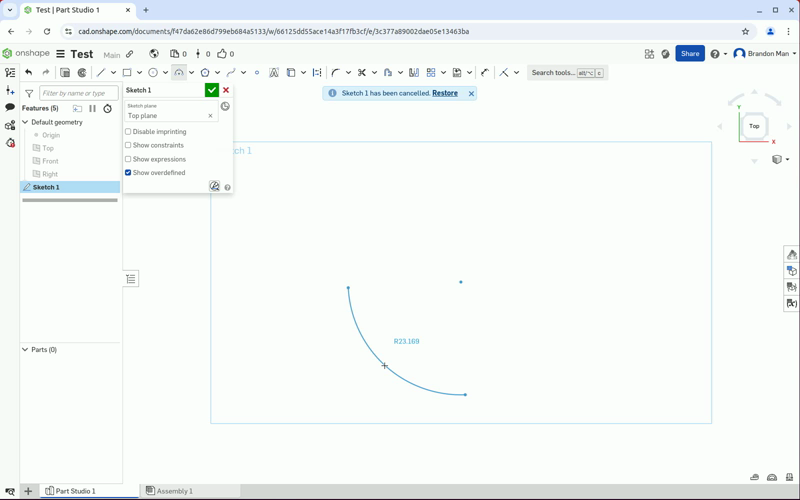
key_up(shift)
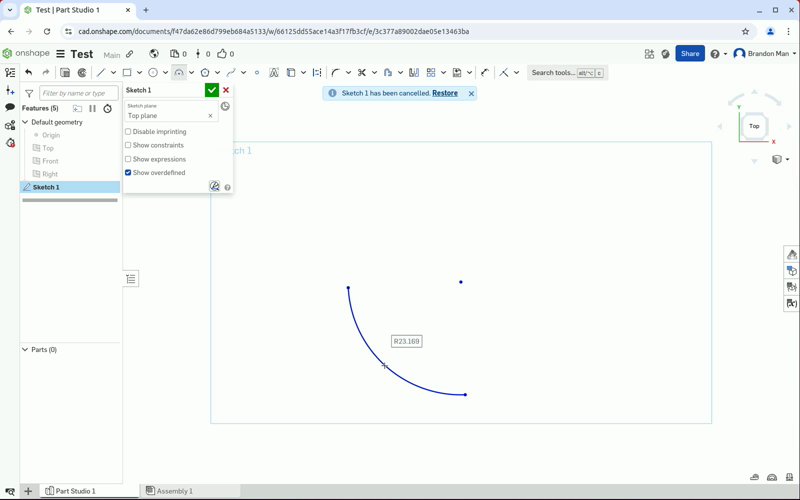
key(esc)
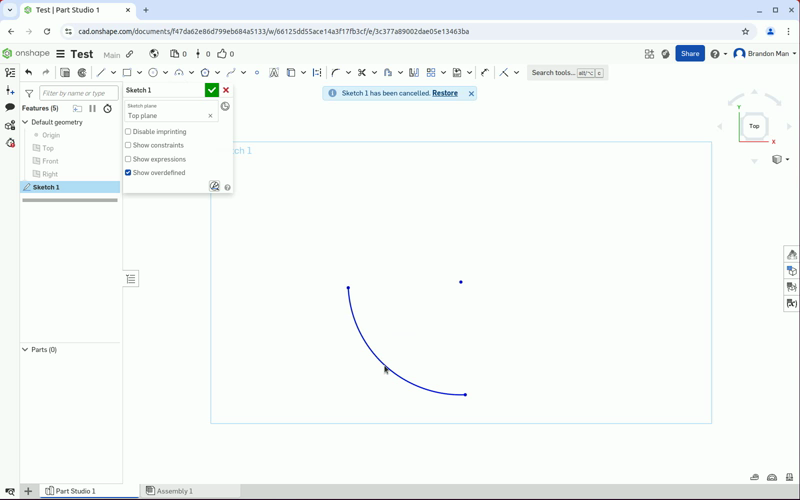
key(l)
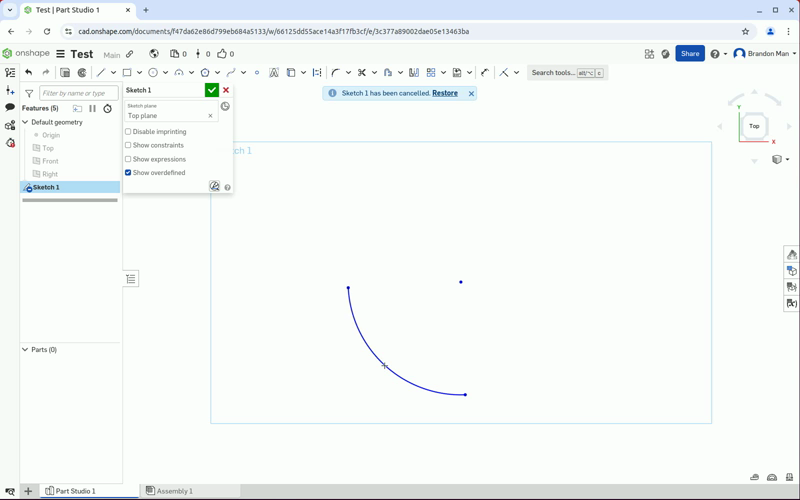
mouse_move(465, 394)
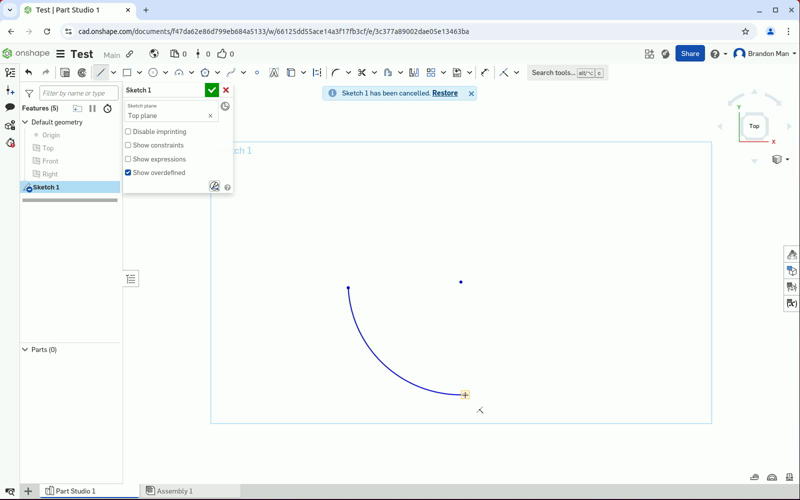
click(465, 394)
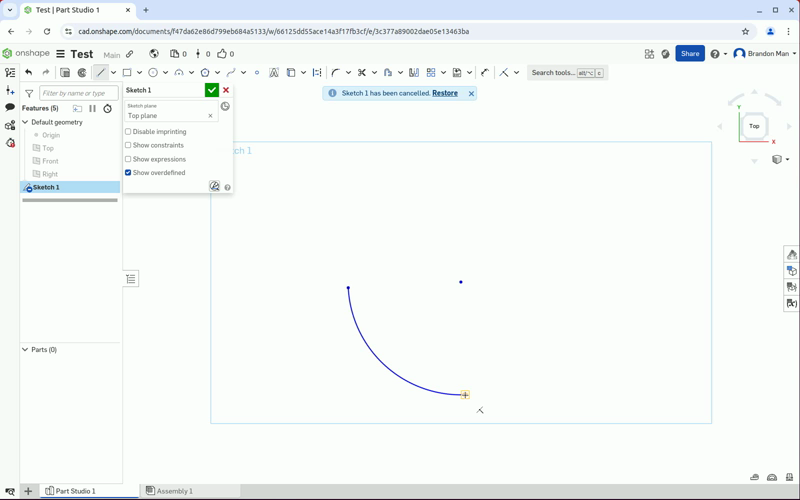
key_down(shift)
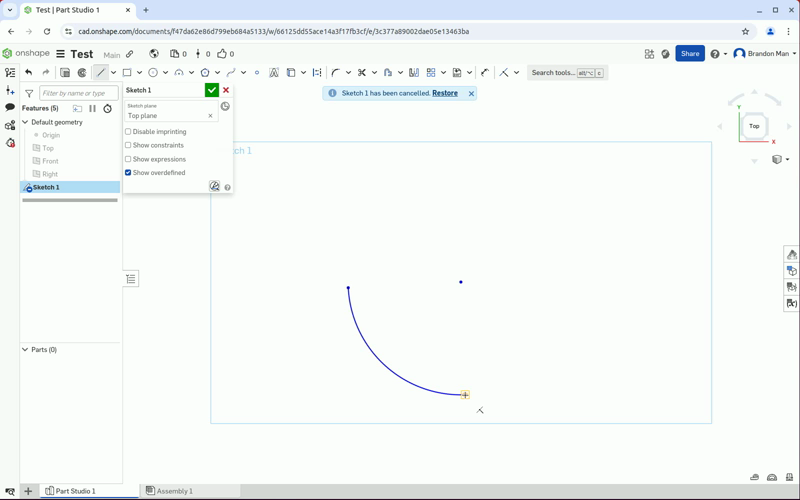
mouse_move(495, 394)
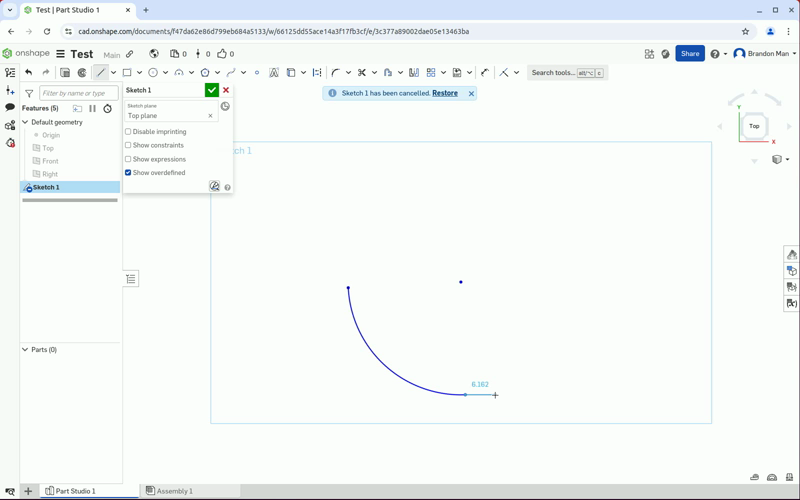
mouse_move(455, 394)
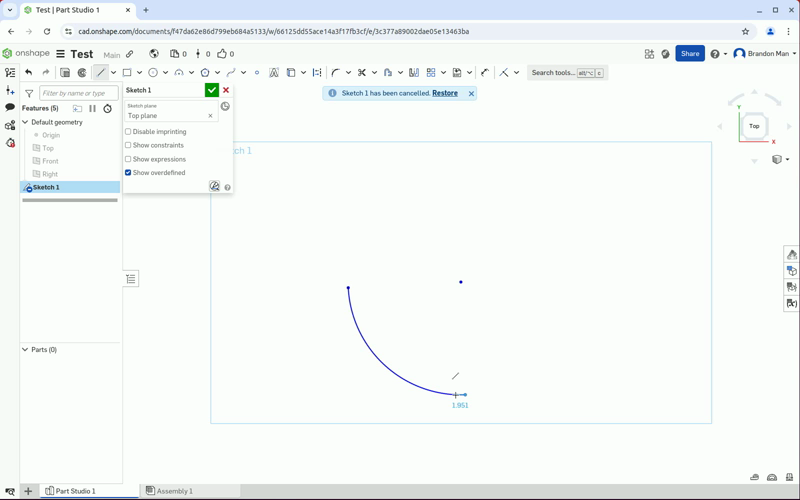
click(455, 394)
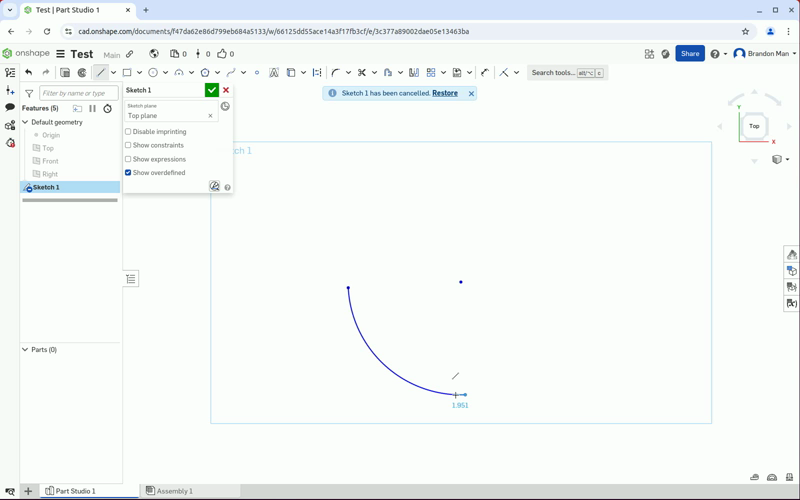
key_up(shift)
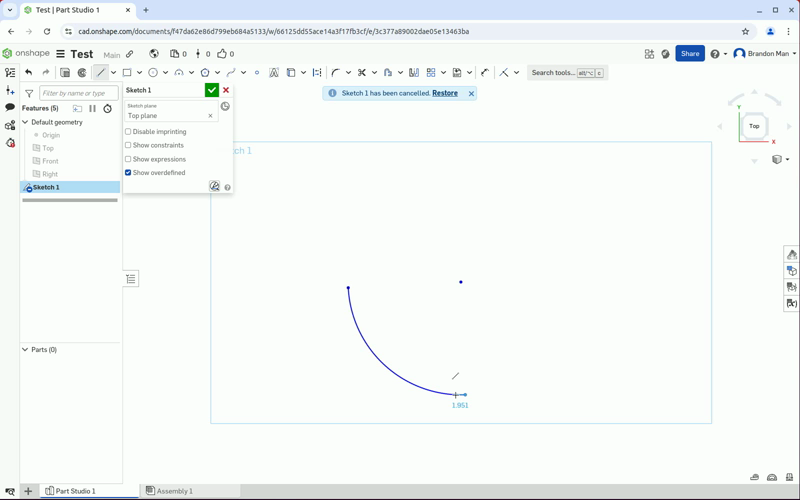
key_down(shift)
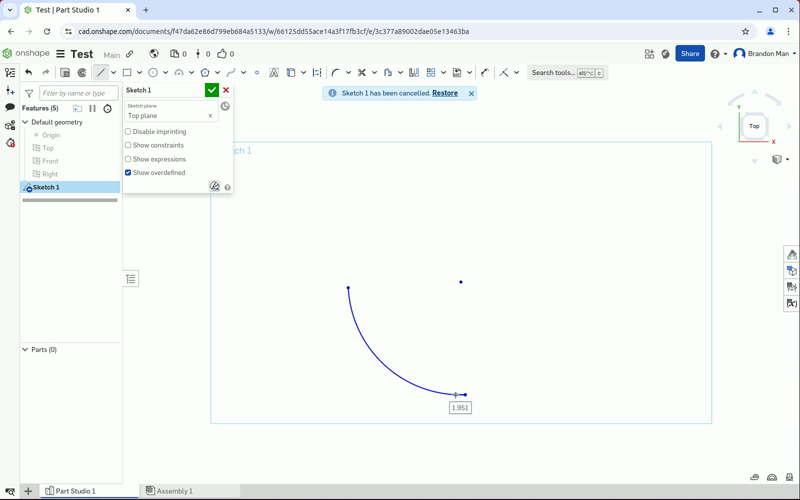
mouse_move(455, 317)
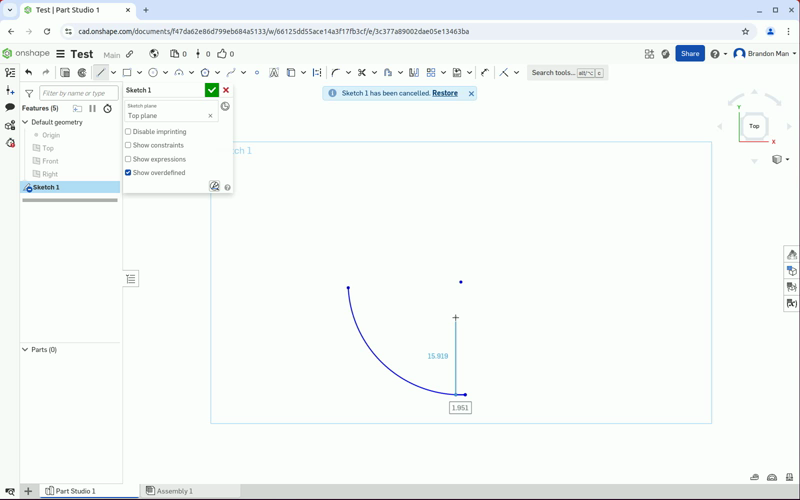
click(455, 317)
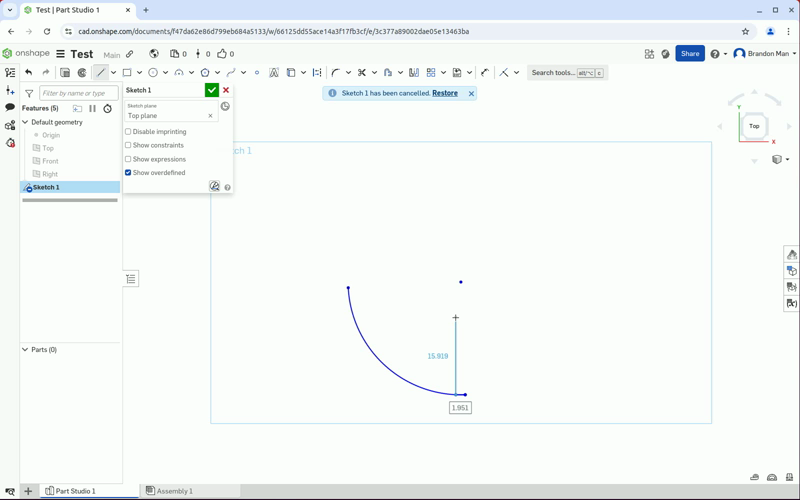
key_up(shift)
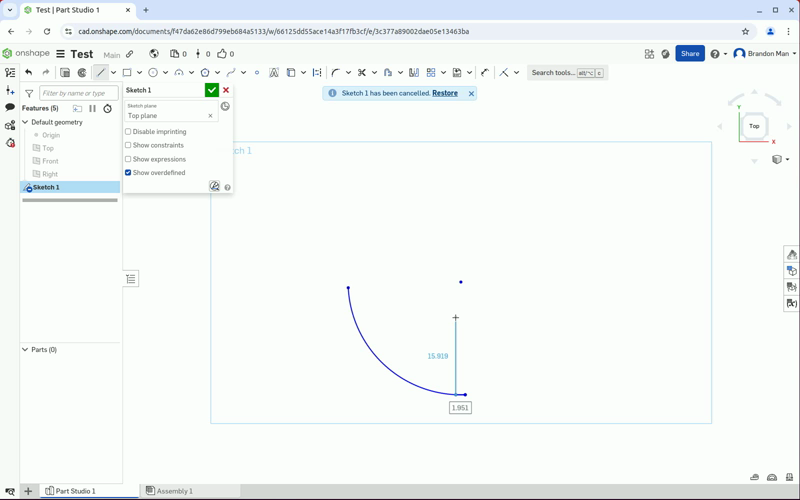
key(esc)
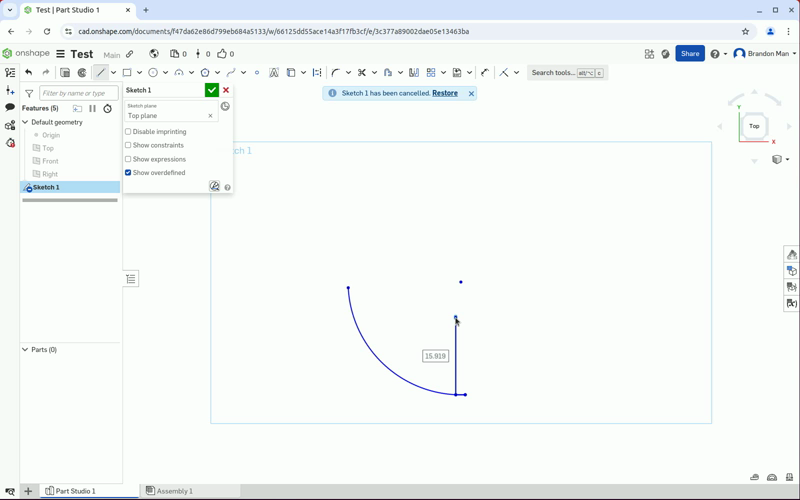
key(a)
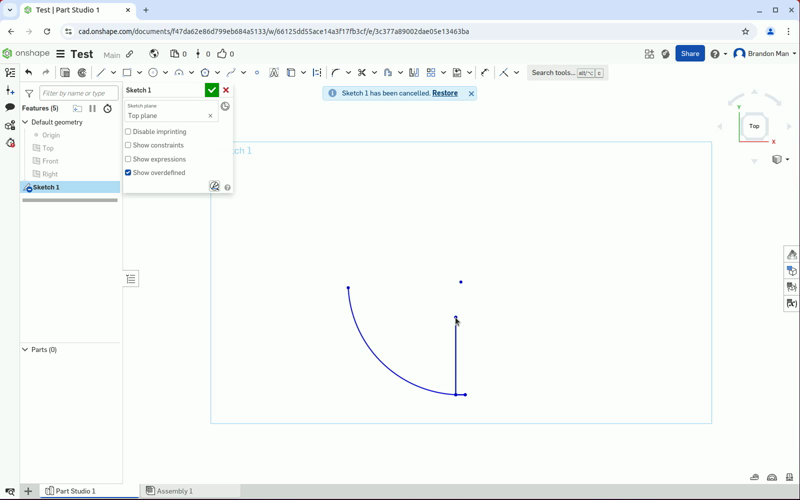
mouse_move(455, 317)
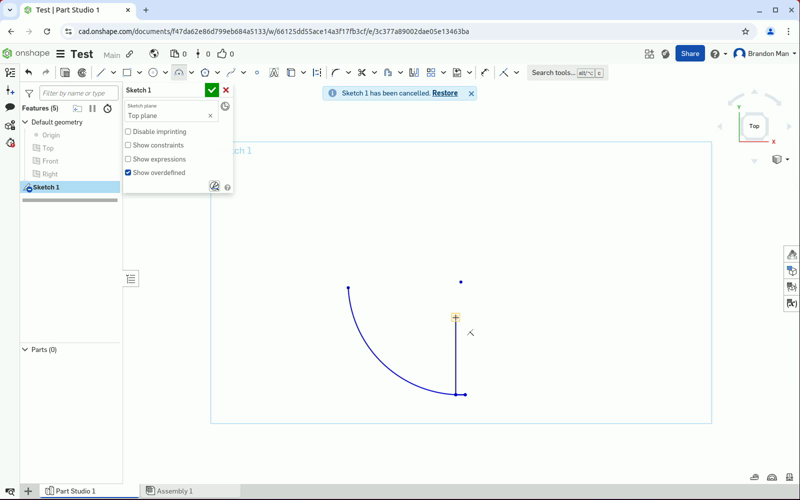
click(455, 317)
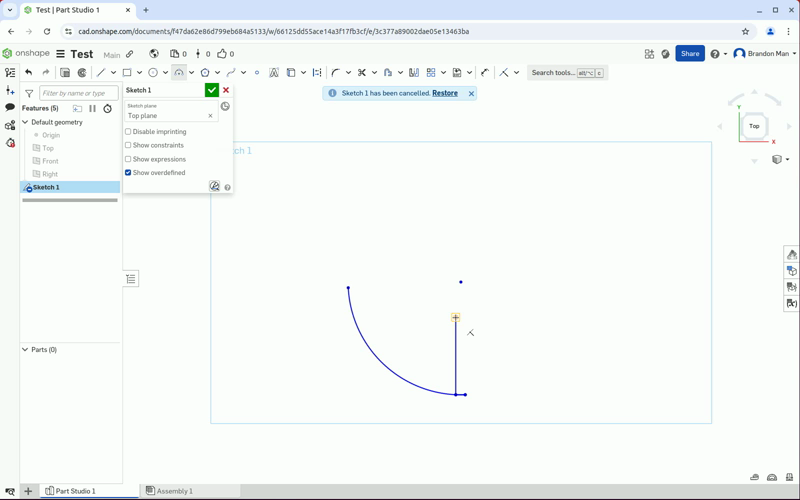
key_down(shift)
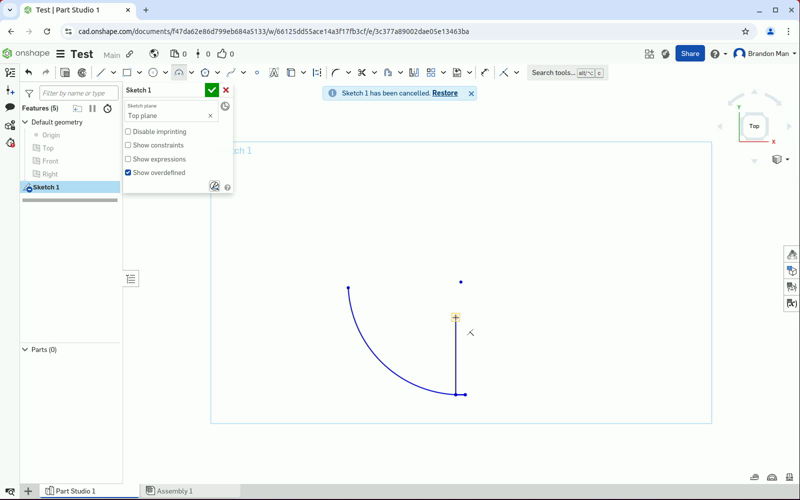
mouse_move(426, 287)
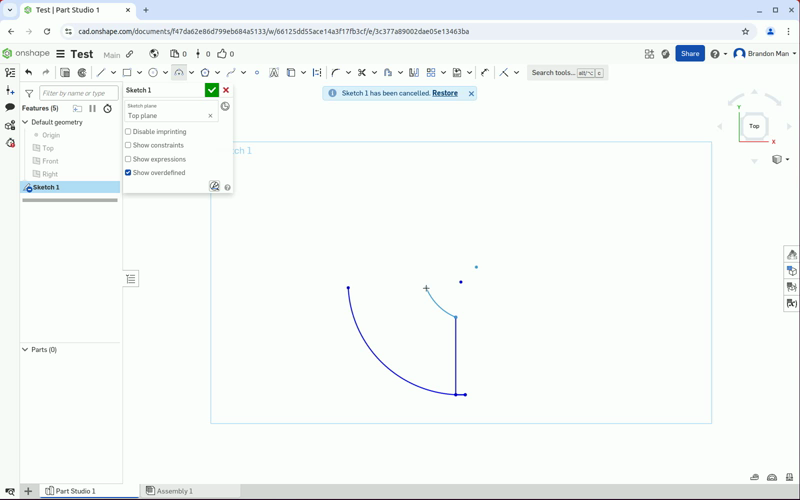
click(426, 287)
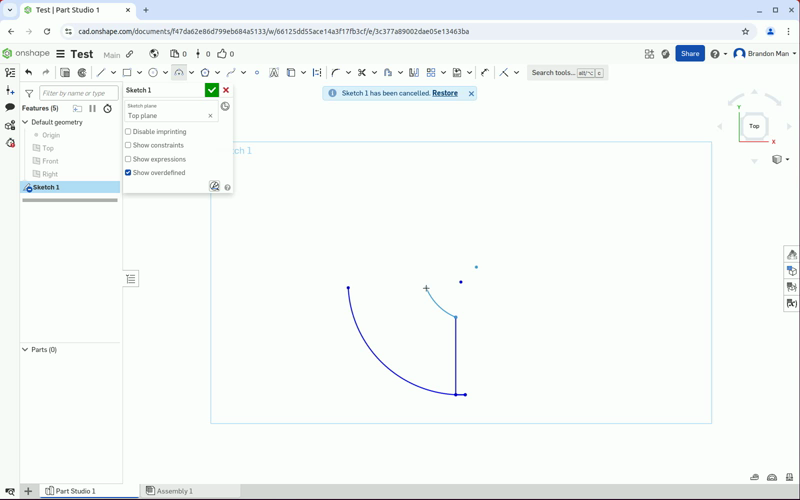
mouse_move(435, 307)
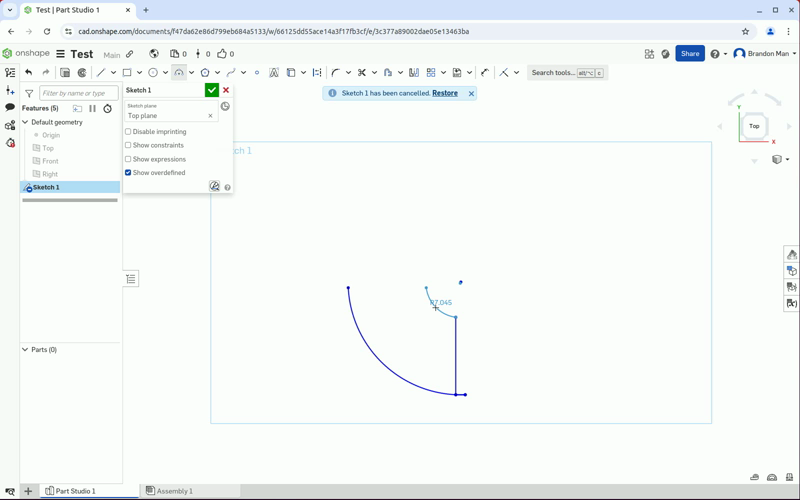
click(435, 307)
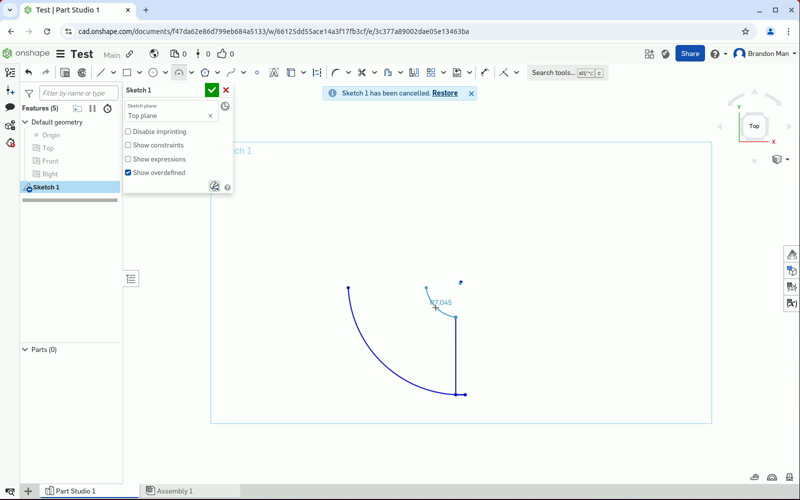
key_up(shift)
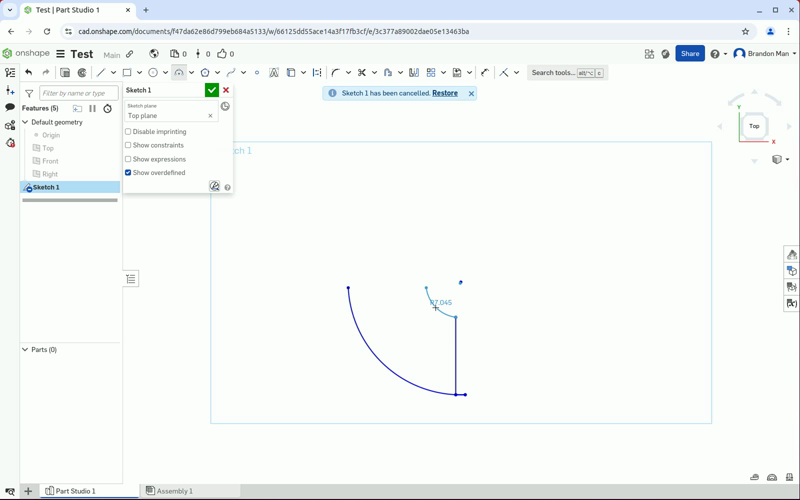
key(esc)
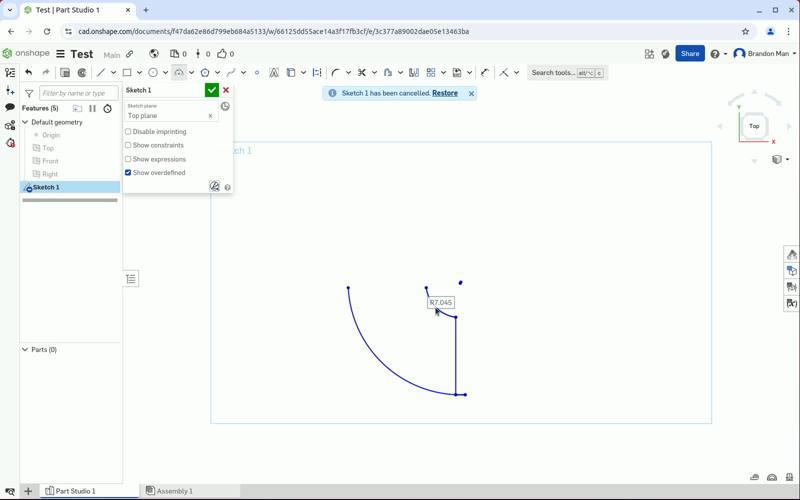
key(l)
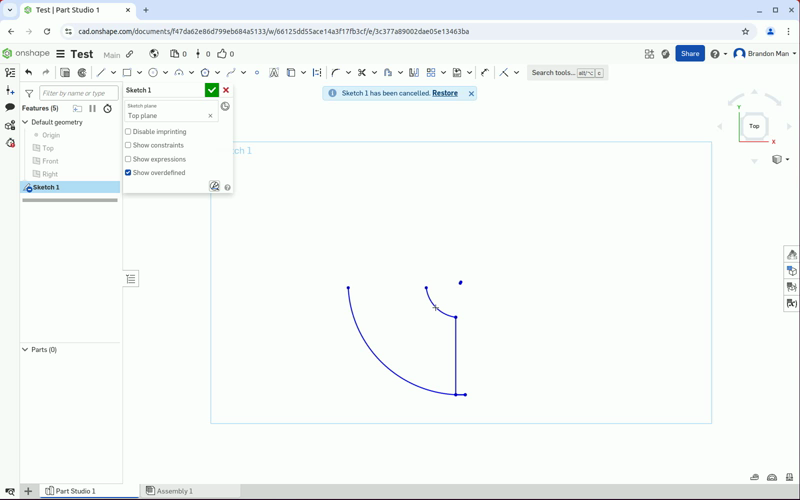
mouse_move(426, 287)
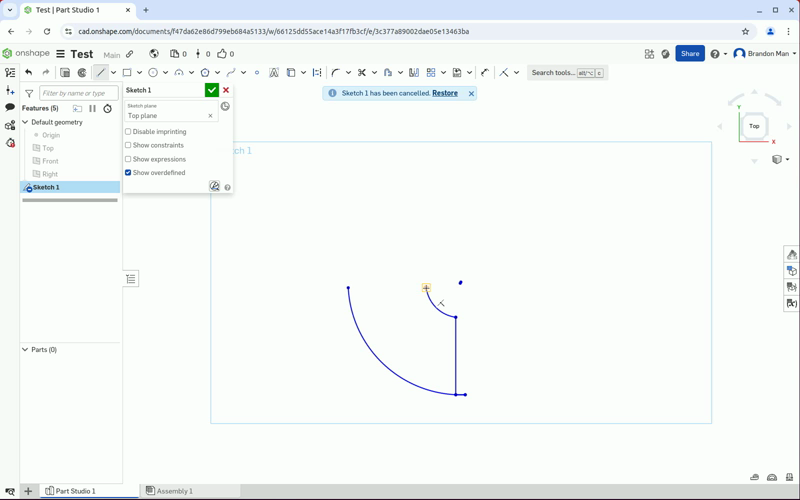
click(426, 287)
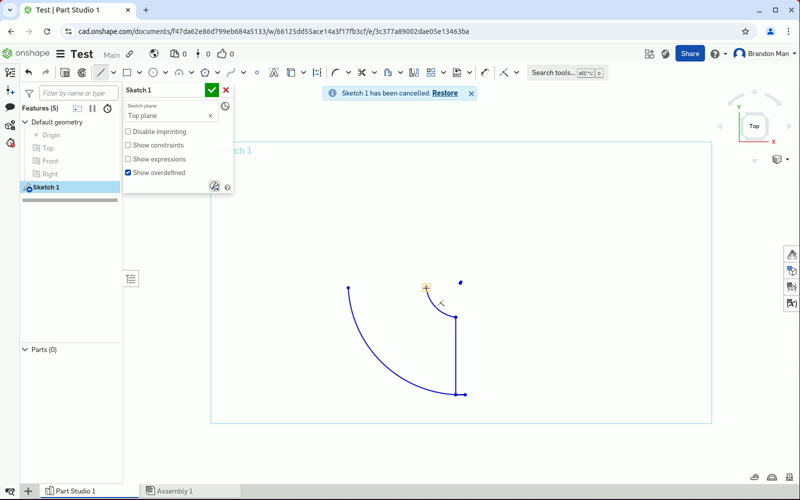
key_down(shift)
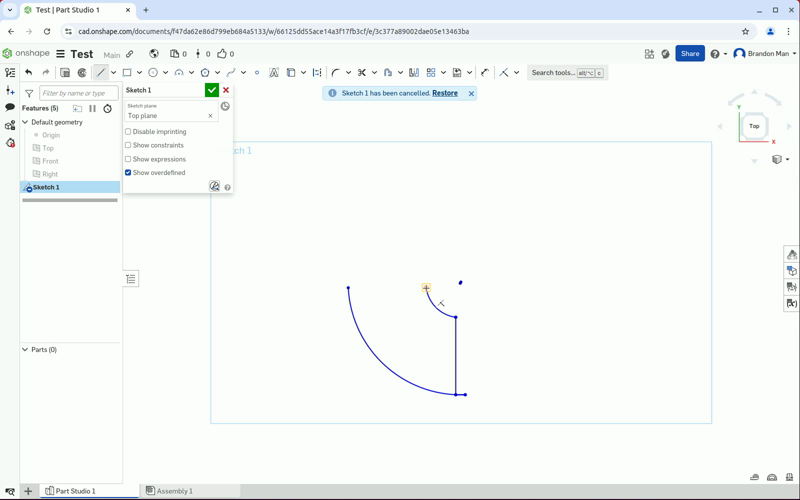
mouse_move(348, 287)
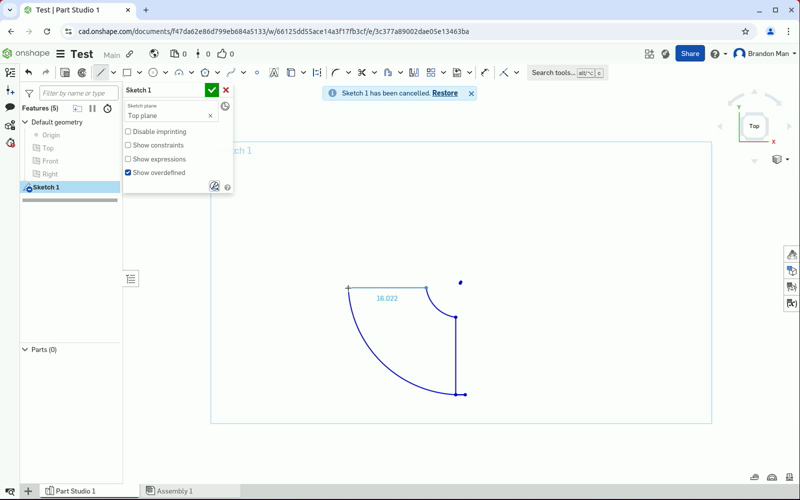
key_up(shift)
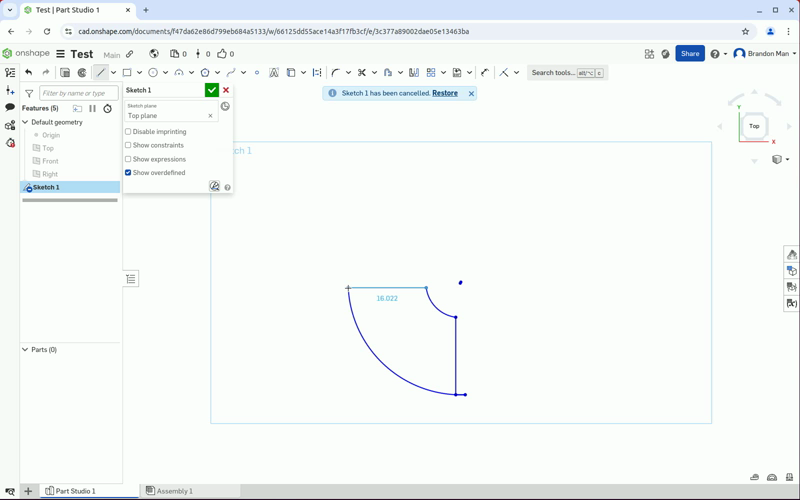
click(348, 287)
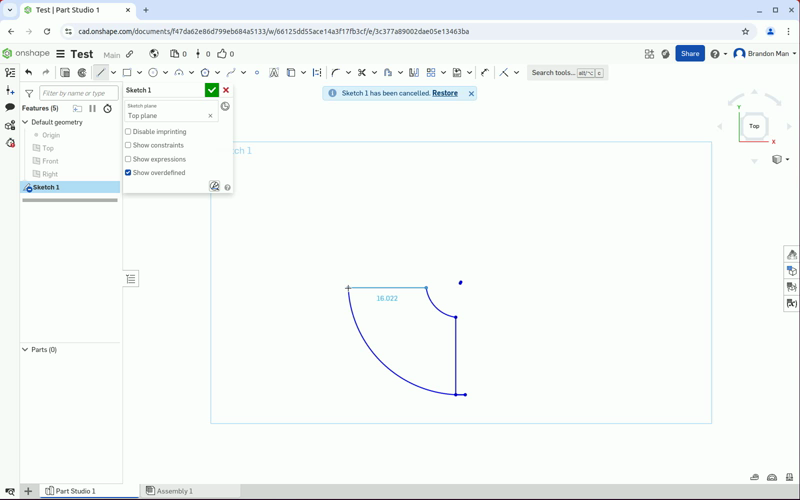
key(esc)
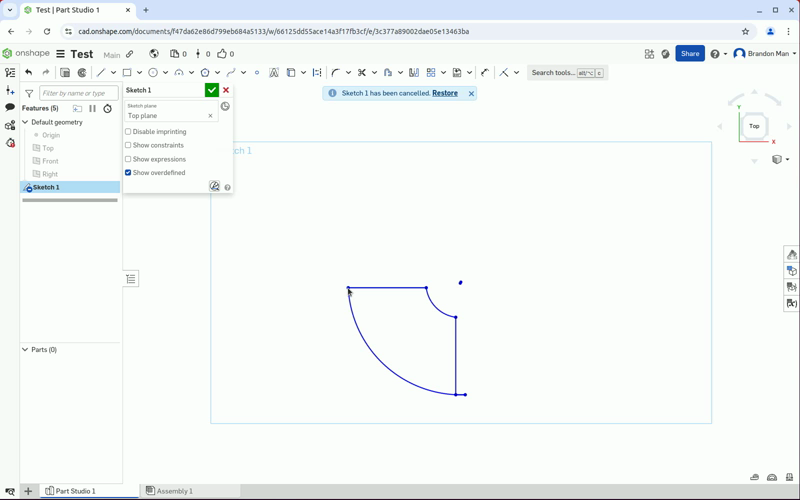
mouse_move(417, 375)
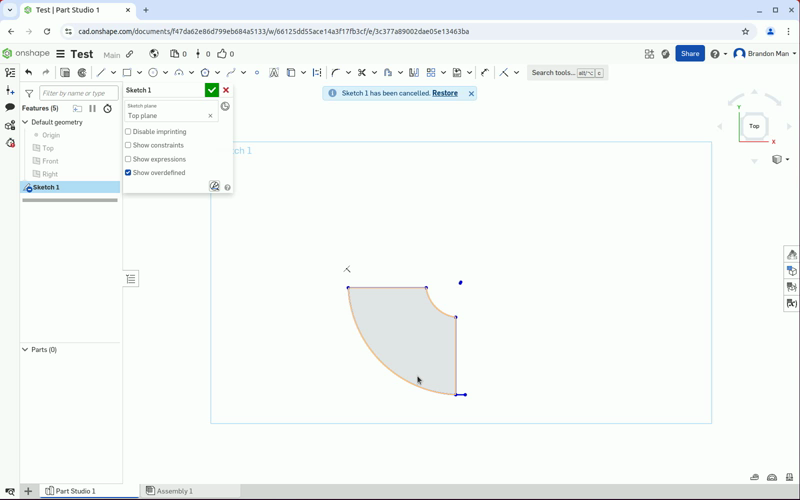
click(417, 375)
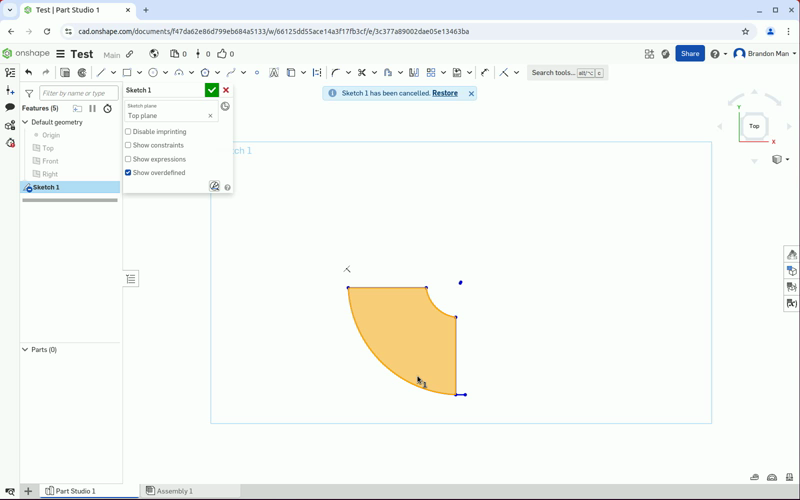
mouse_move(73, 352)
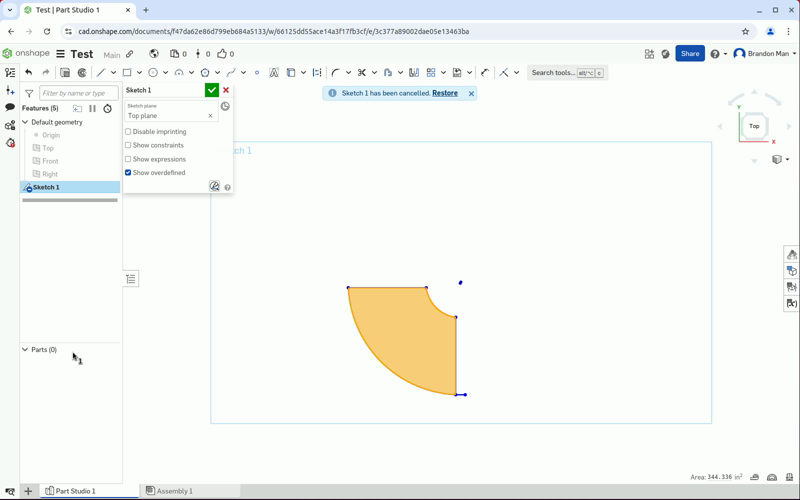
key(shift+y)
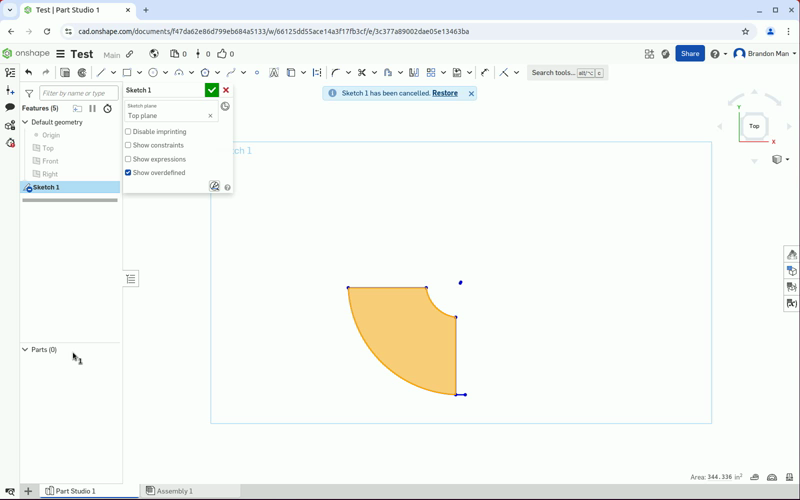
key(shift+e)
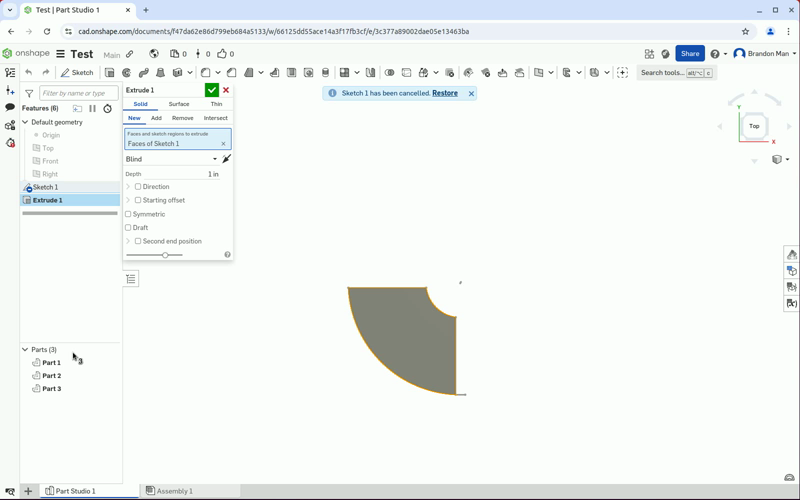
mouse_move(143, 106)
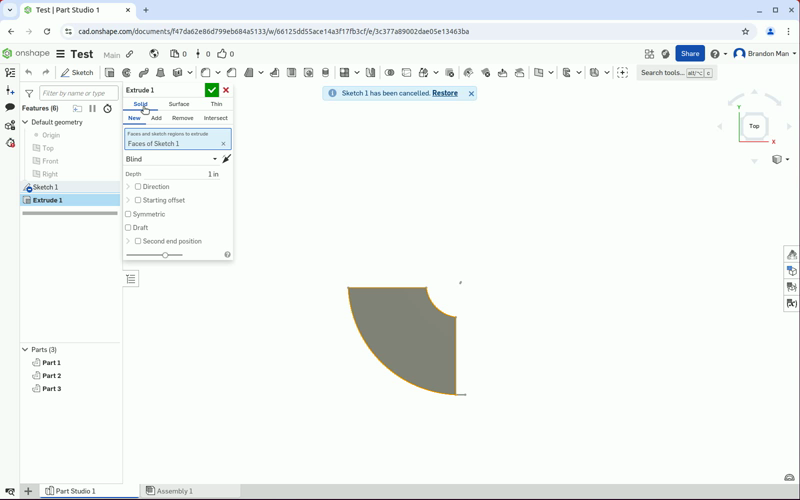
click(143, 106)
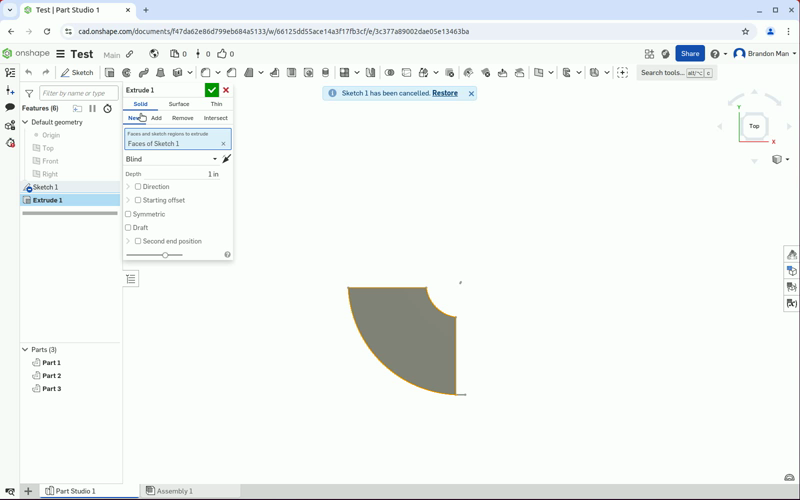
mouse_move(137, 120)
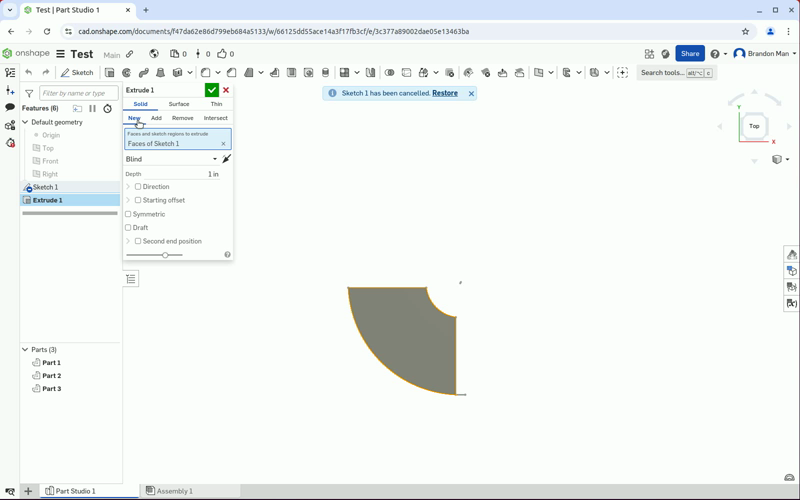
click(137, 120)
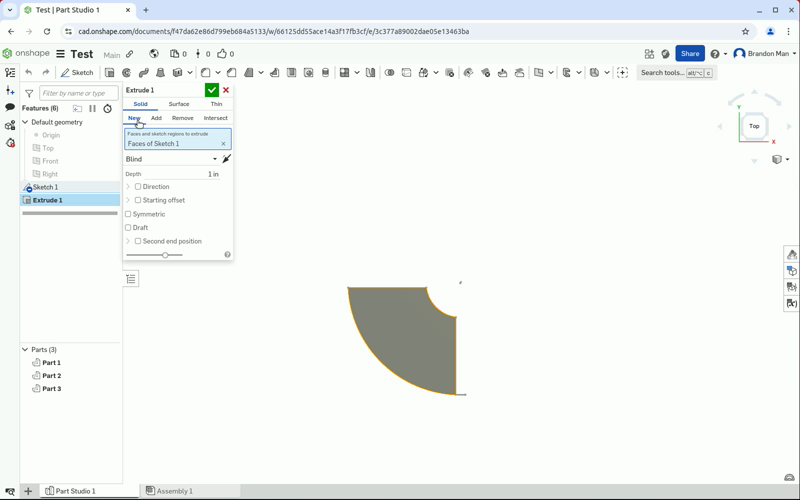
key(tab, 4)
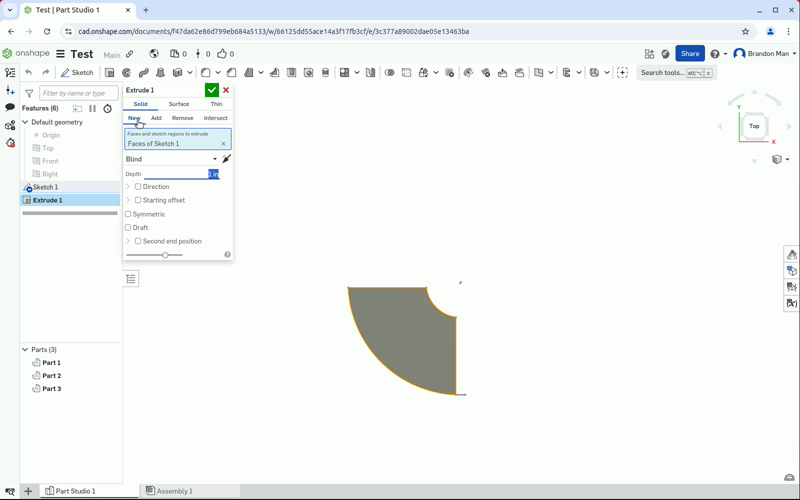
text(13.961)
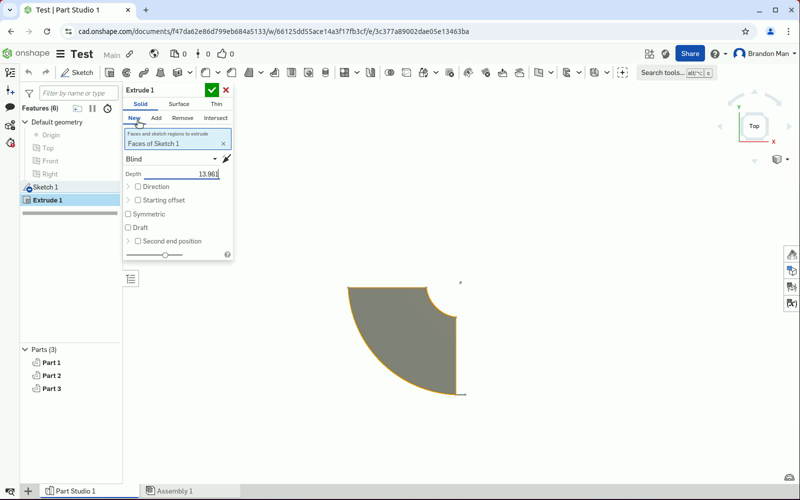
key(enter)
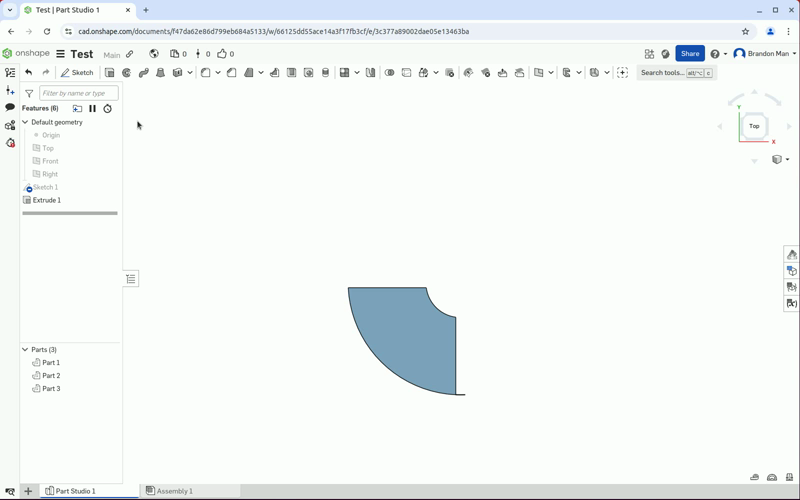
key(shift+h)
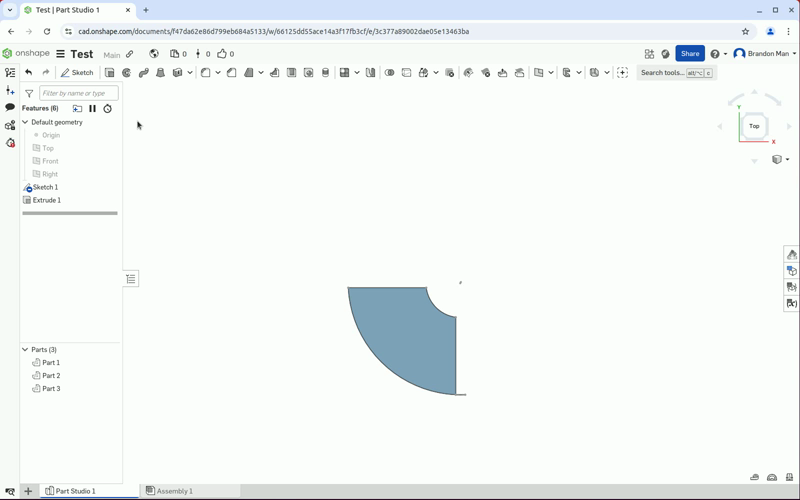
key(shift+h)
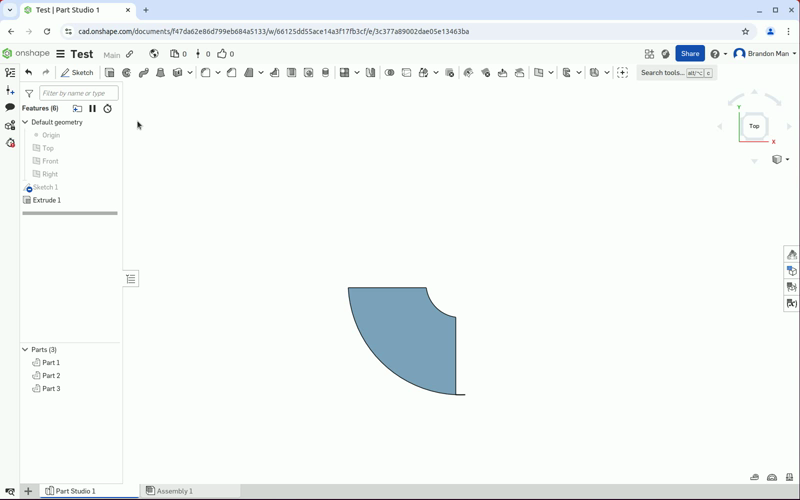
mouse_move(73, 189)
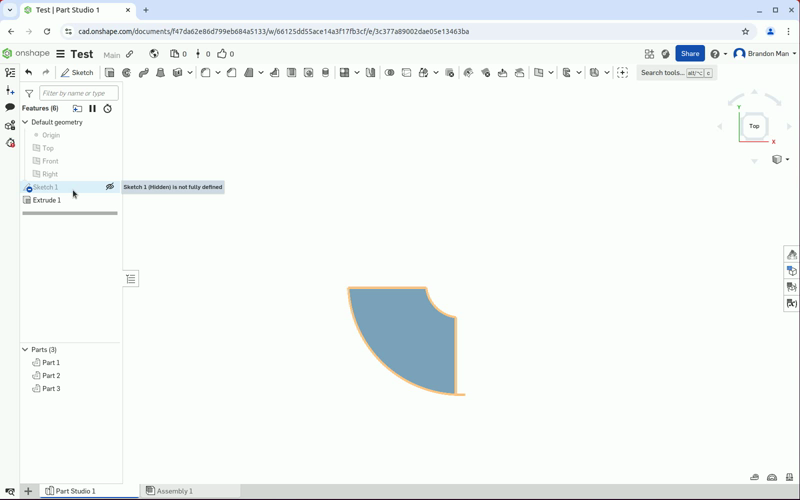
click(73, 189)
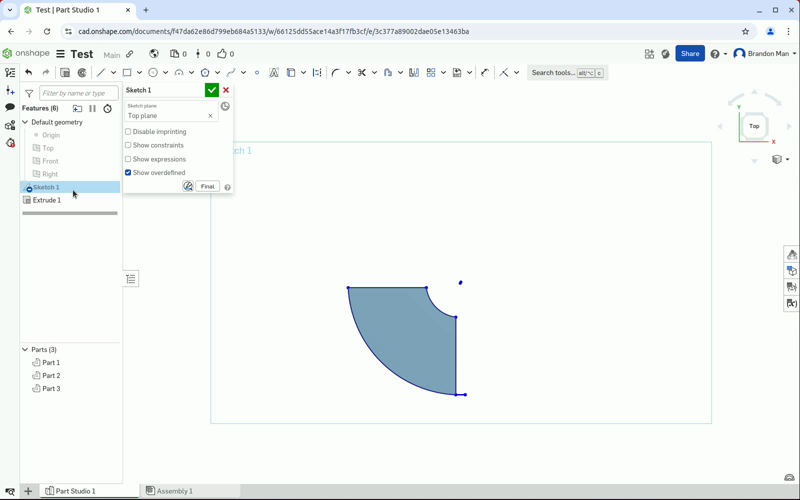
mouse_move(229, 92)
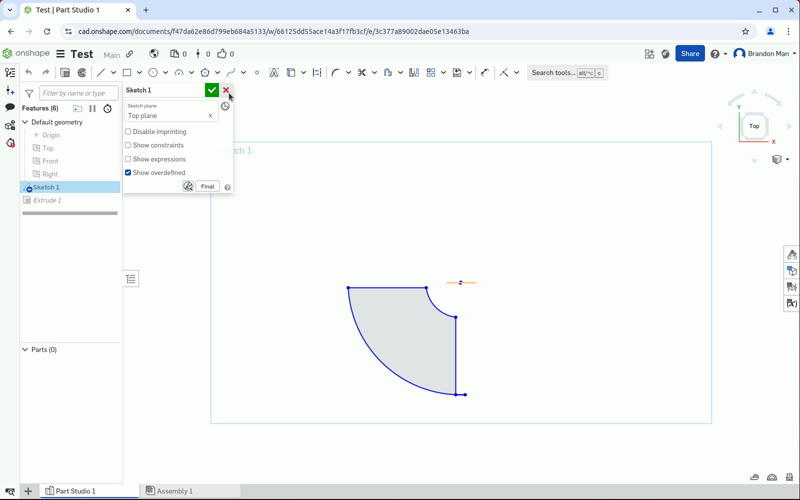
click(229, 92)
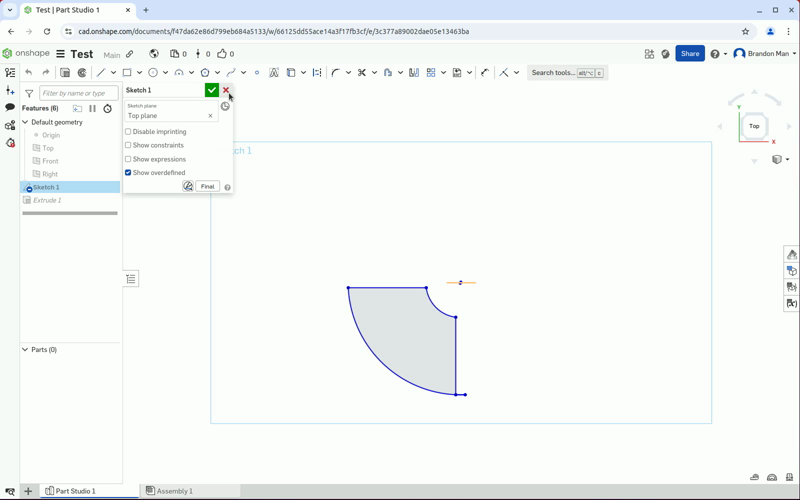
key(shift+s)
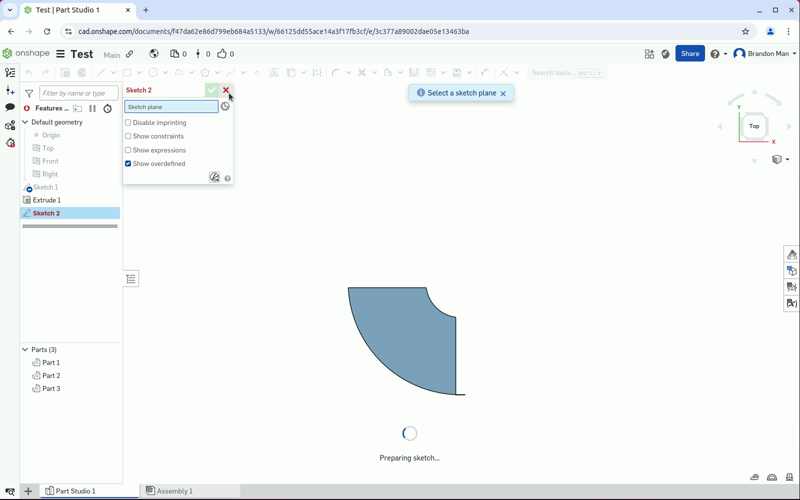
mouse_move(73, 150)
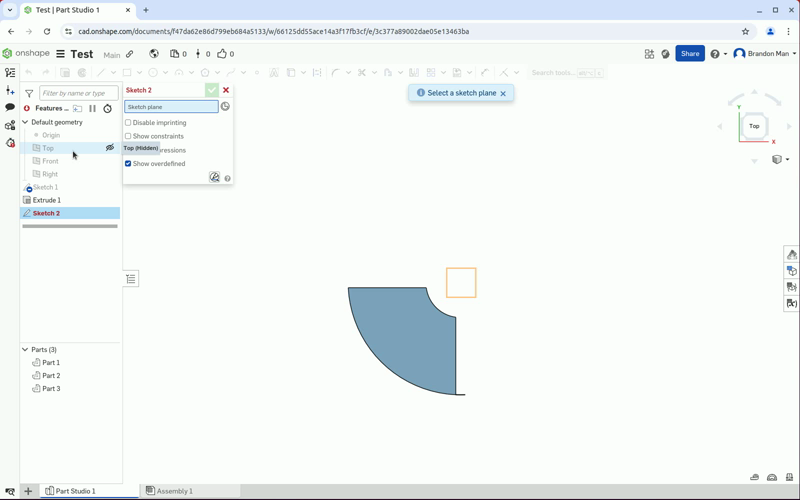
click(73, 150)
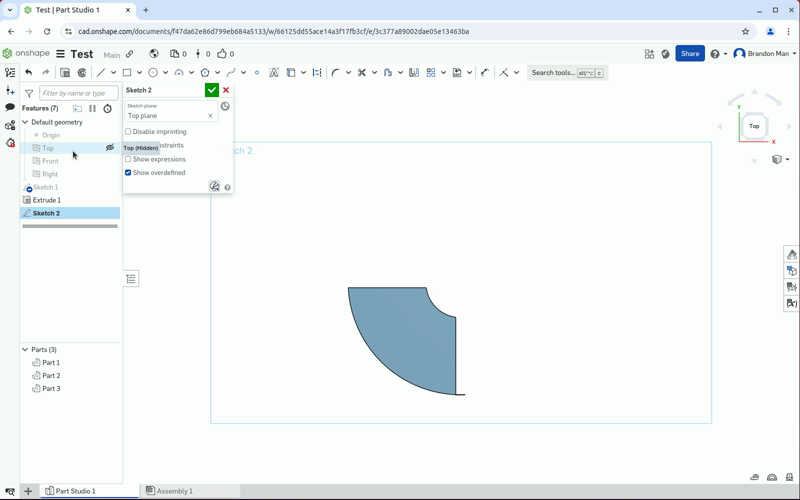
mouse_move(73, 352)
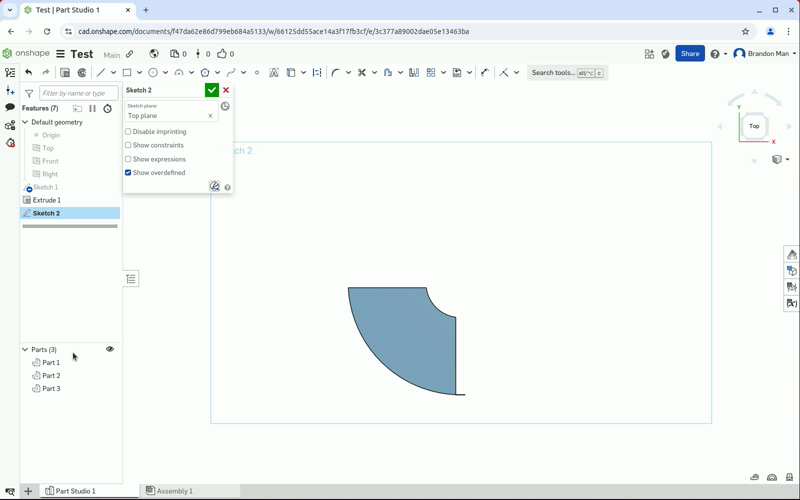
key(y)
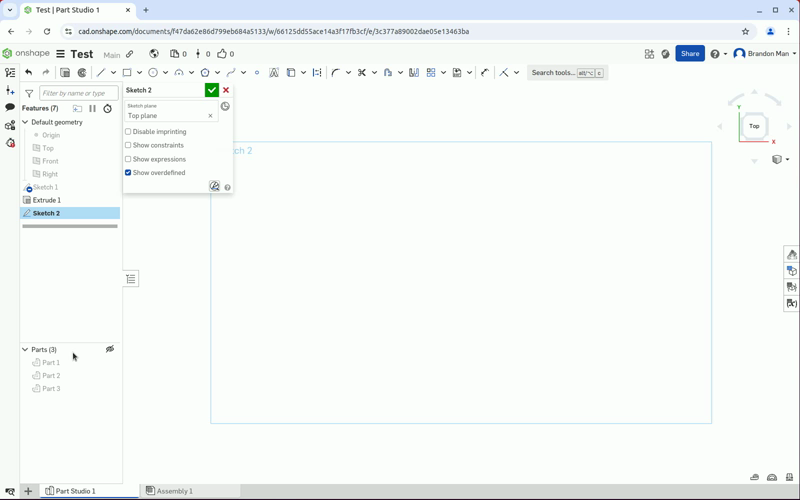
key(a)
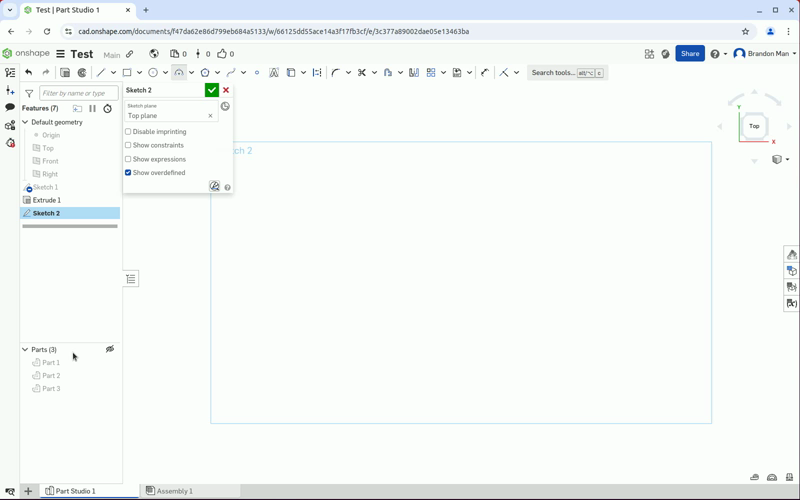
key_down(shift)
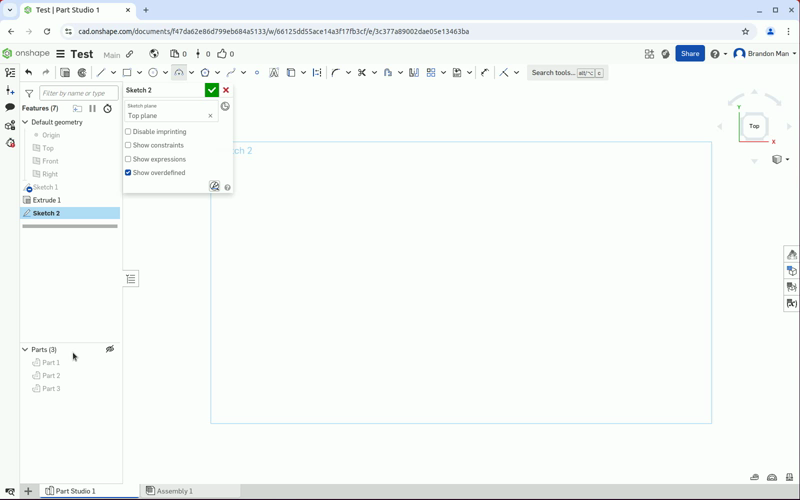
mouse_move(465, 396)
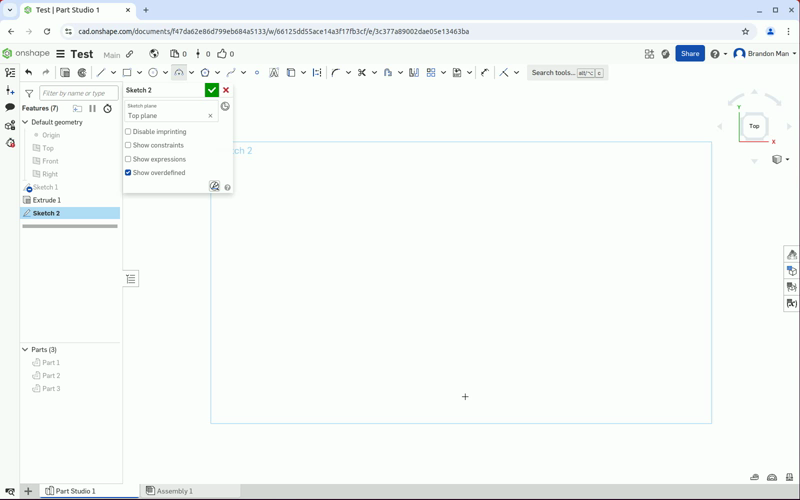
click(465, 396)
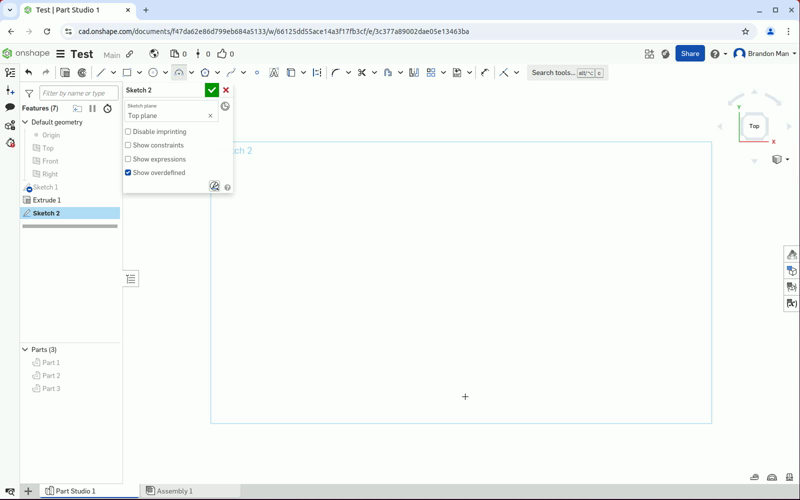
key_up(shift)
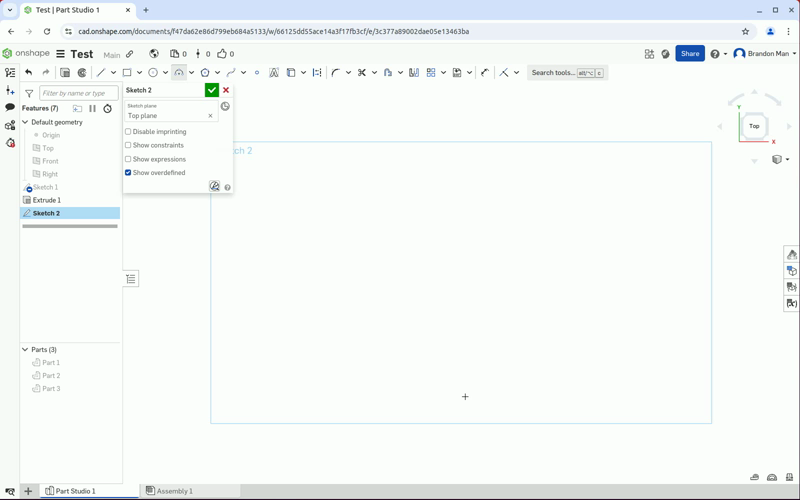
key_down(shift)
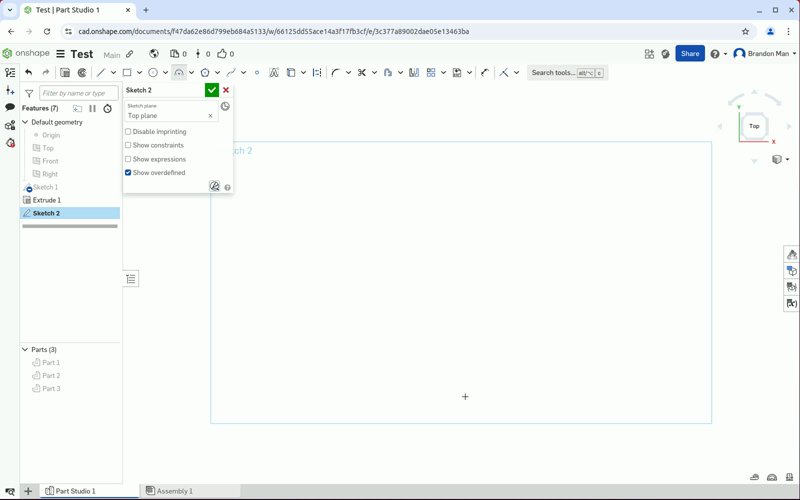
mouse_move(573, 287)
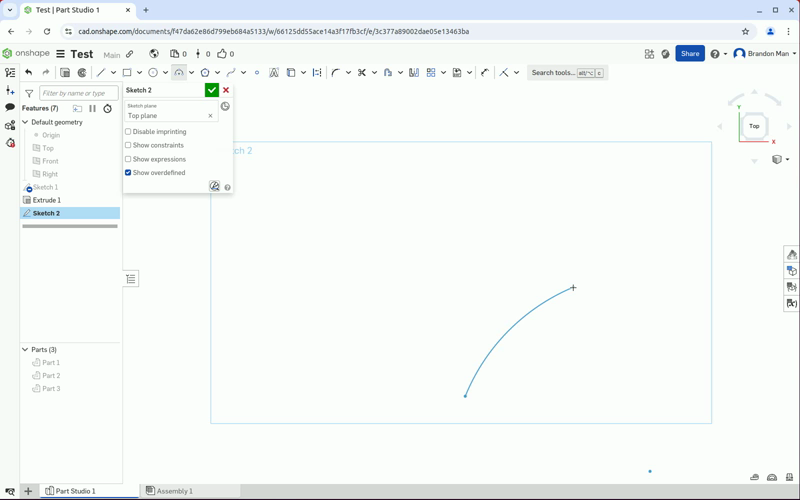
click(573, 287)
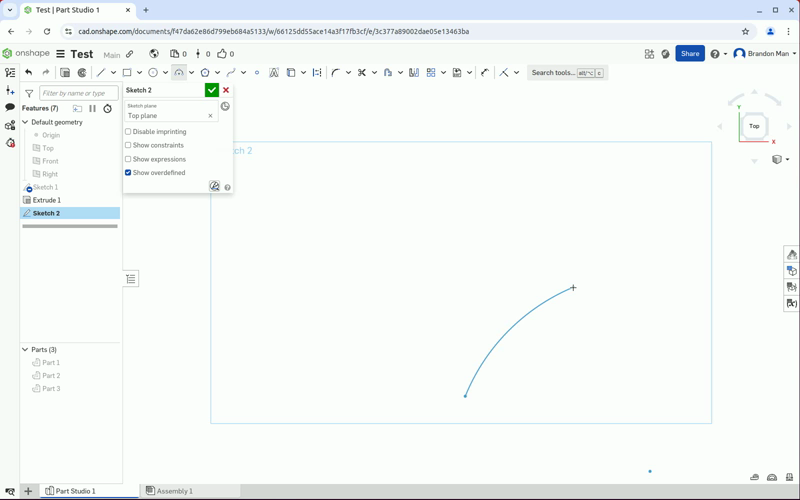
mouse_move(540, 362)
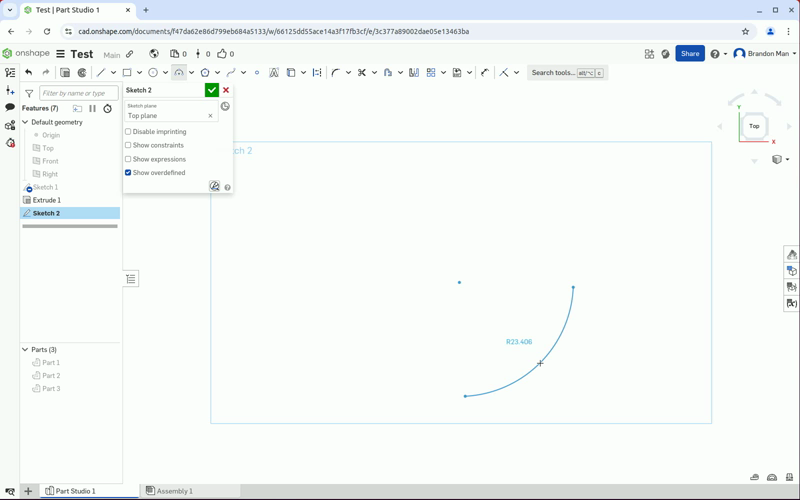
click(540, 362)
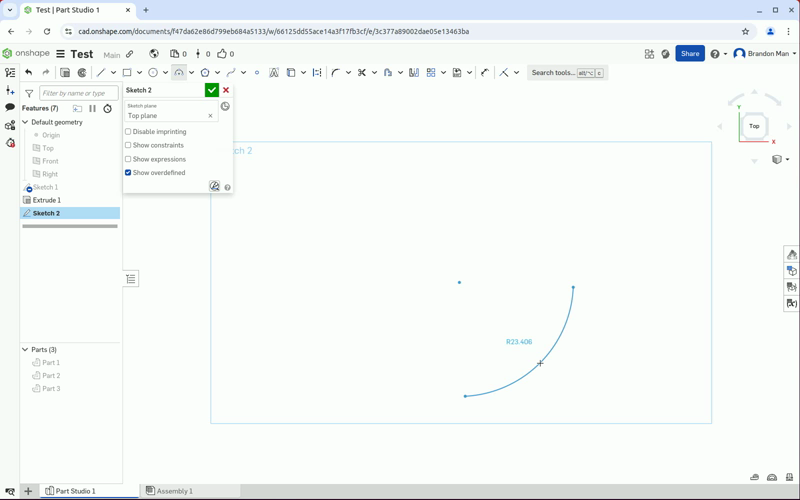
key_up(shift)
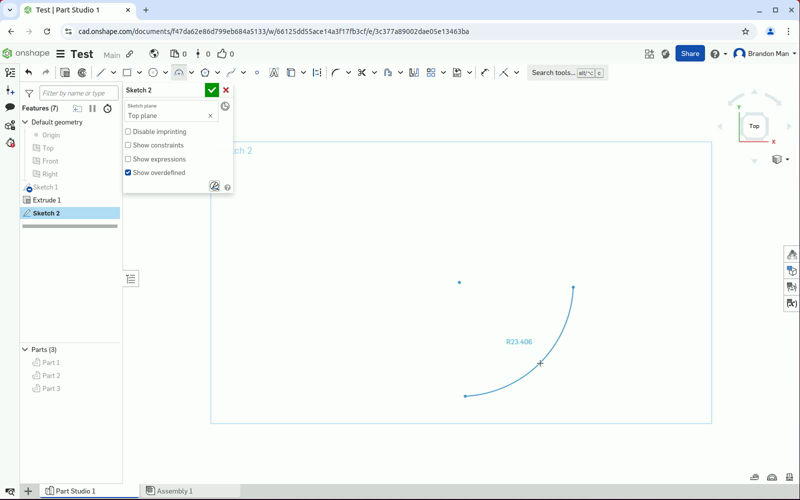
key(esc)
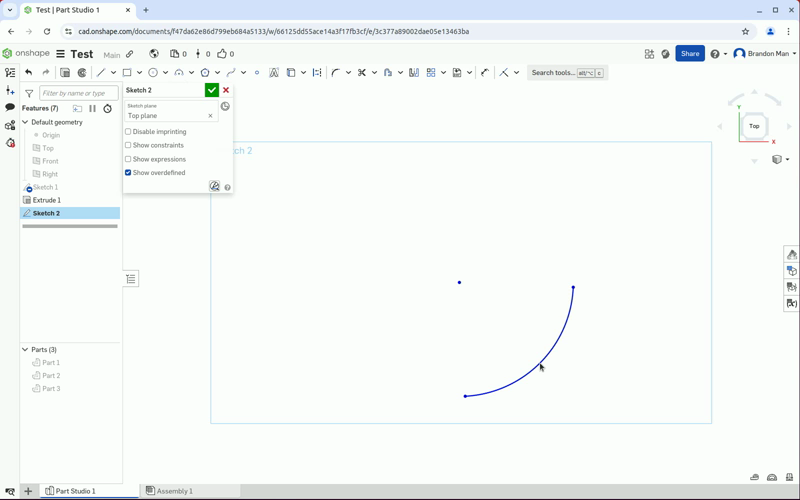
key(l)
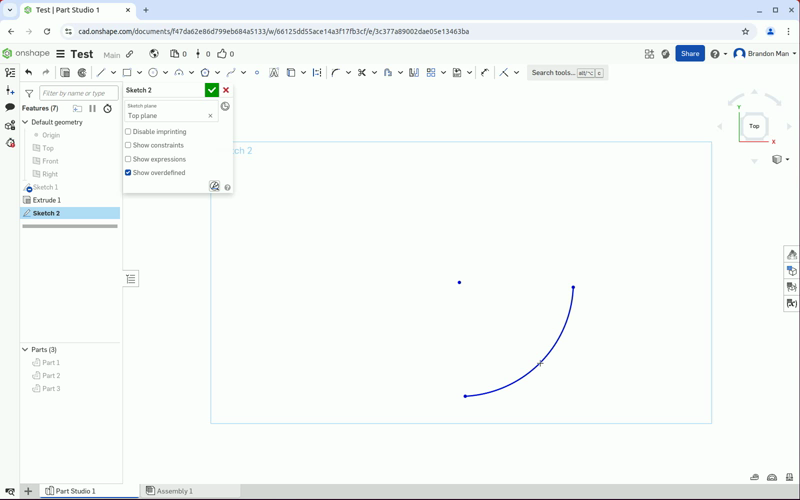
mouse_move(573, 287)
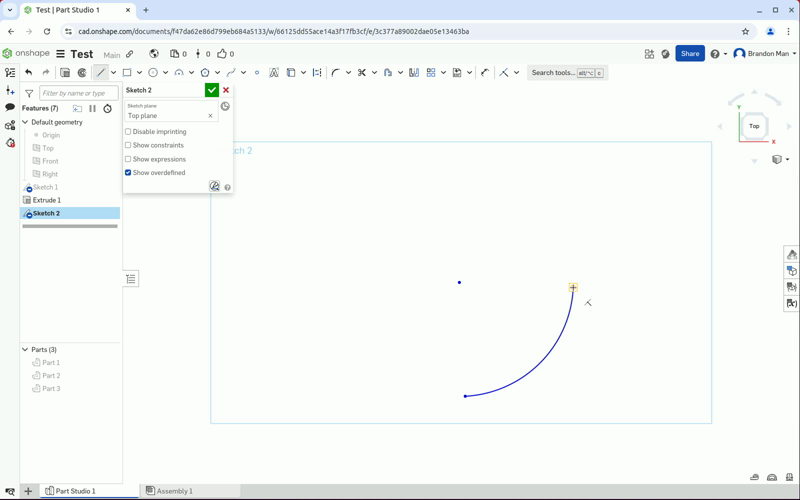
click(573, 287)
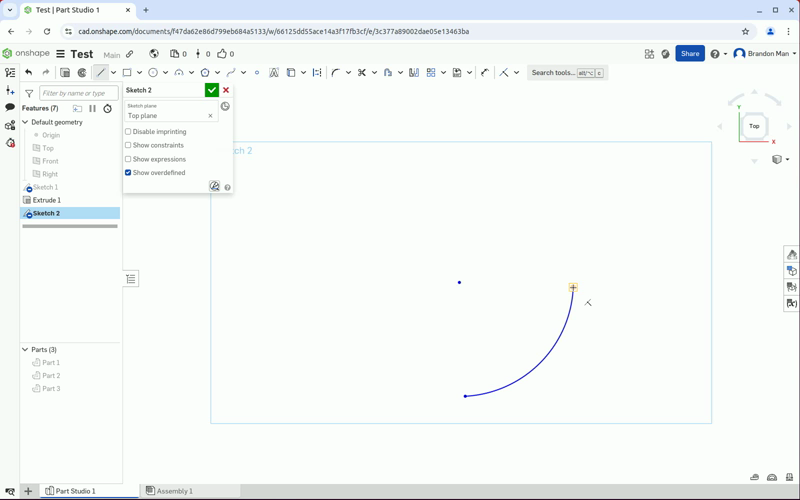
key_down(shift)
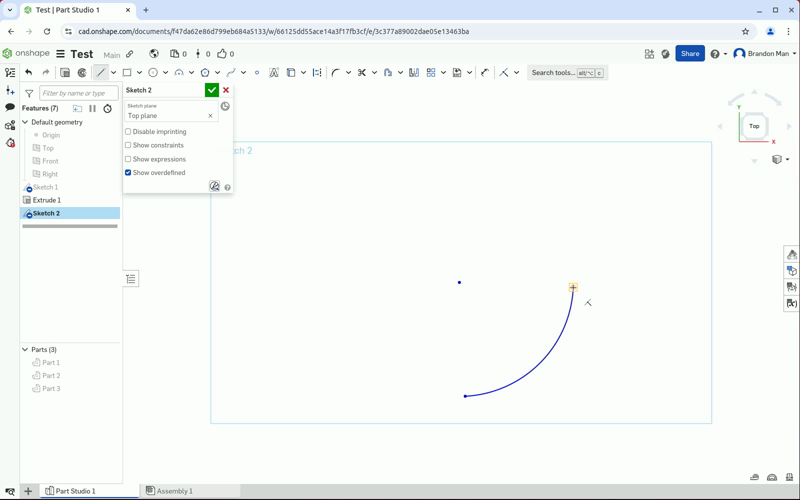
mouse_move(495, 287)
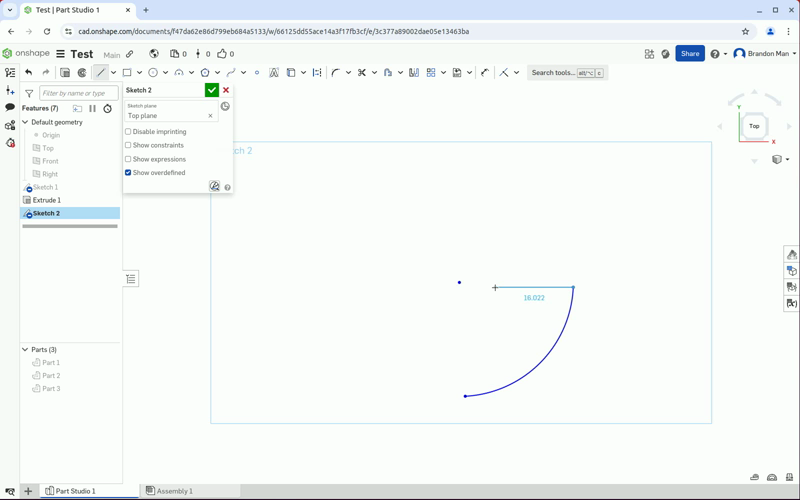
click(495, 287)
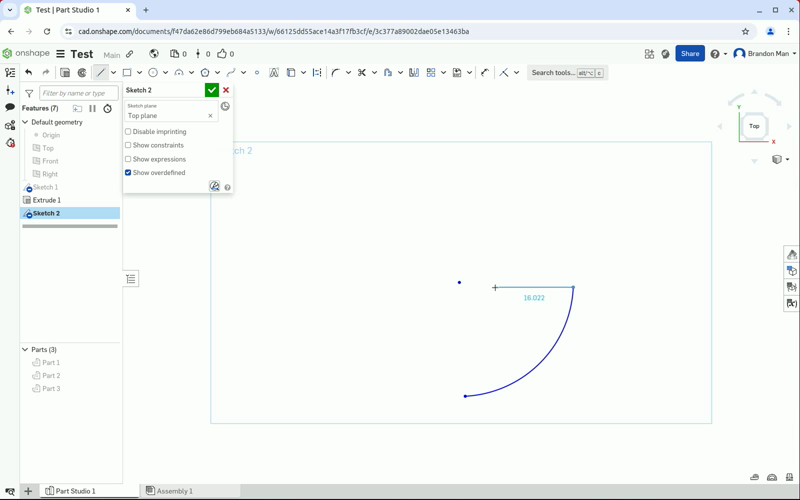
key_up(shift)
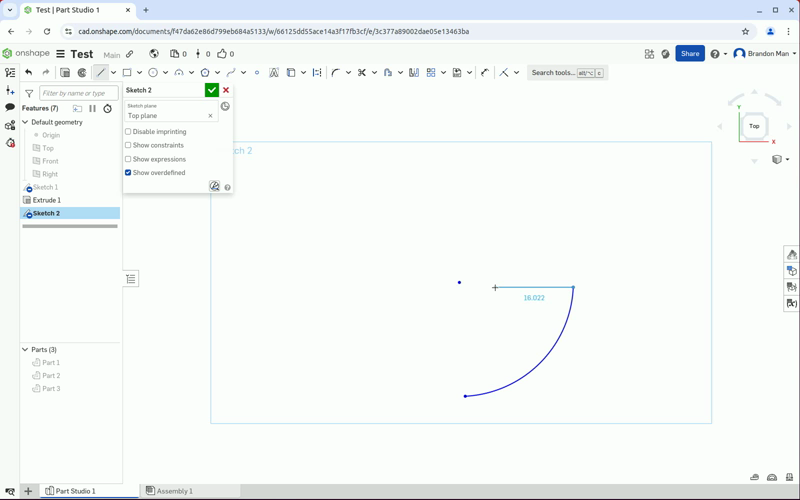
key(esc)
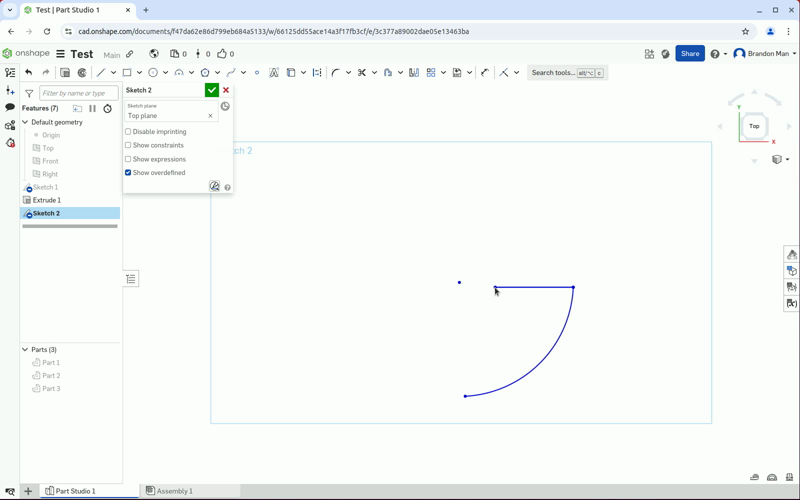
key(a)
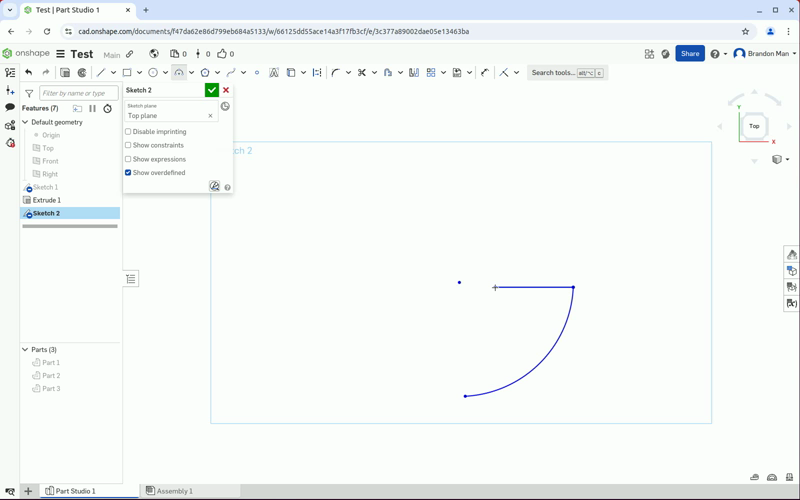
mouse_move(495, 287)
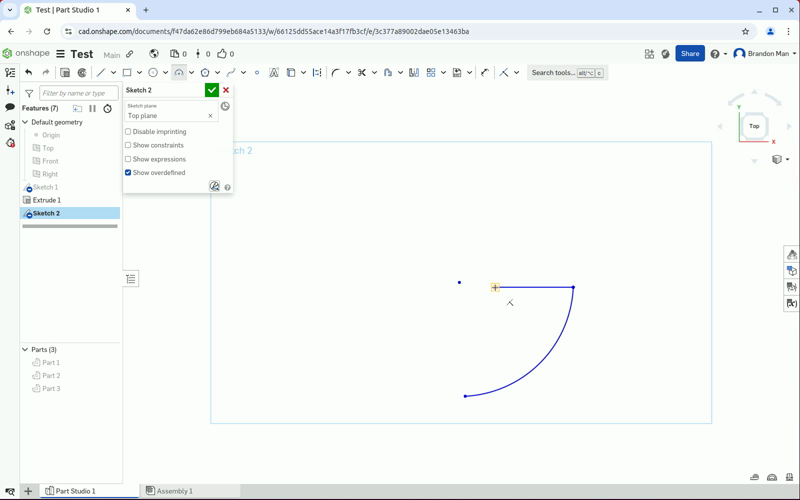
click(495, 287)
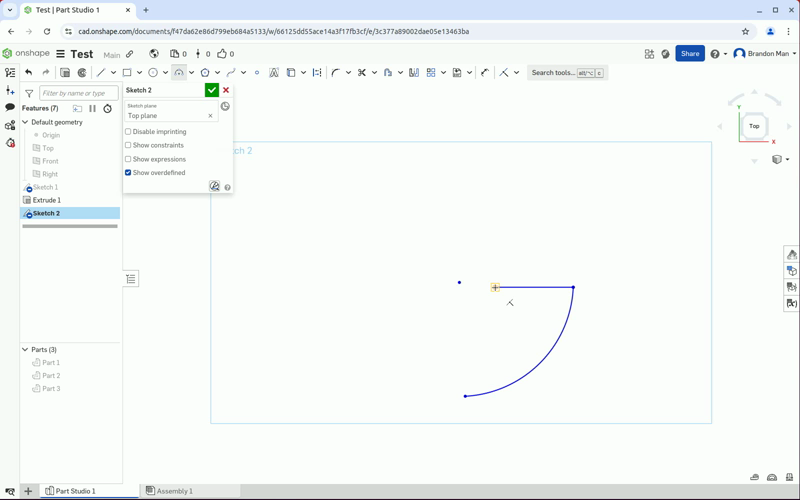
key_down(shift)
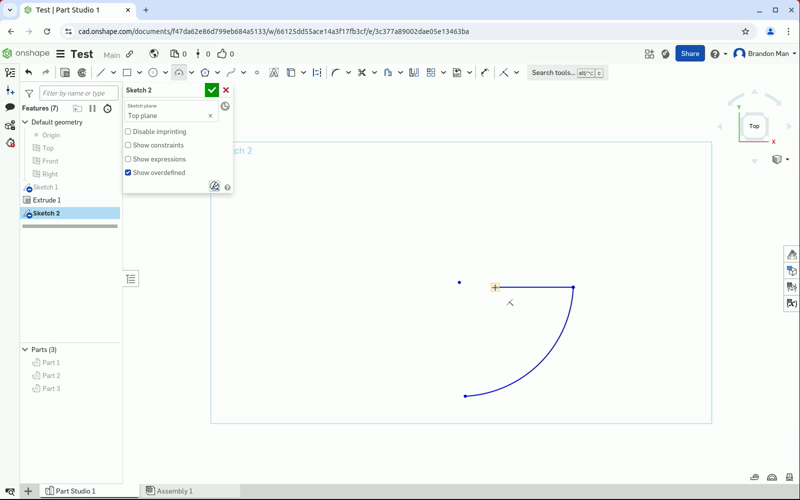
mouse_move(465, 318)
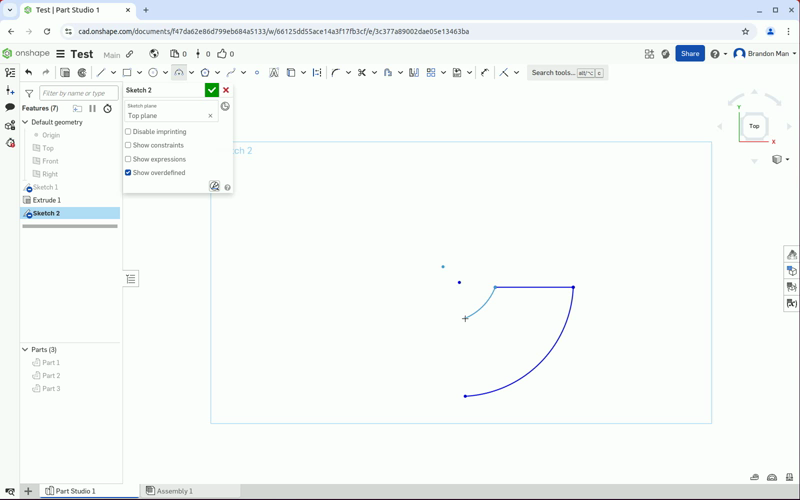
click(465, 318)
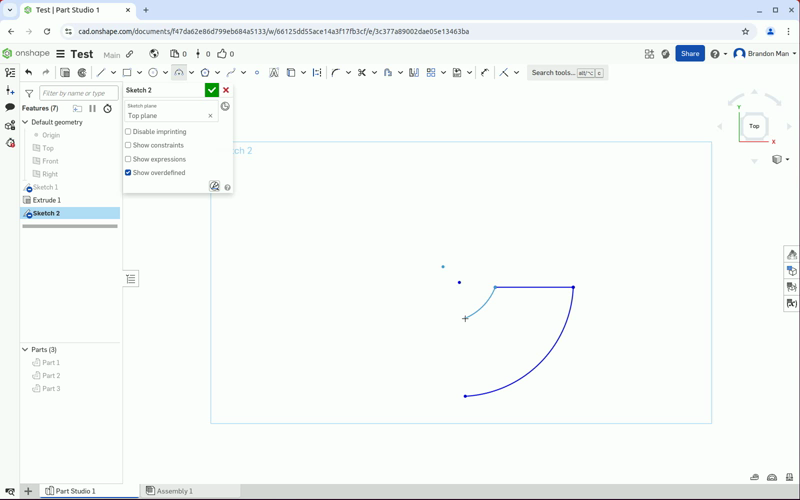
mouse_move(485, 307)
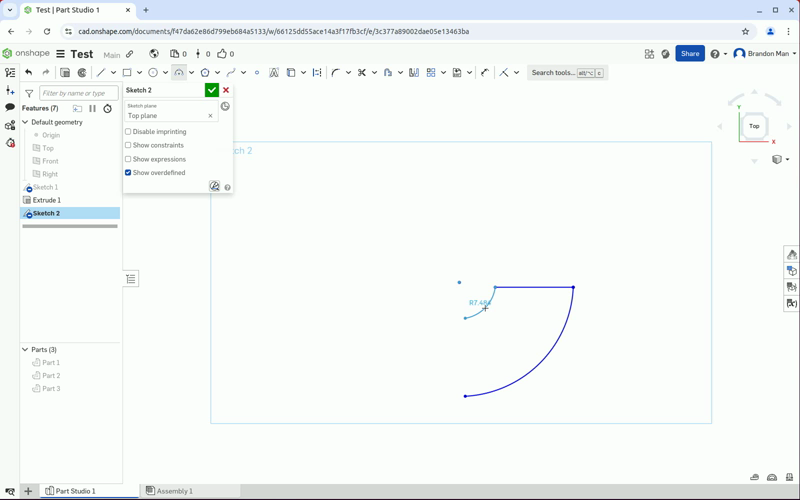
click(485, 307)
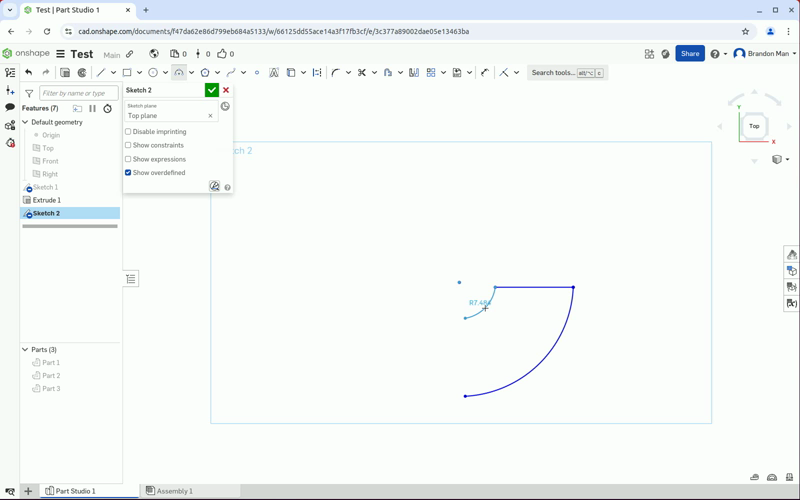
key_up(shift)
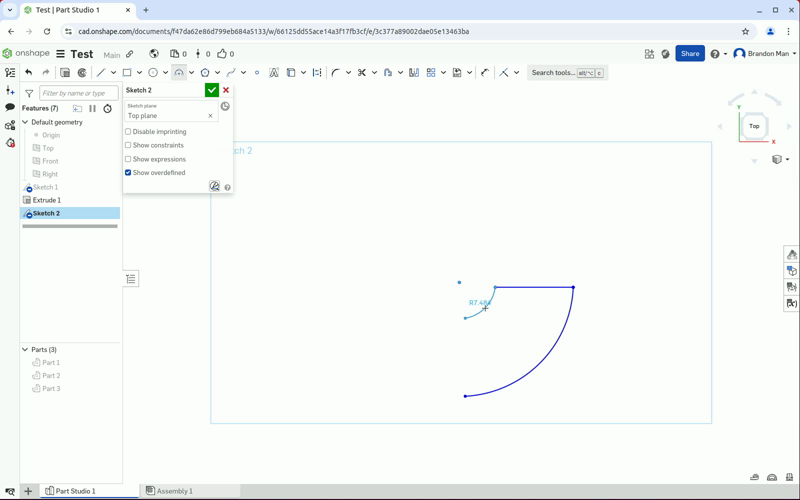
key(esc)
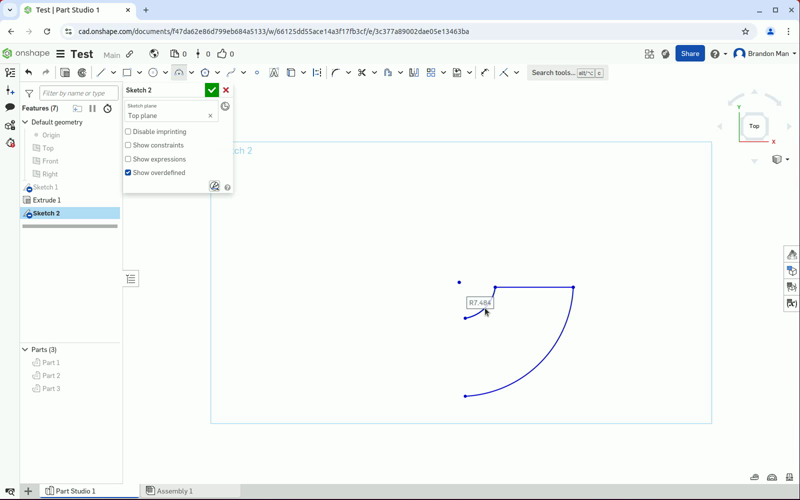
key(l)
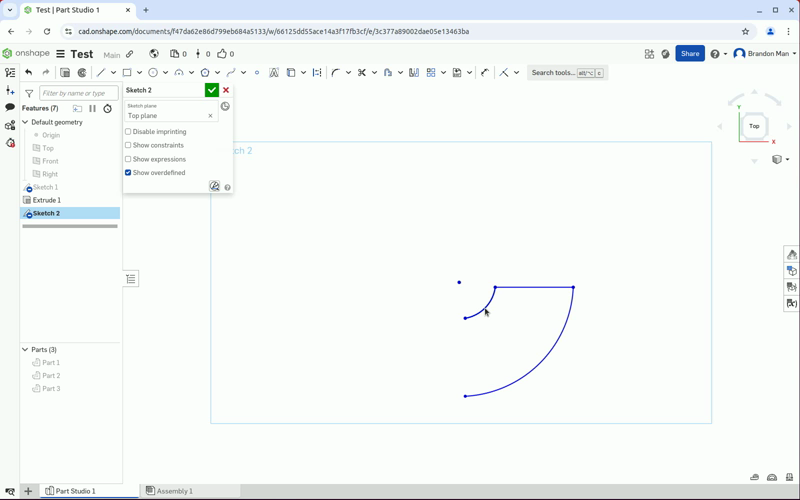
mouse_move(465, 318)
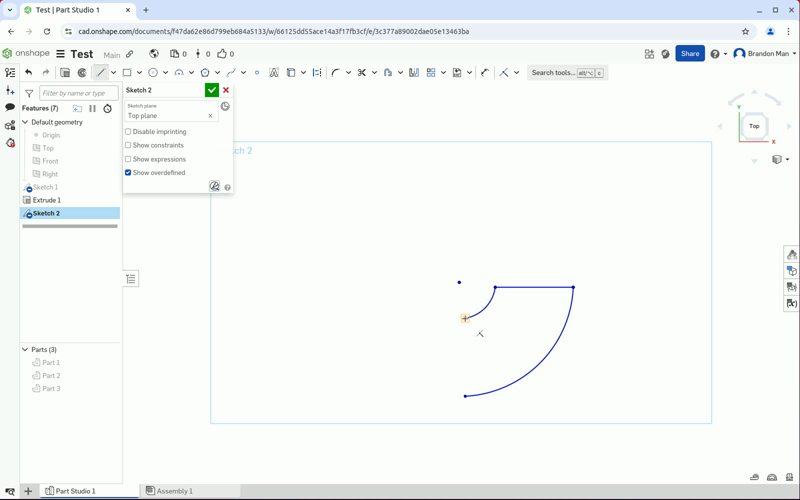
click(465, 318)
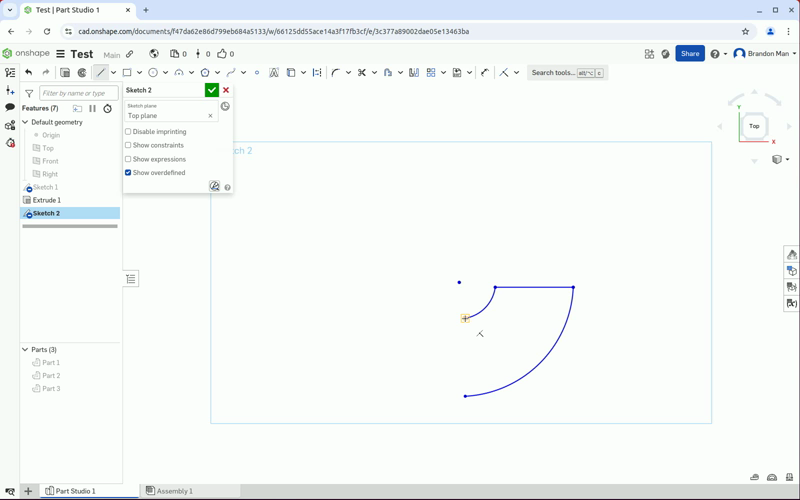
key_down(shift)
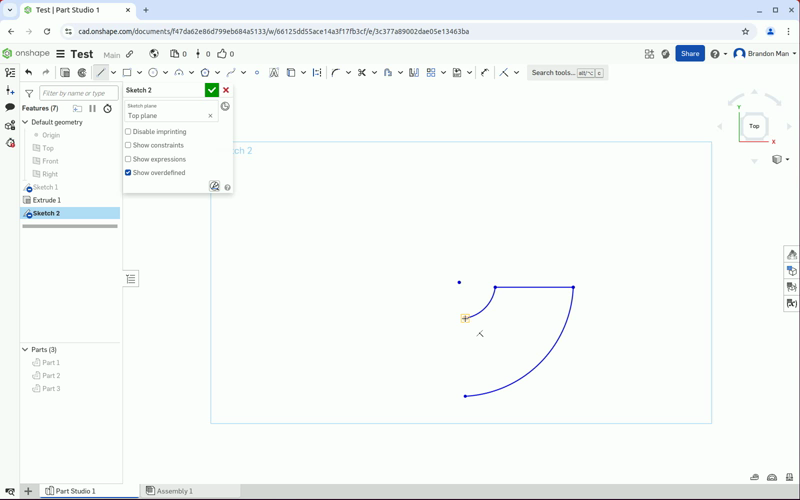
key_up(shift)
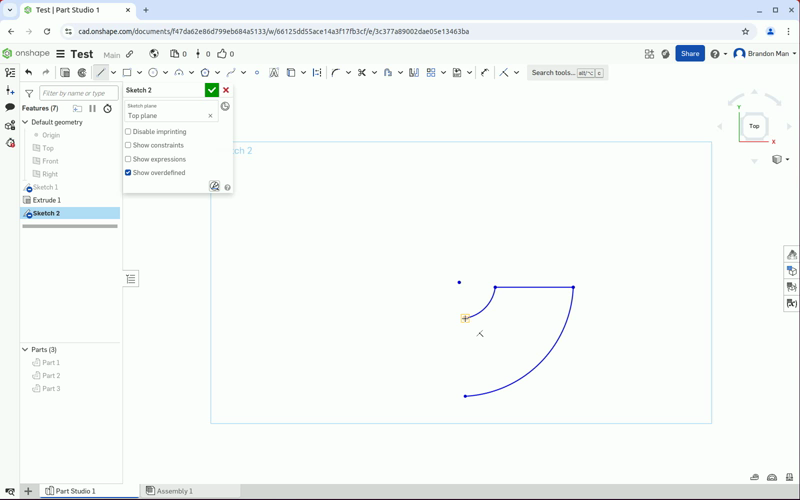
key_down(shift)
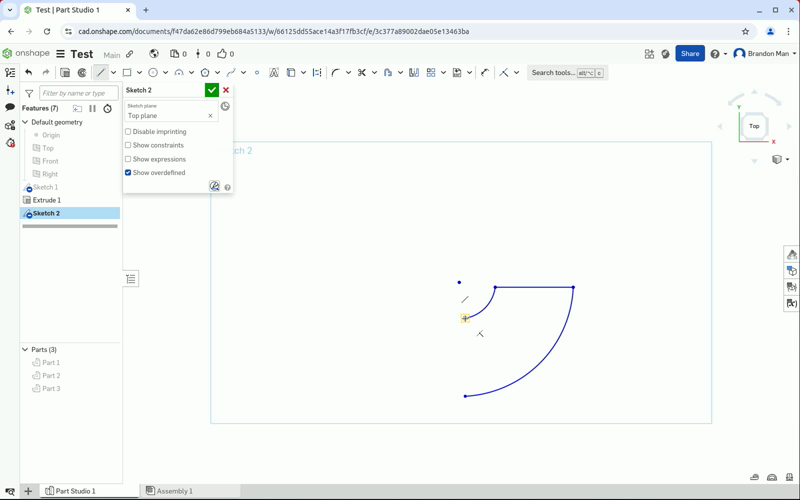
mouse_move(465, 396)
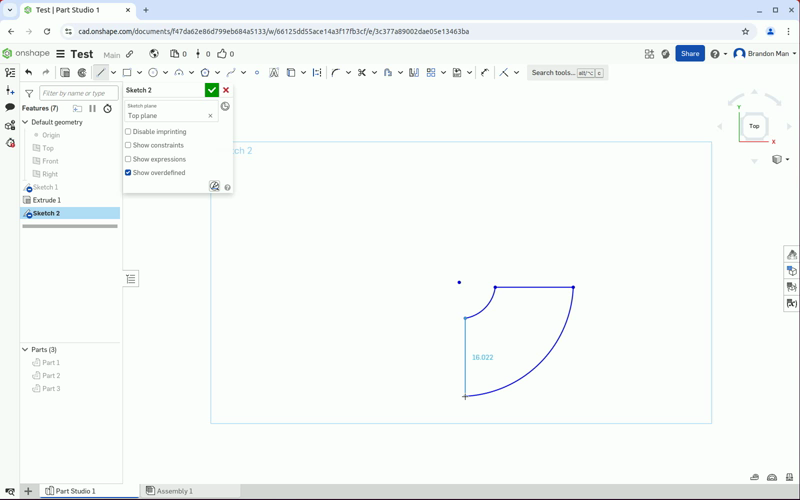
key_up(shift)
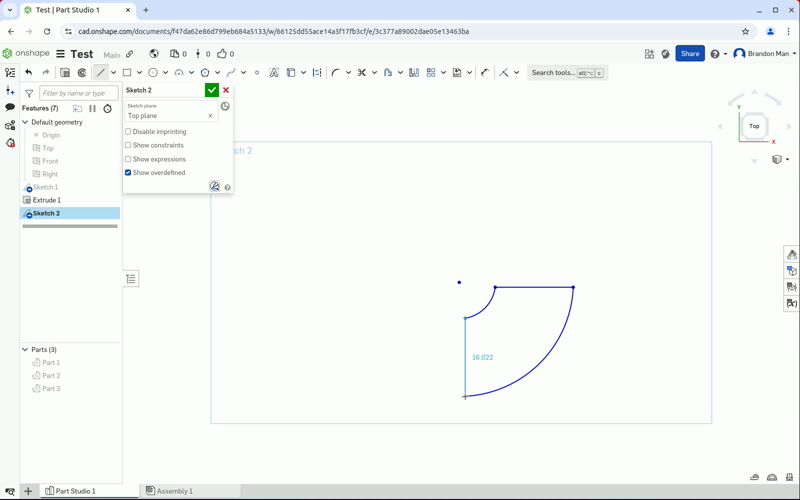
click(465, 396)
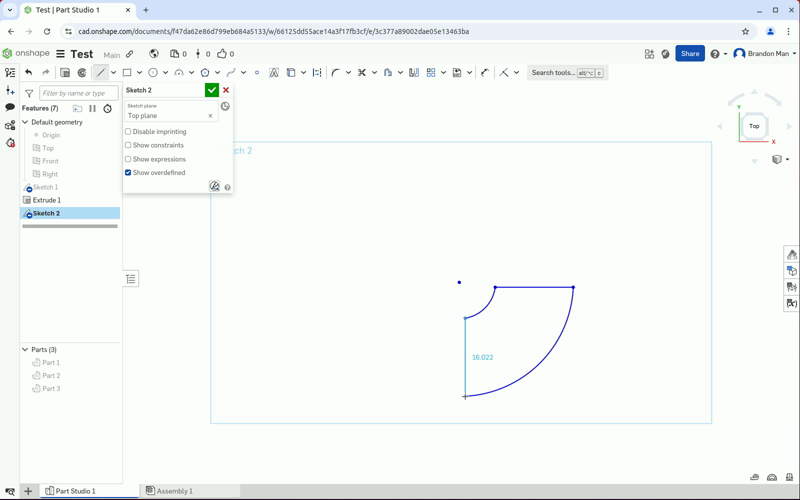
key(esc)
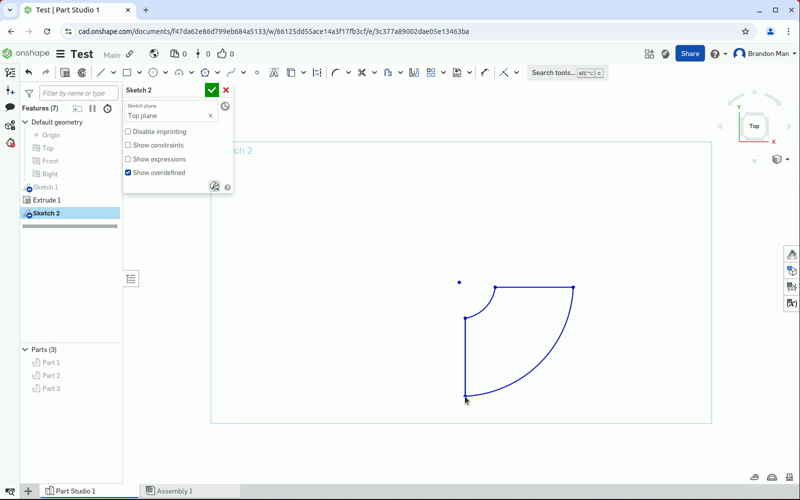
mouse_move(552, 318)
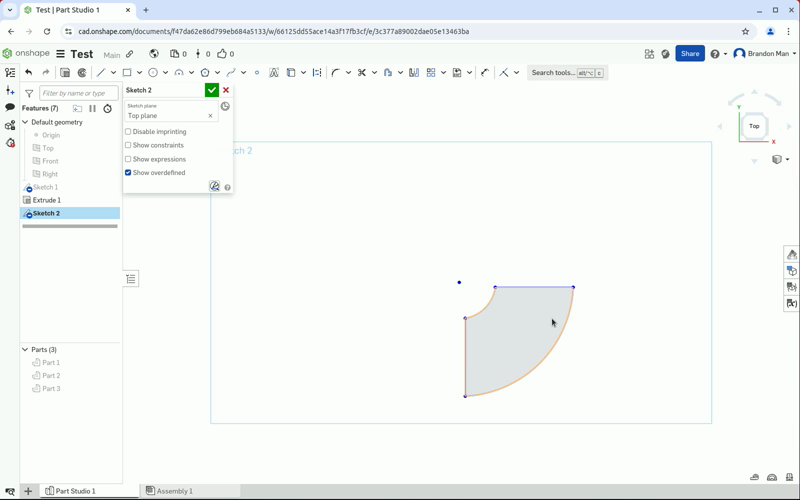
click(552, 318)
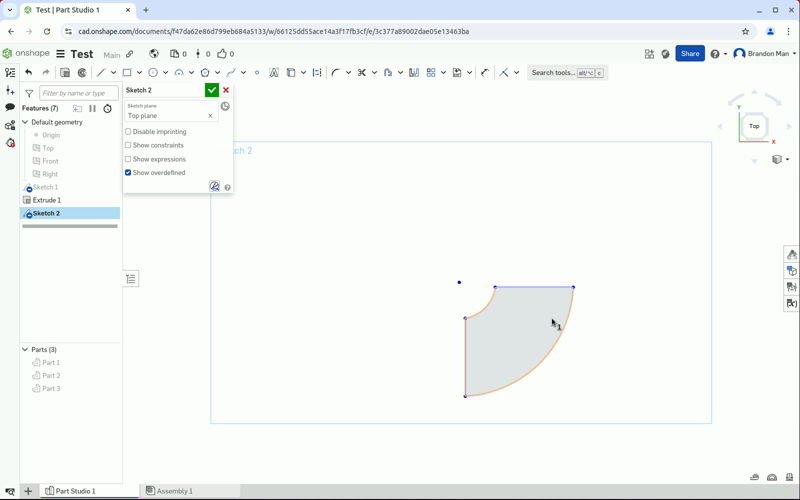
mouse_move(73, 352)
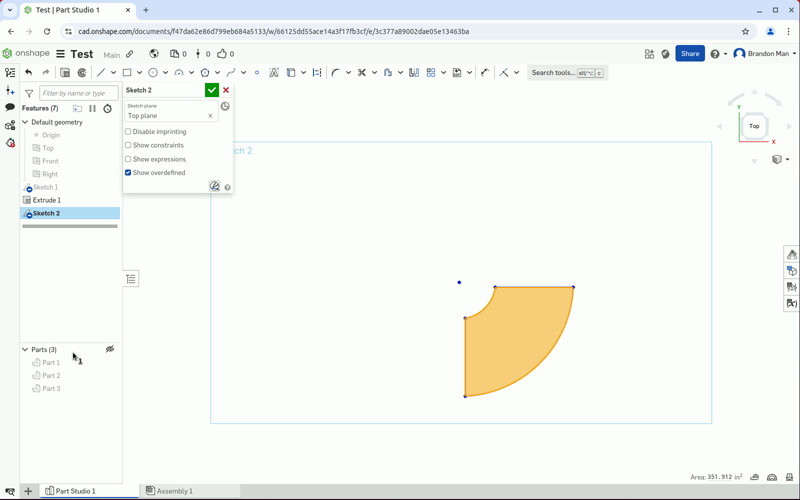
key(shift+y)
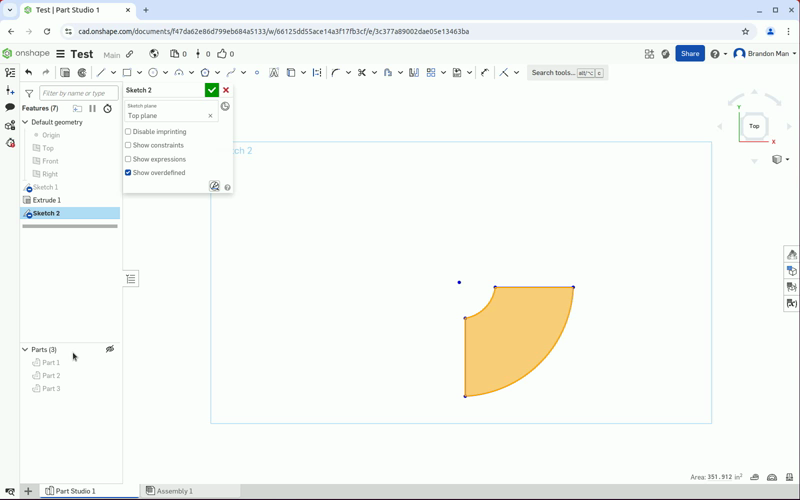
key(shift+e)
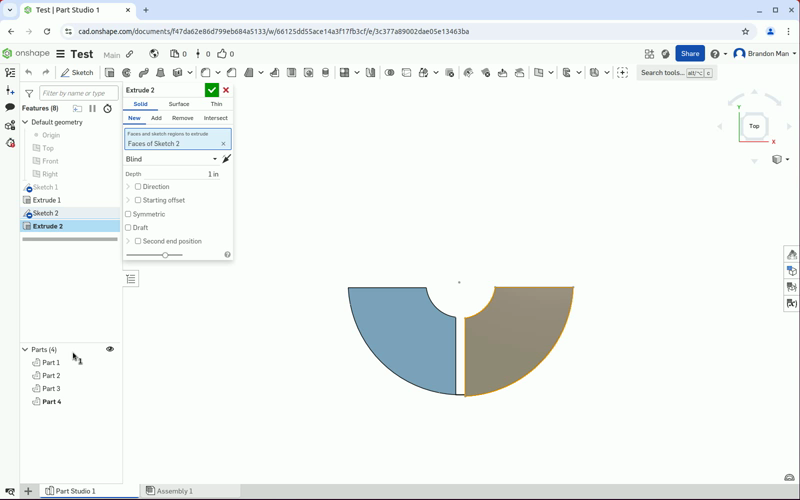
mouse_move(143, 106)
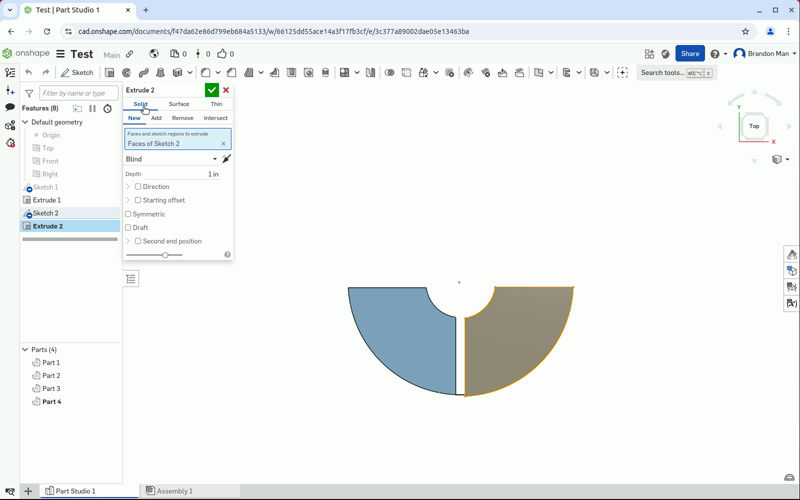
click(143, 106)
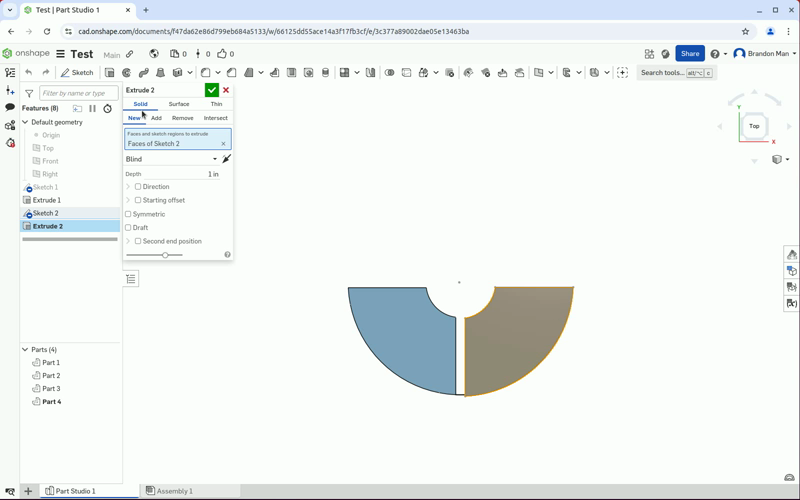
mouse_move(137, 120)
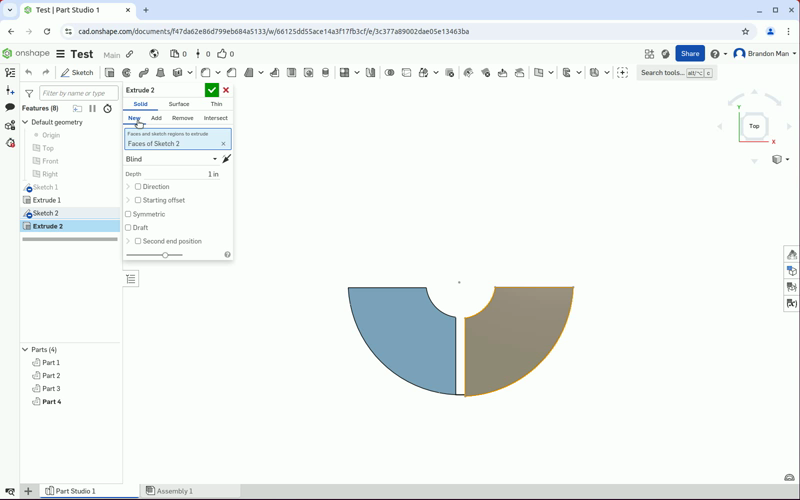
click(137, 120)
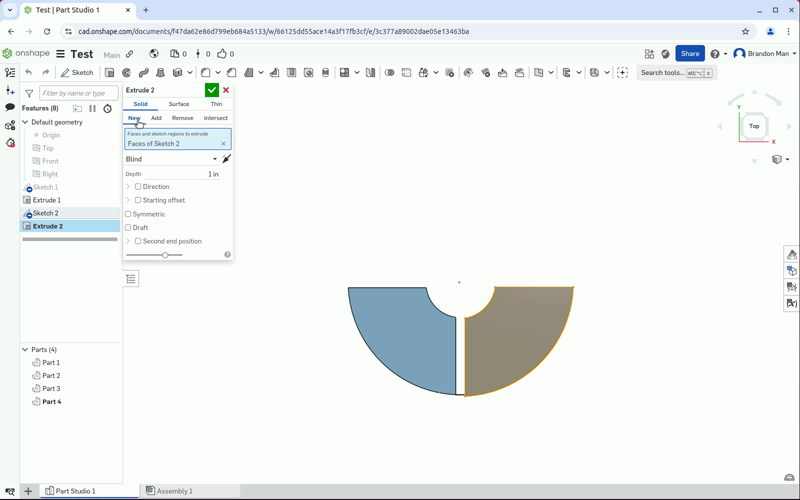
key(tab, 4)
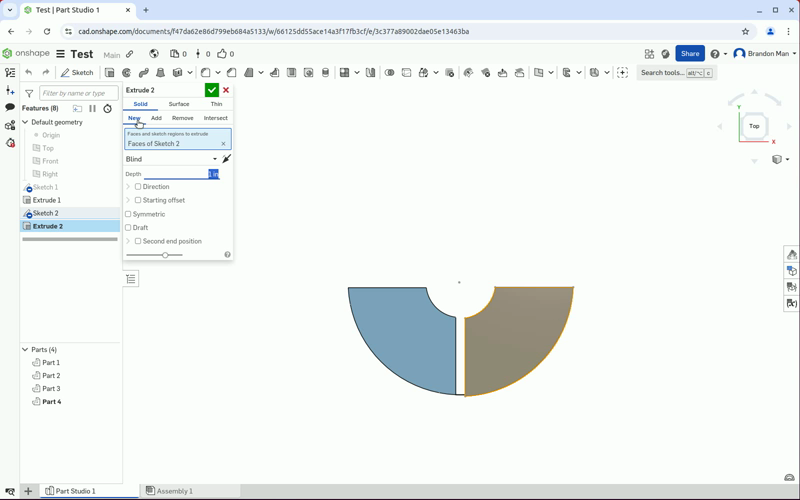
text(13.961)
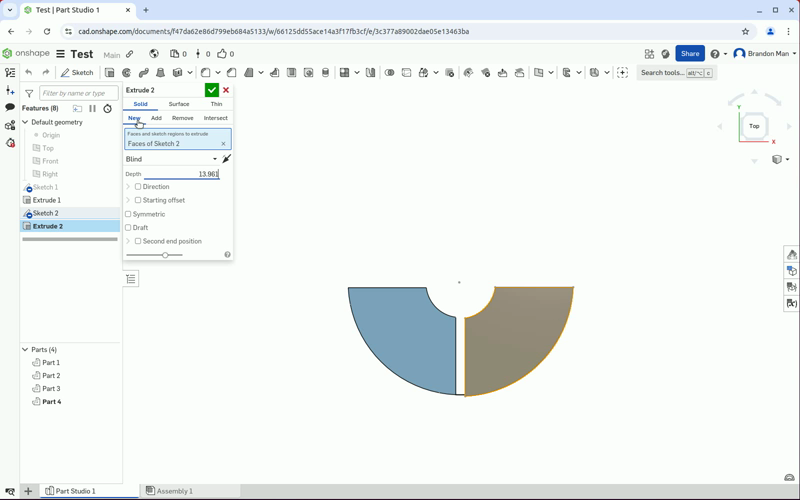
key(enter)
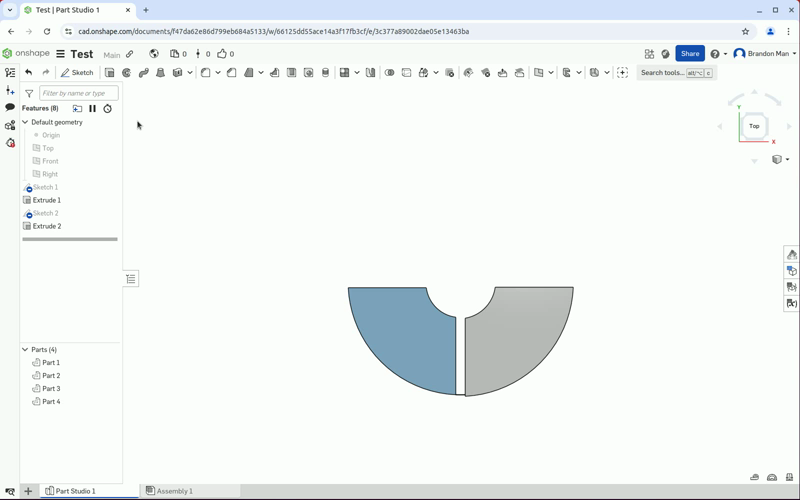
key(shift+h)
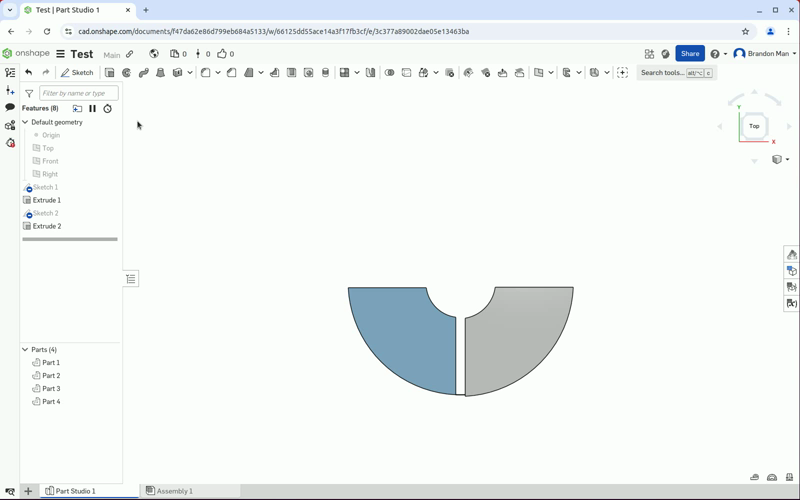
key(shift+h)
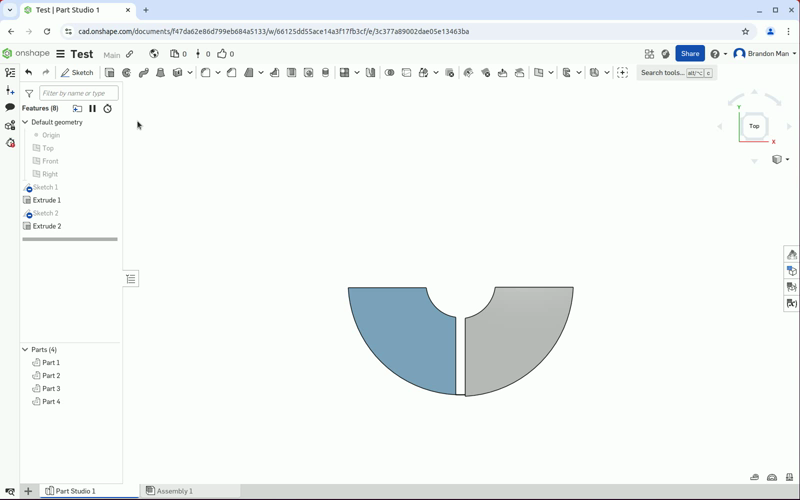
mouse_move(73, 189)
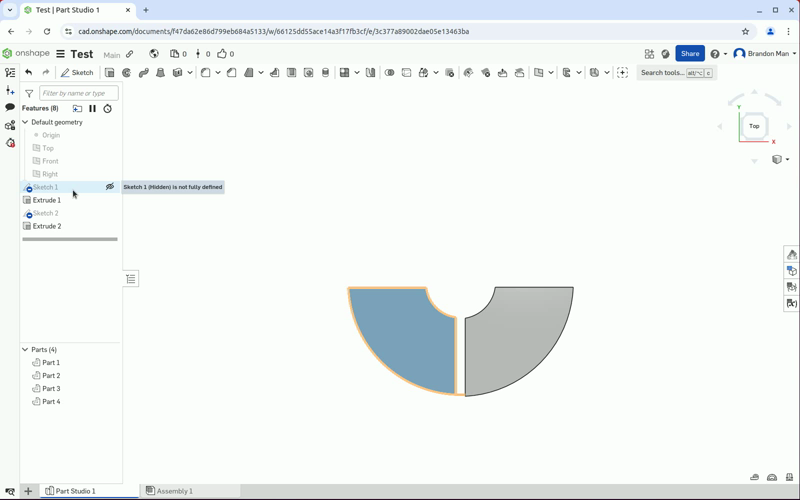
click(73, 189)
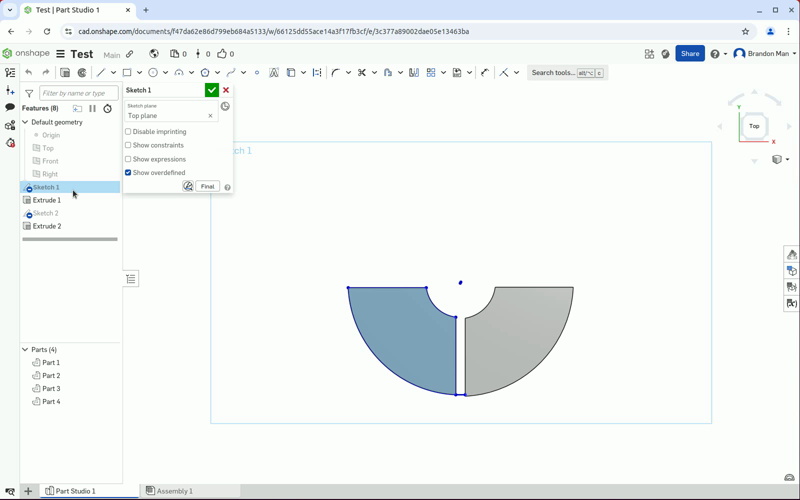
mouse_move(229, 92)
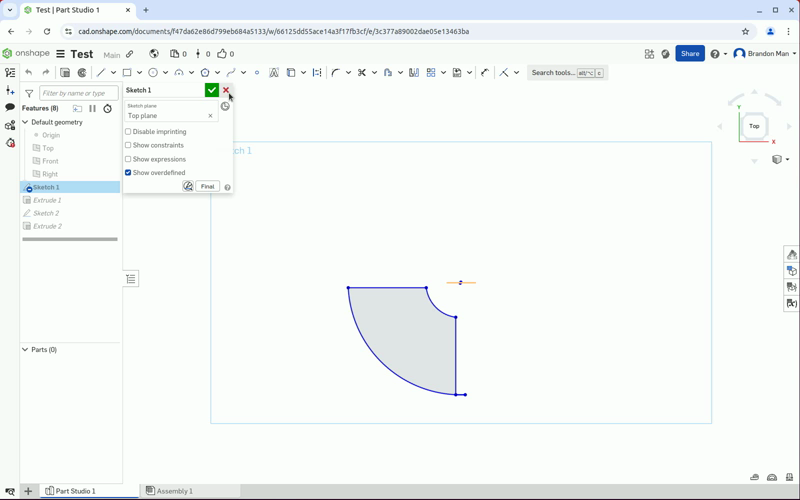
click(229, 92)
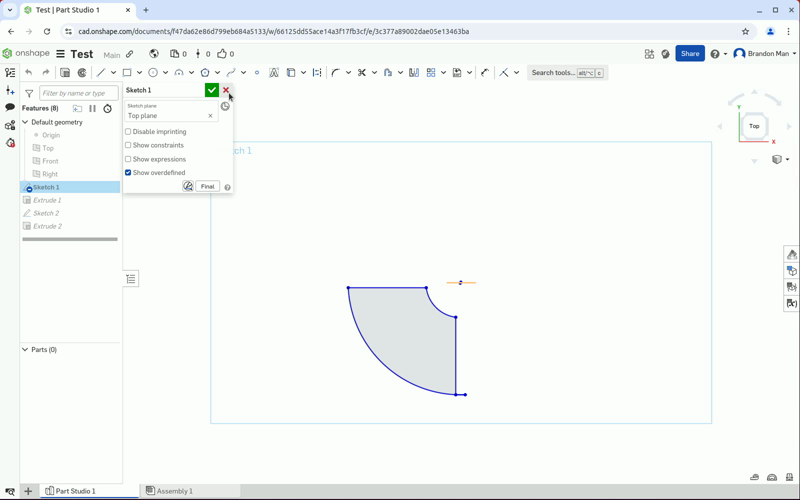
key(shift+s)
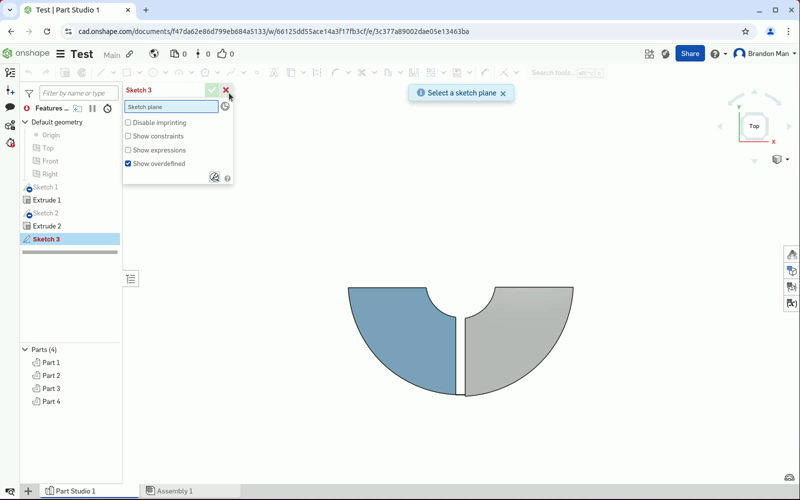
mouse_move(73, 150)
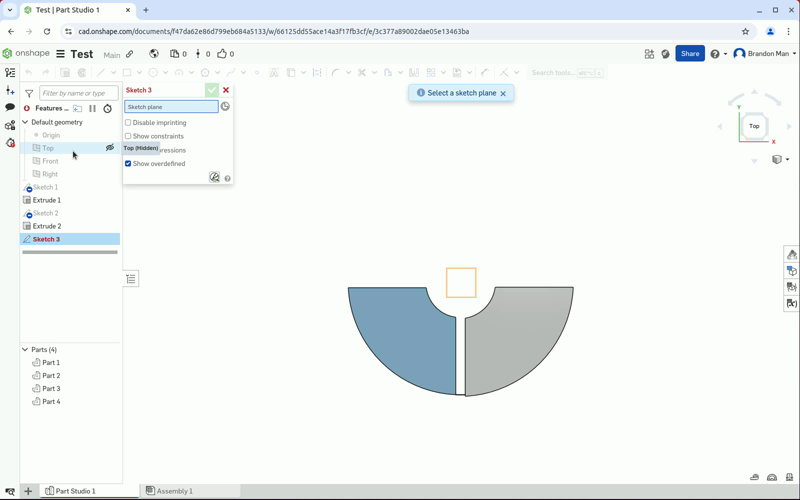
click(73, 150)
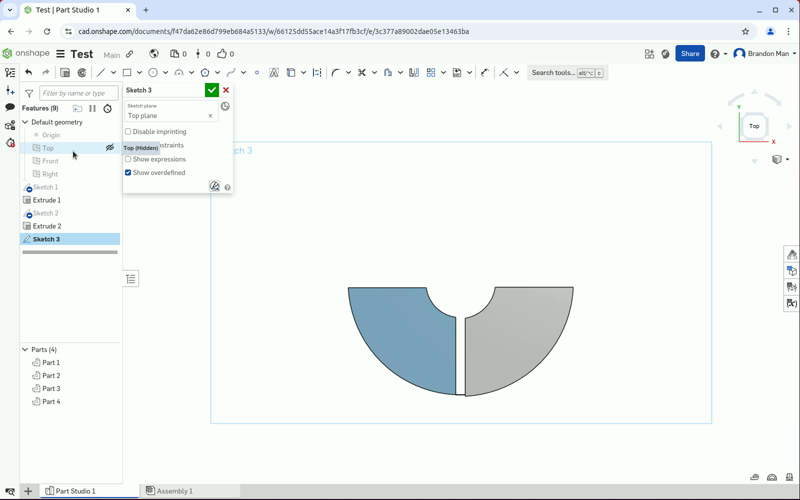
mouse_move(73, 352)
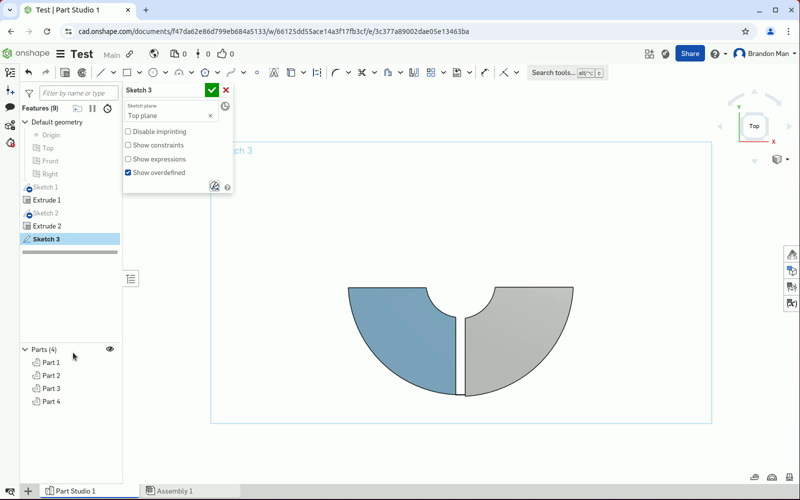
key(y)
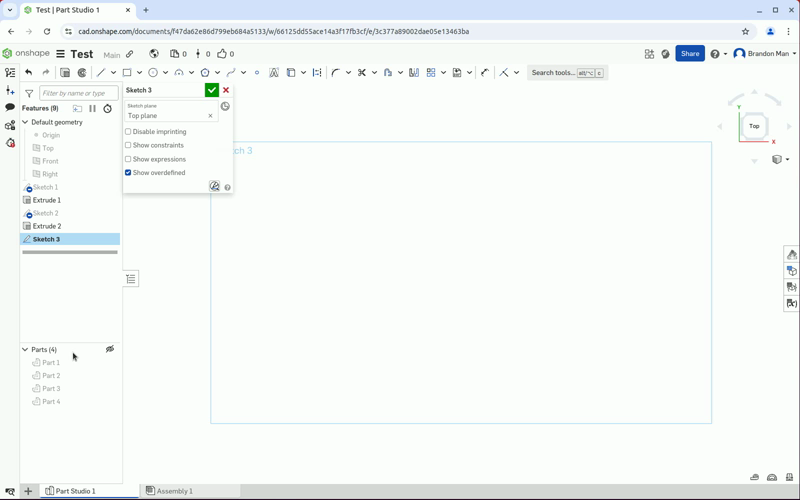
key(a)
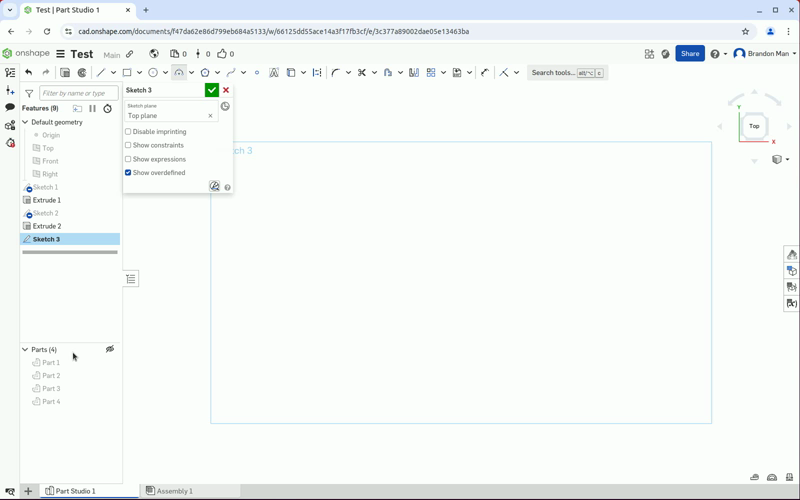
key_down(shift)
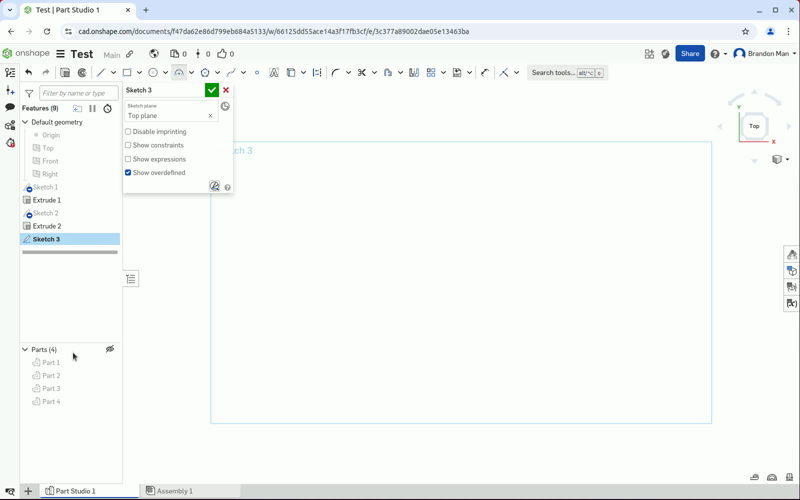
mouse_move(465, 247)
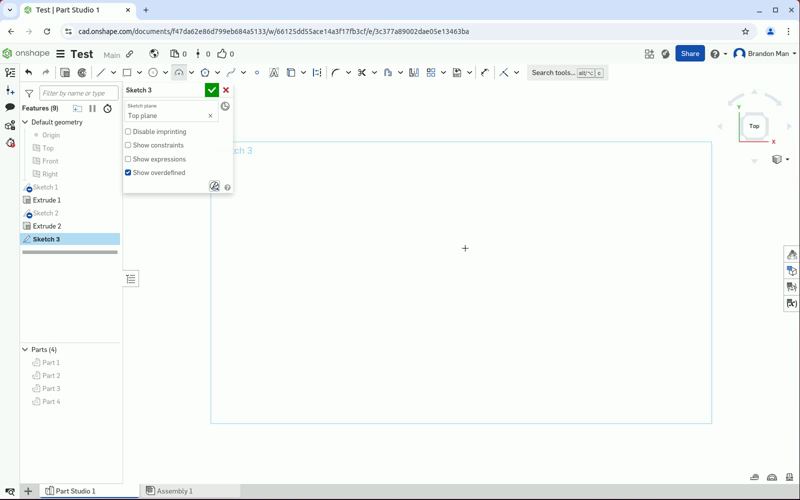
click(465, 247)
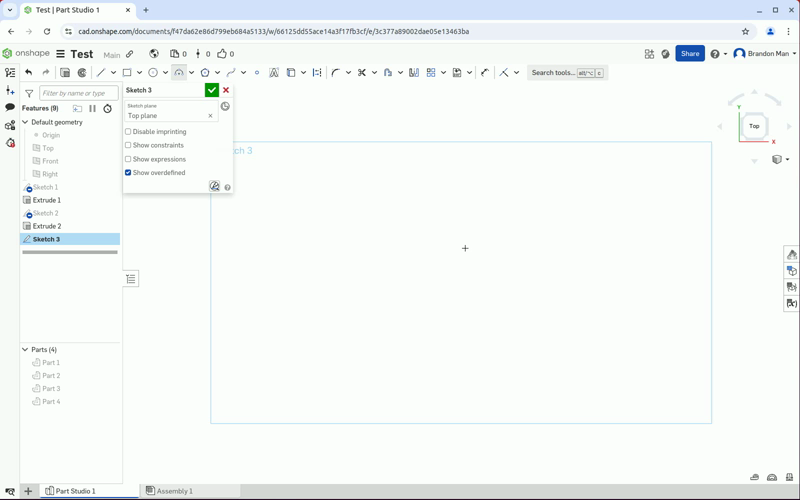
key_up(shift)
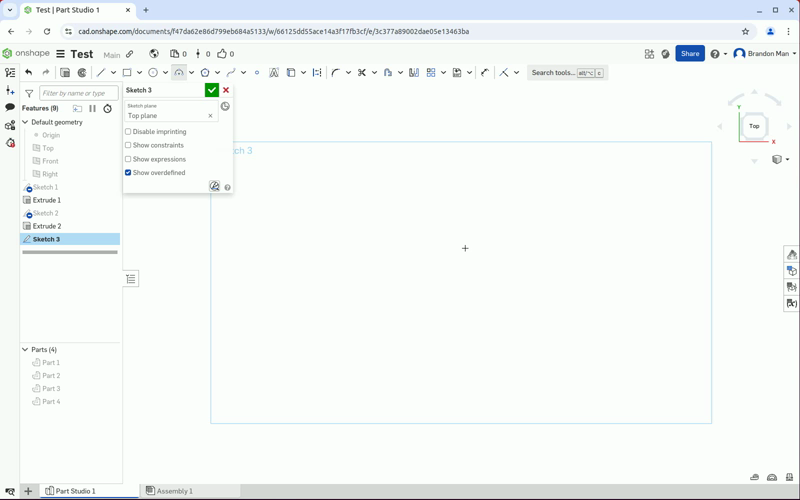
key_down(shift)
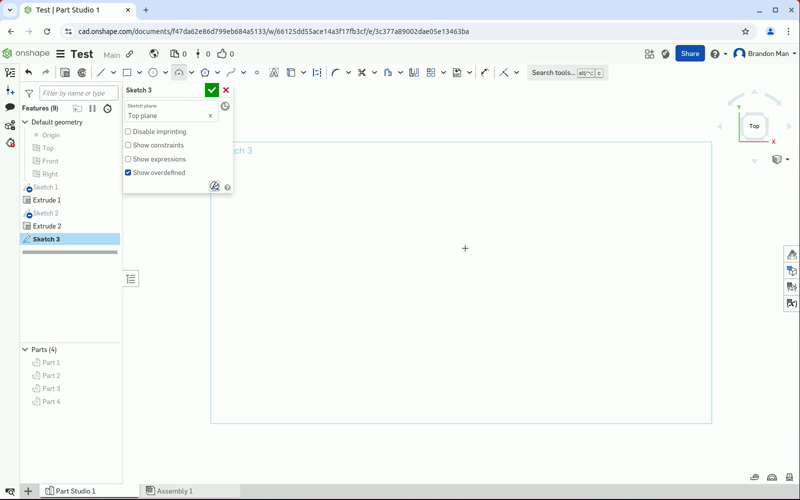
mouse_move(495, 278)
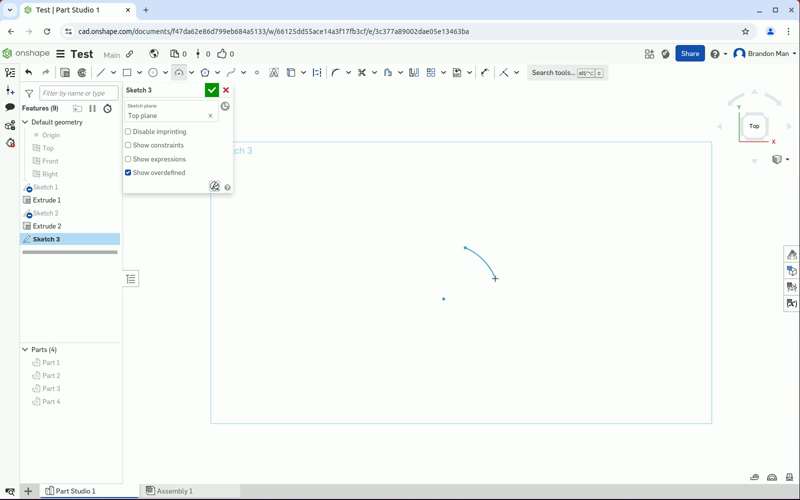
click(495, 278)
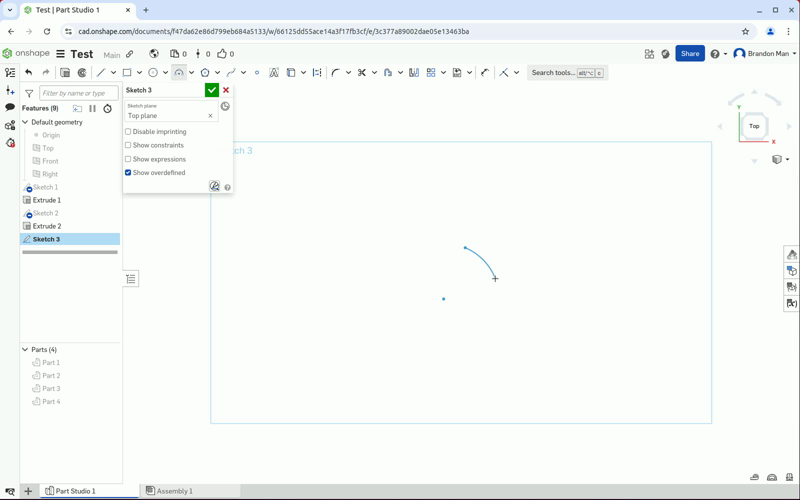
mouse_move(485, 258)
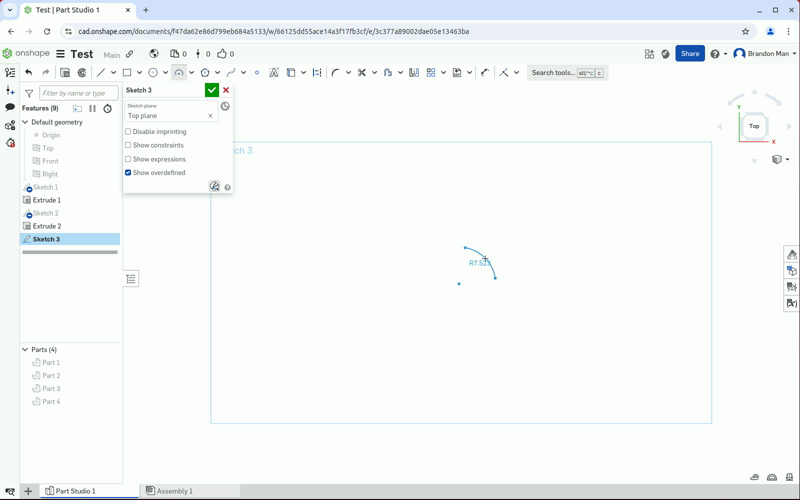
click(485, 258)
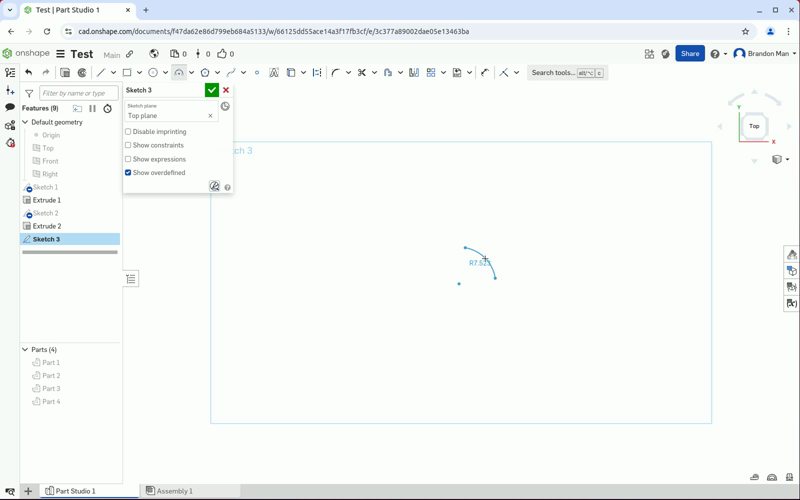
key_up(shift)
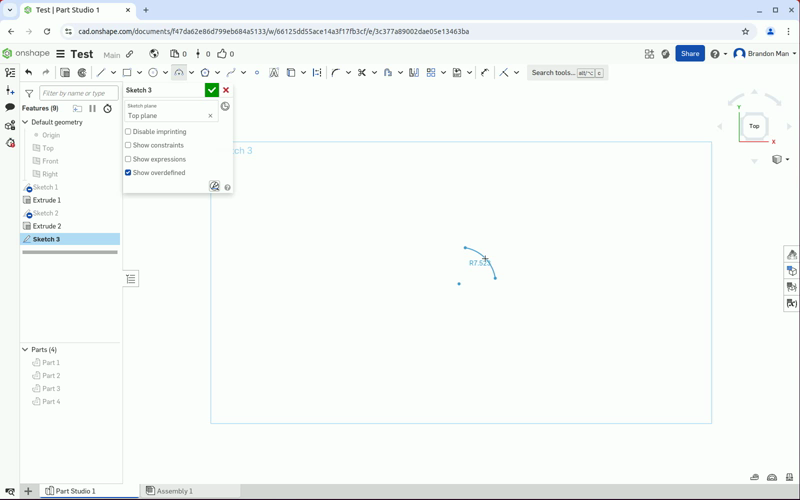
key(esc)
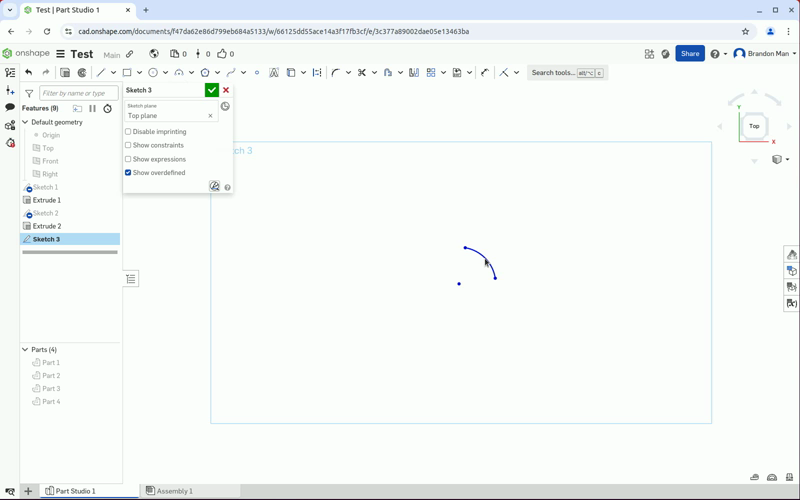
key(l)
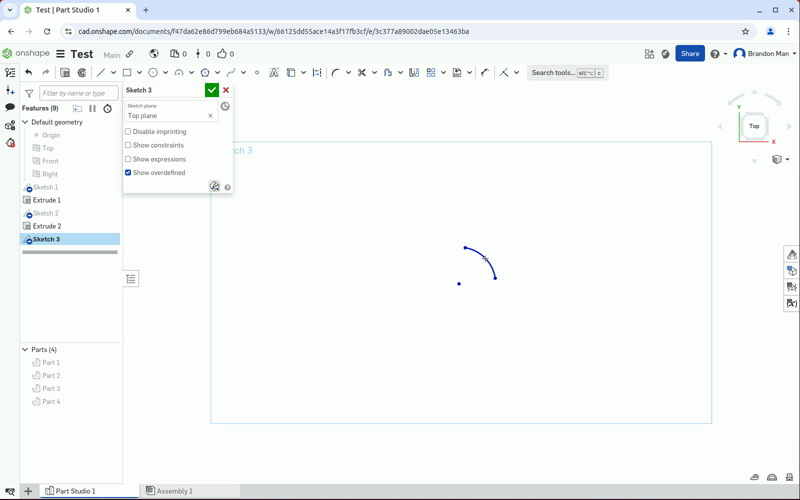
mouse_move(495, 278)
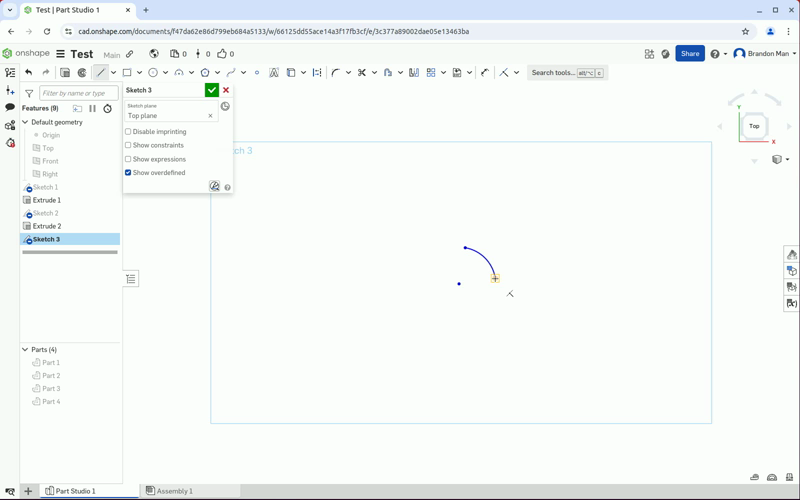
click(495, 278)
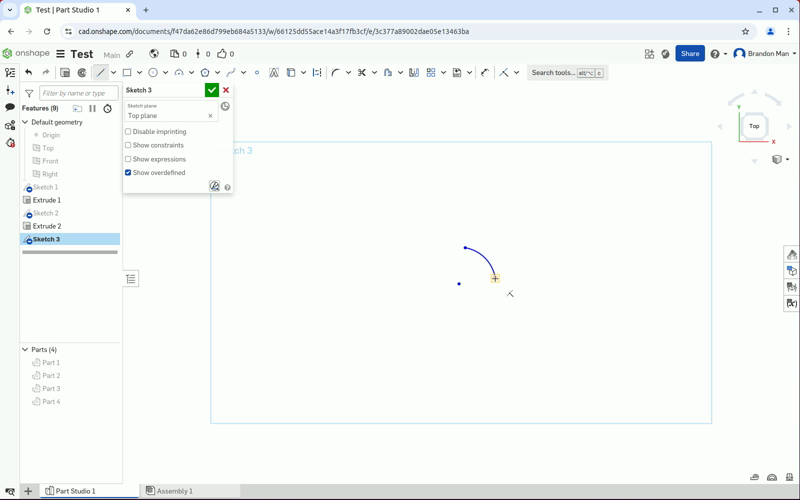
key_down(shift)
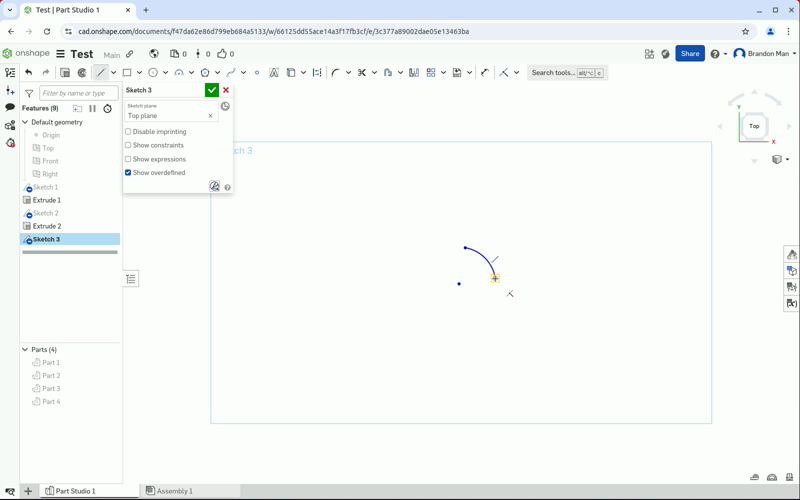
mouse_move(573, 278)
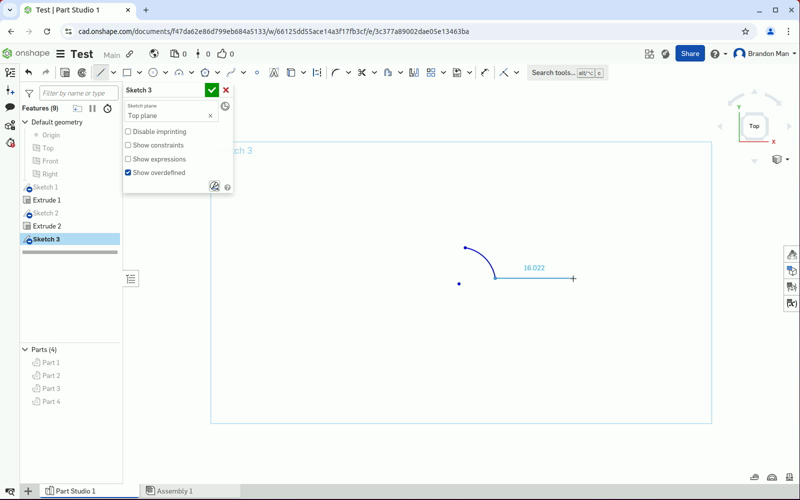
click(573, 278)
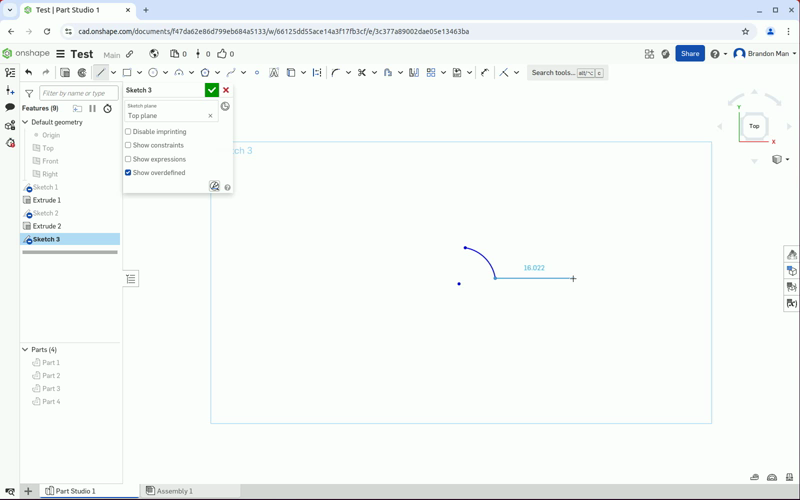
key_up(shift)
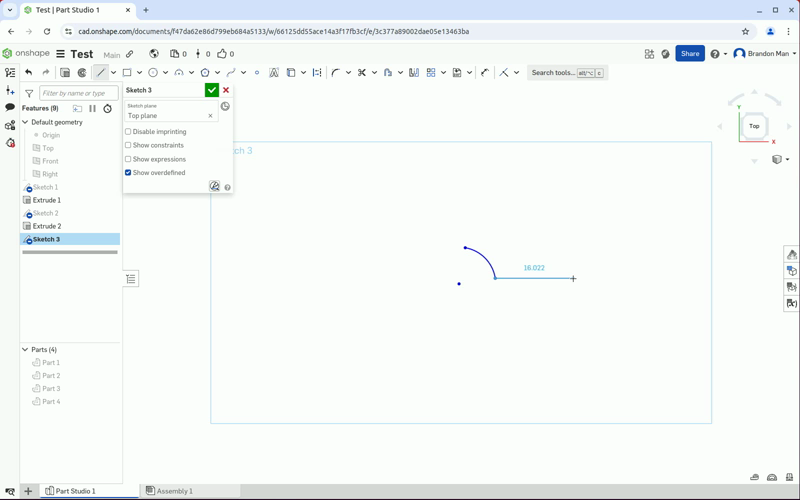
key_down(shift)
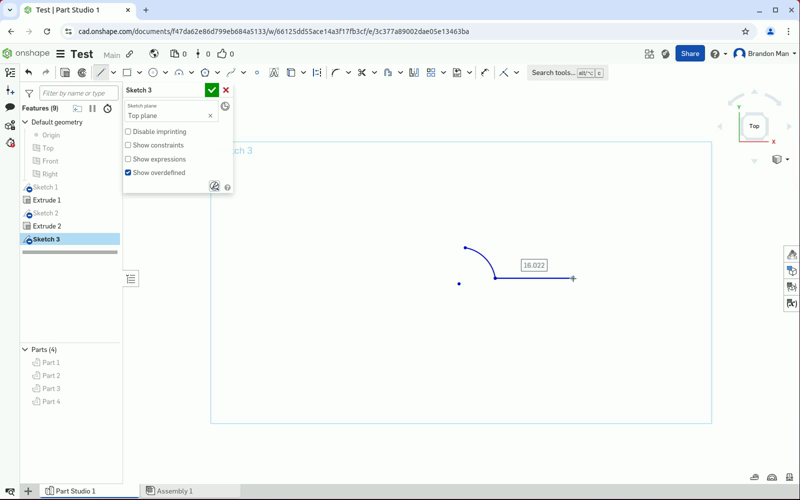
mouse_move(589, 278)
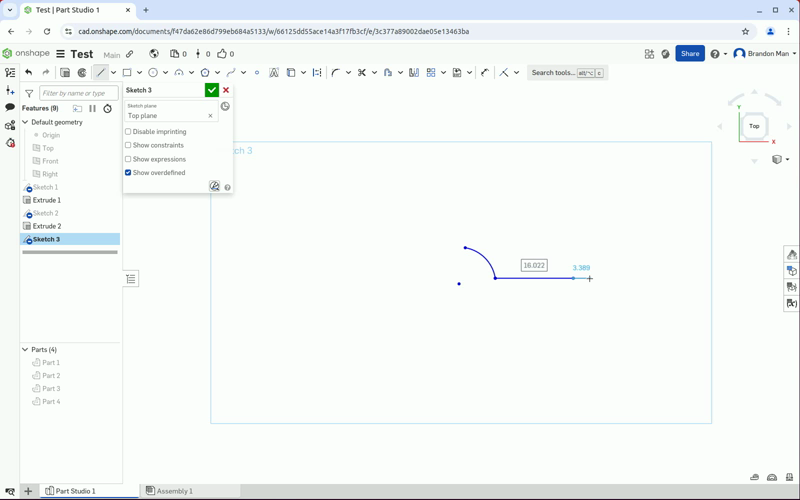
mouse_move(573, 287)
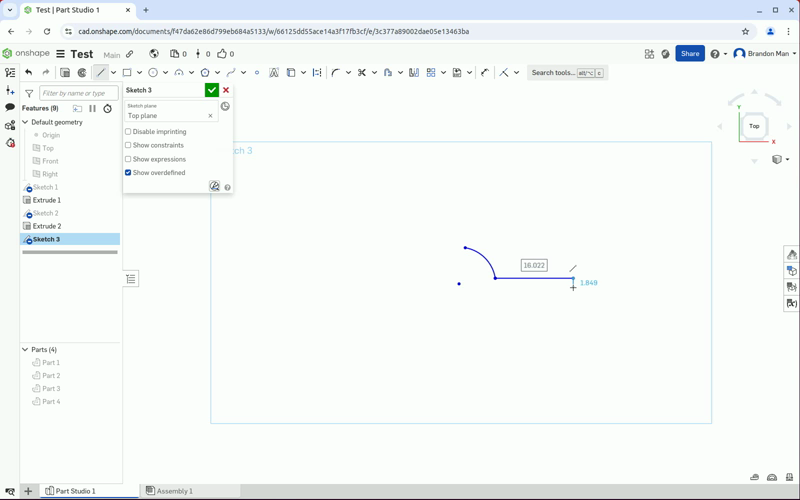
click(573, 287)
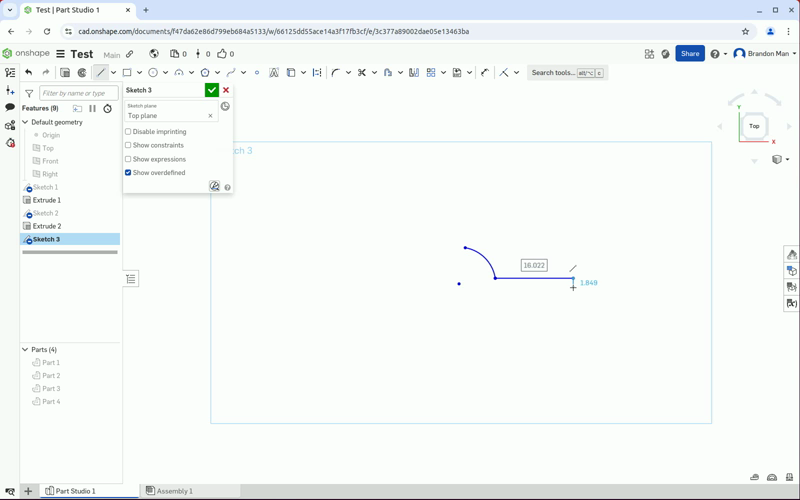
key_up(shift)
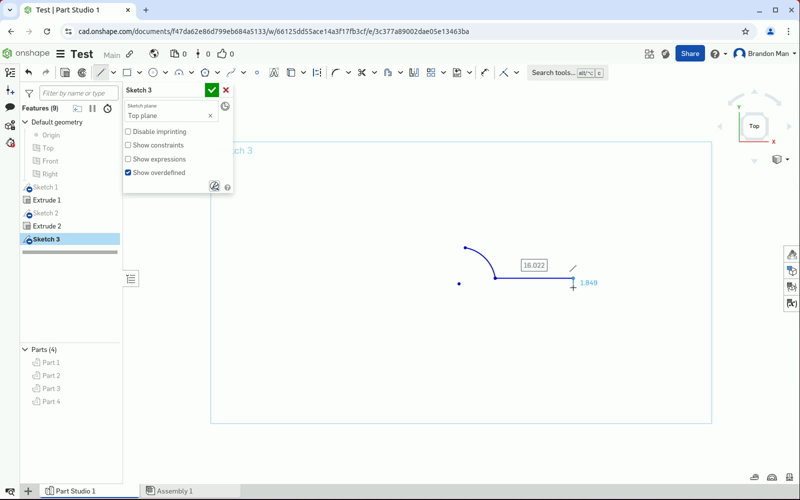
key(esc)
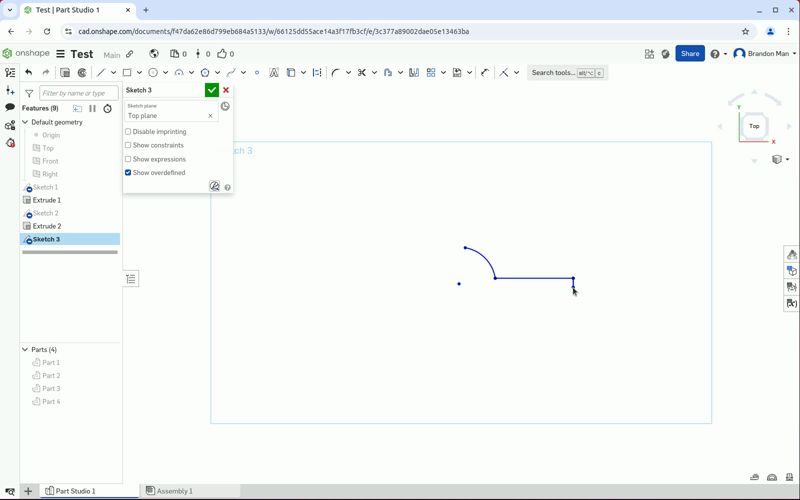
key(a)
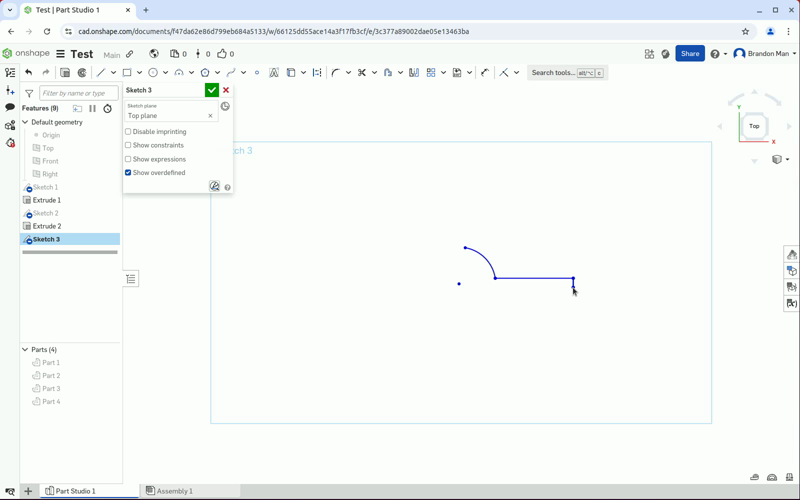
mouse_move(573, 287)
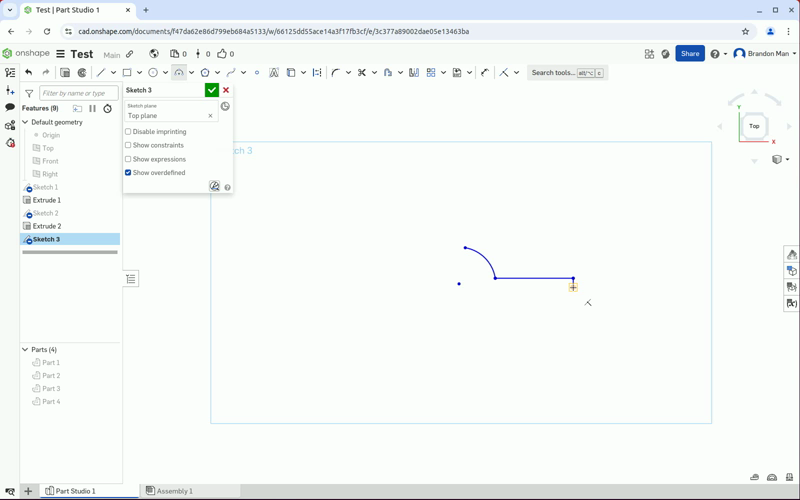
click(573, 287)
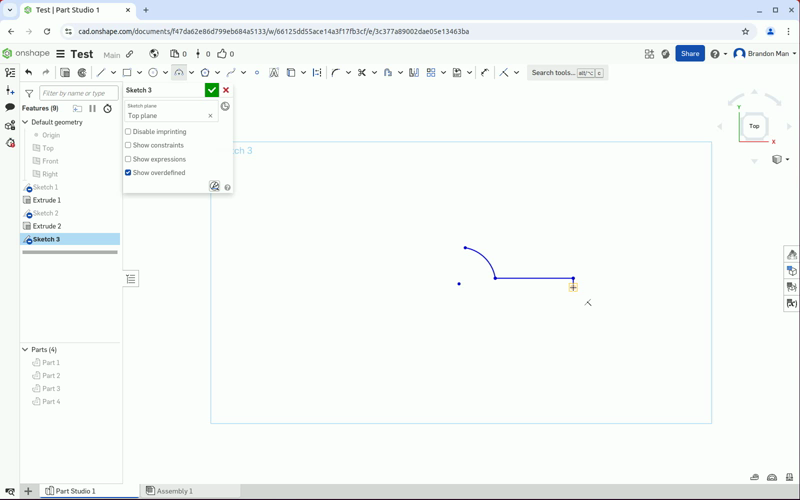
key_down(shift)
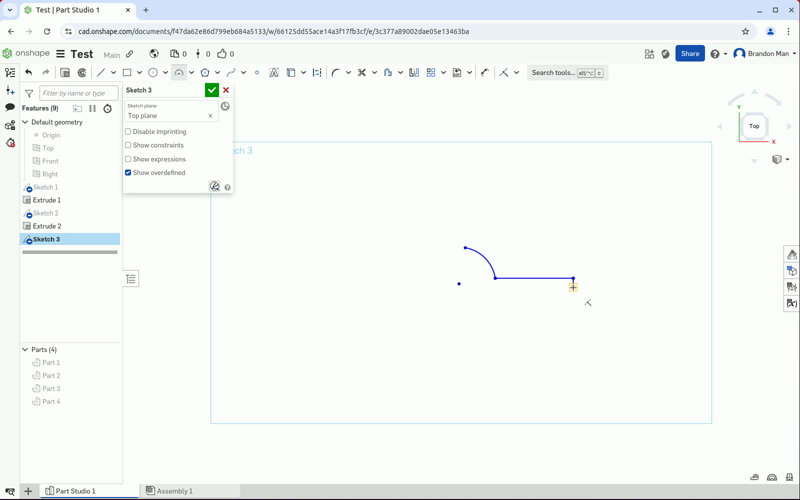
mouse_move(465, 169)
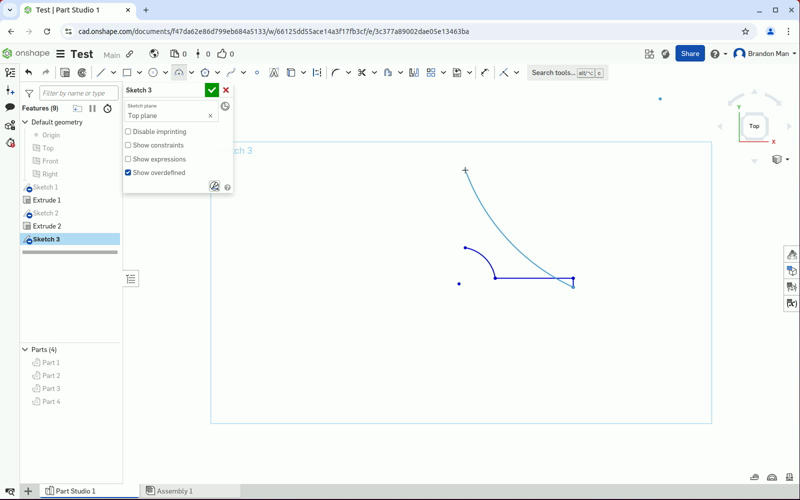
click(465, 169)
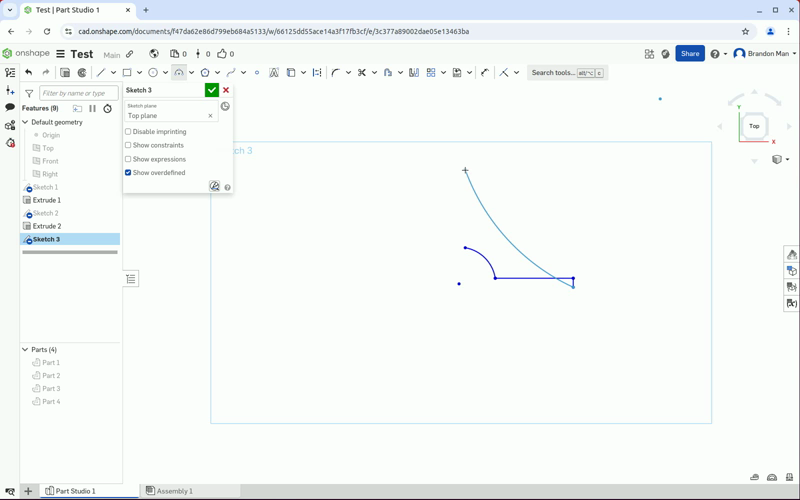
mouse_move(543, 206)
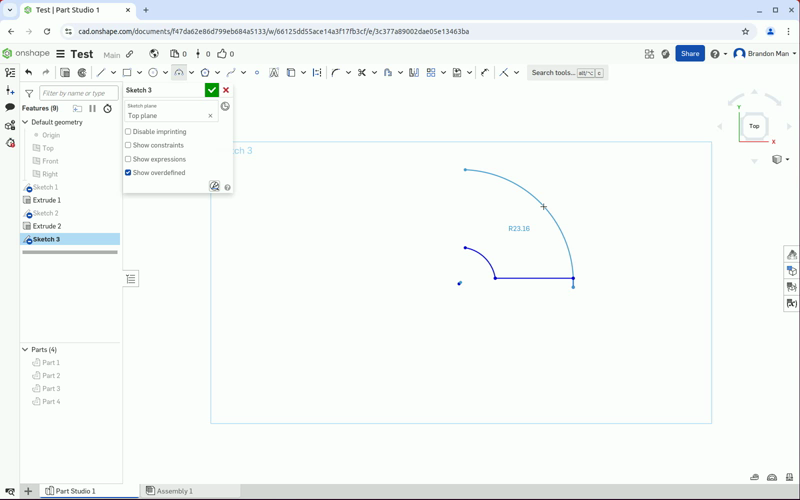
click(543, 206)
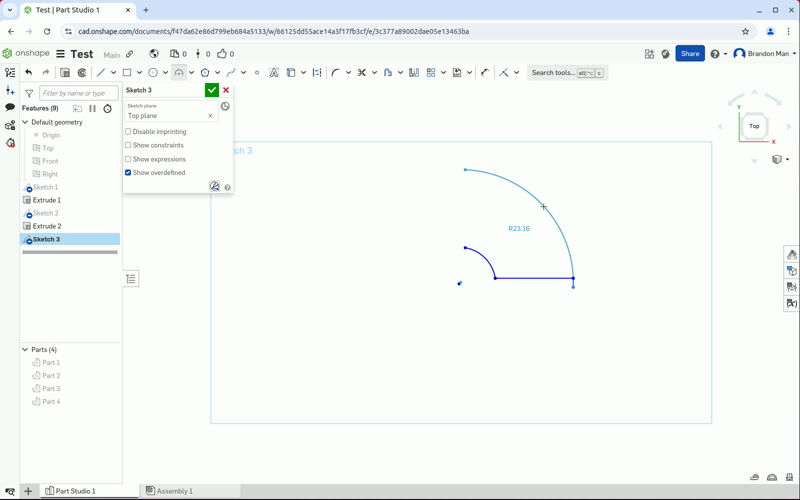
key_up(shift)
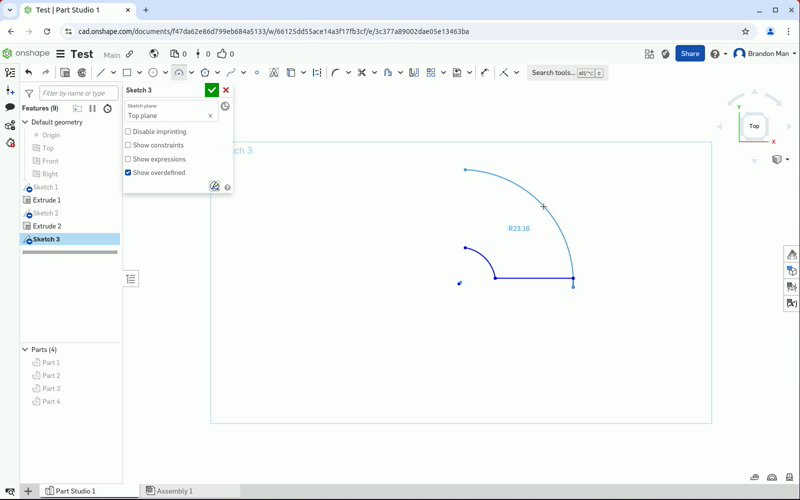
key(esc)
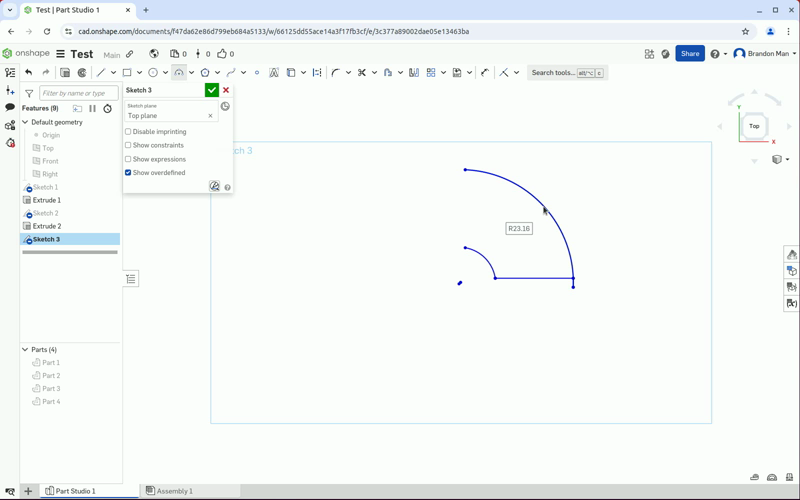
key(l)
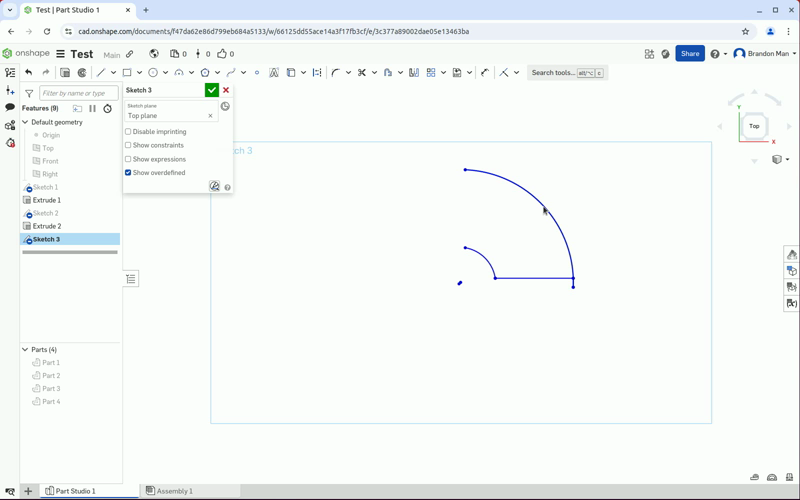
mouse_move(465, 169)
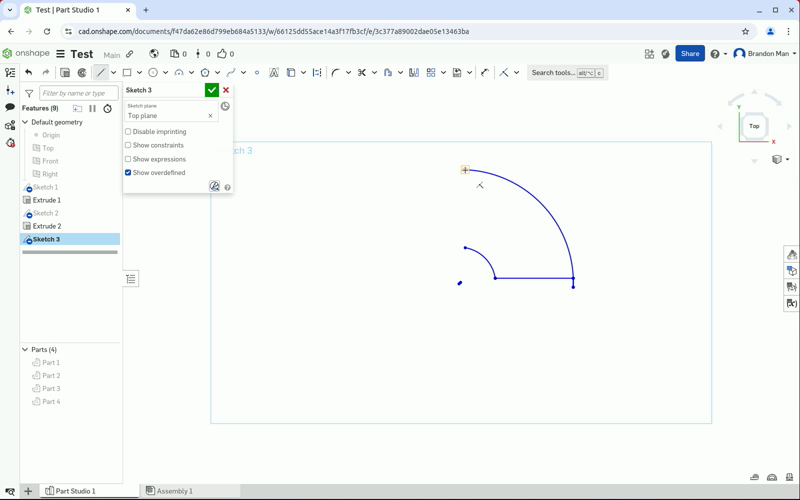
click(465, 169)
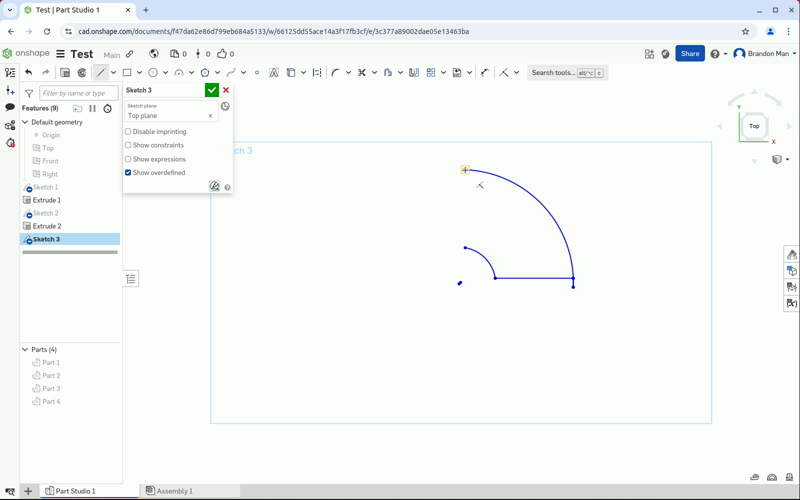
key_down(shift)
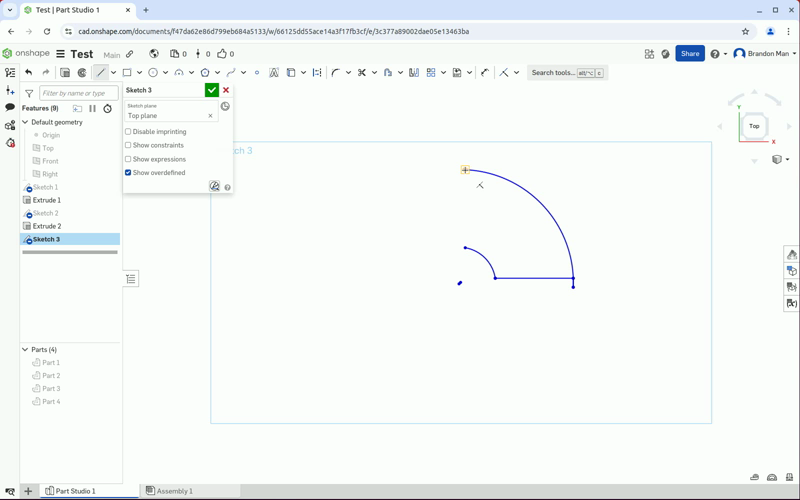
mouse_move(465, 247)
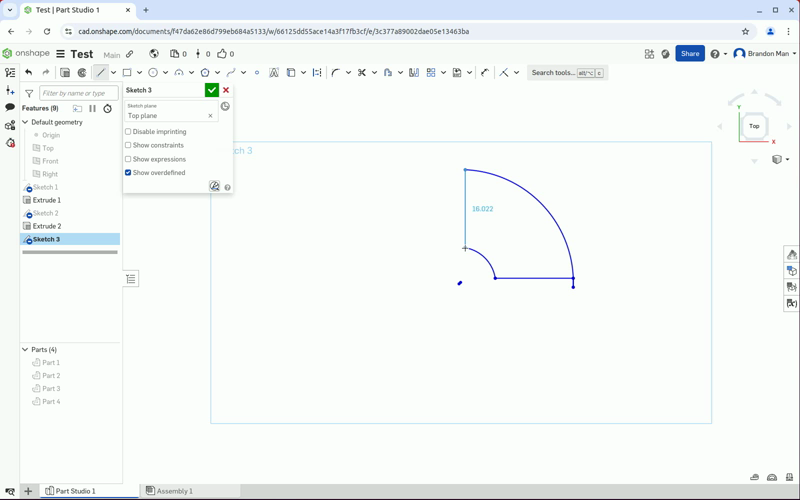
key_up(shift)
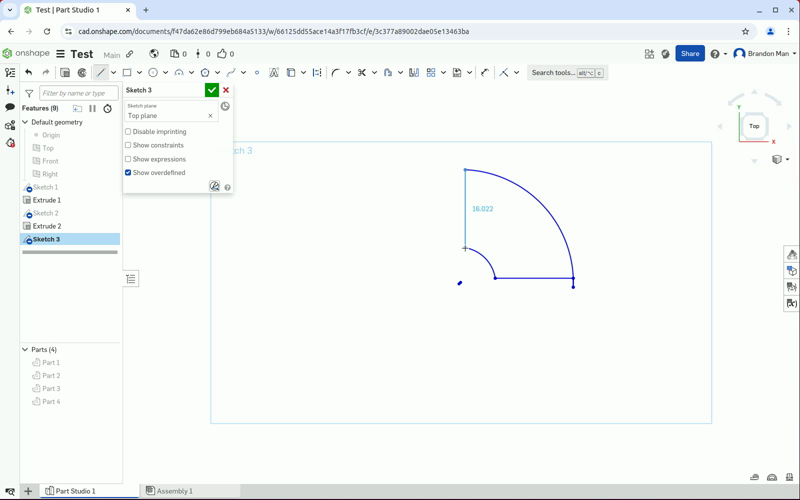
click(465, 247)
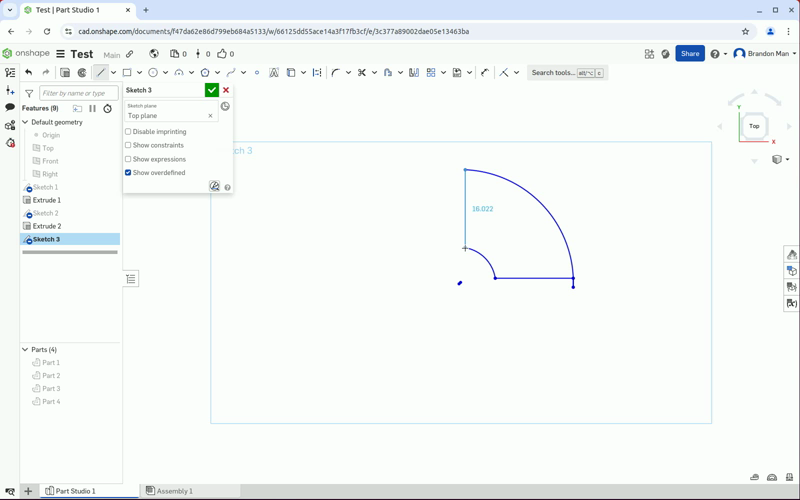
key(esc)
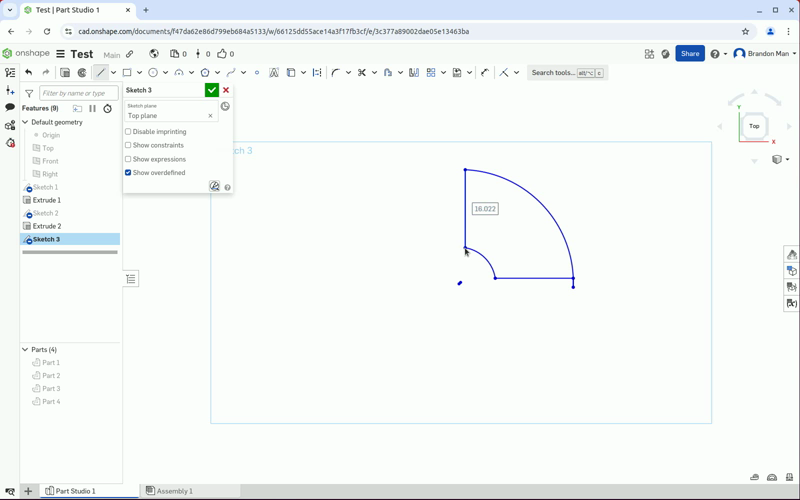
mouse_move(537, 234)
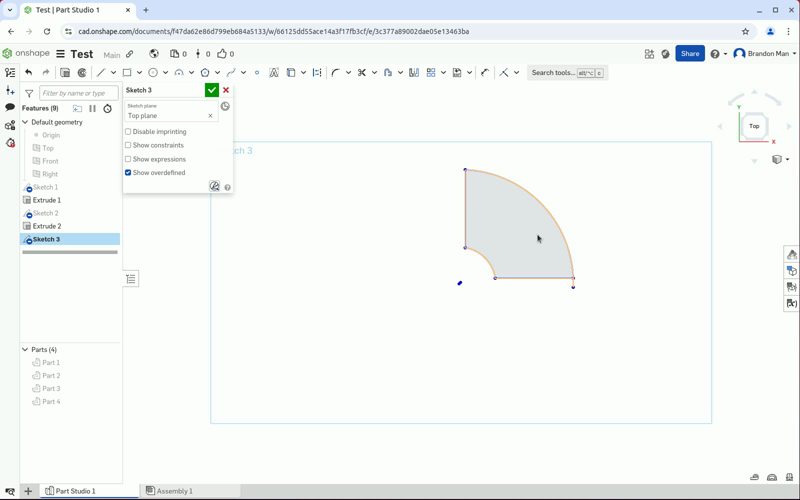
click(537, 234)
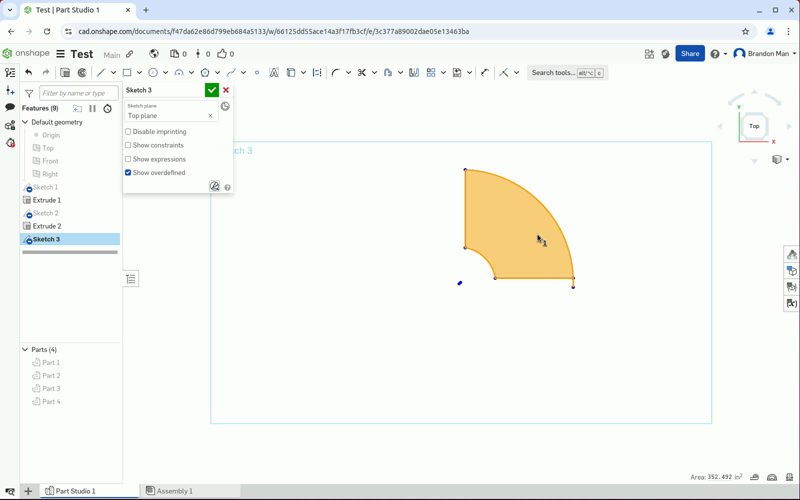
mouse_move(73, 352)
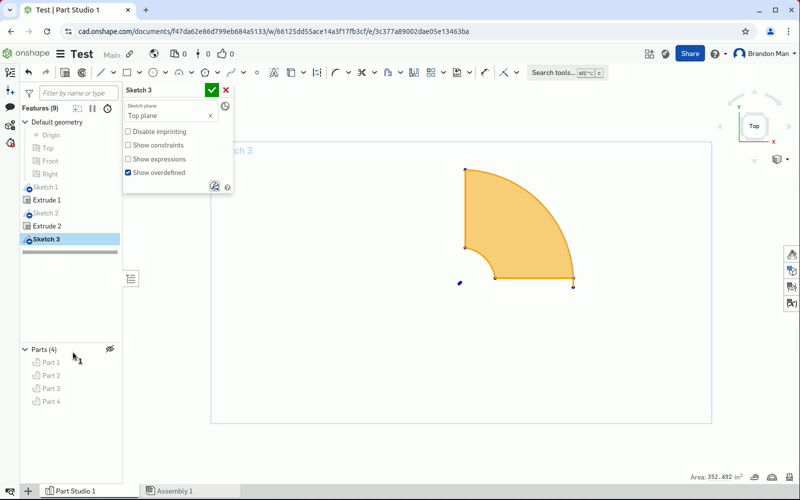
key(shift+y)
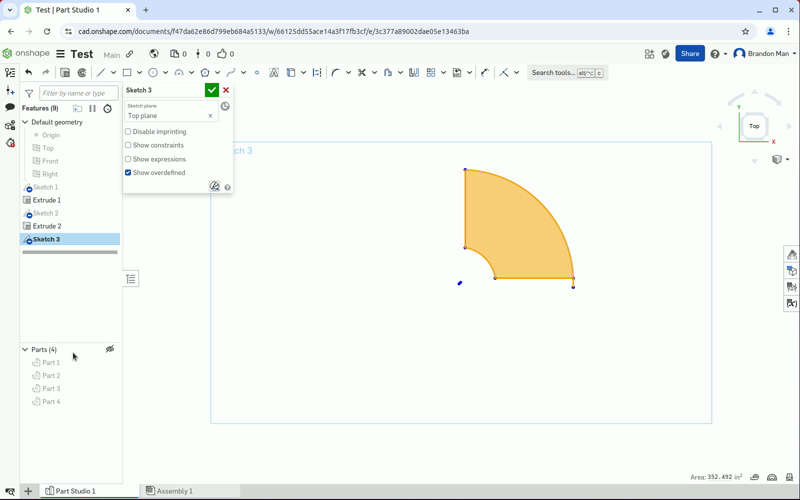
key(shift+e)
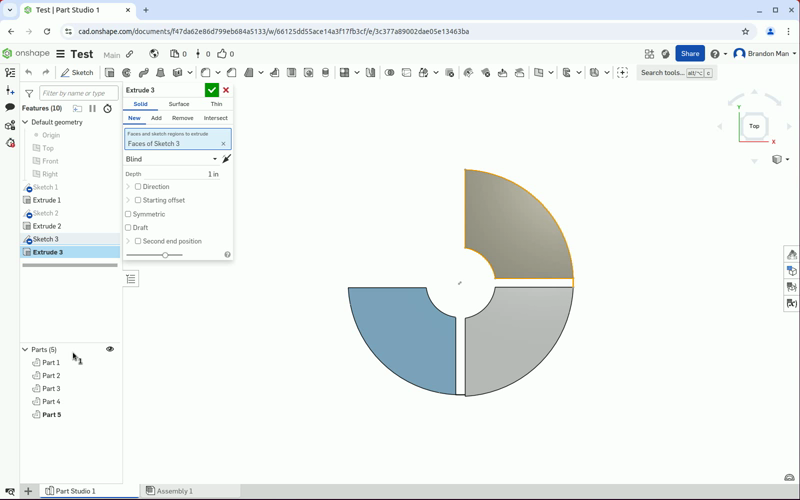
mouse_move(143, 106)
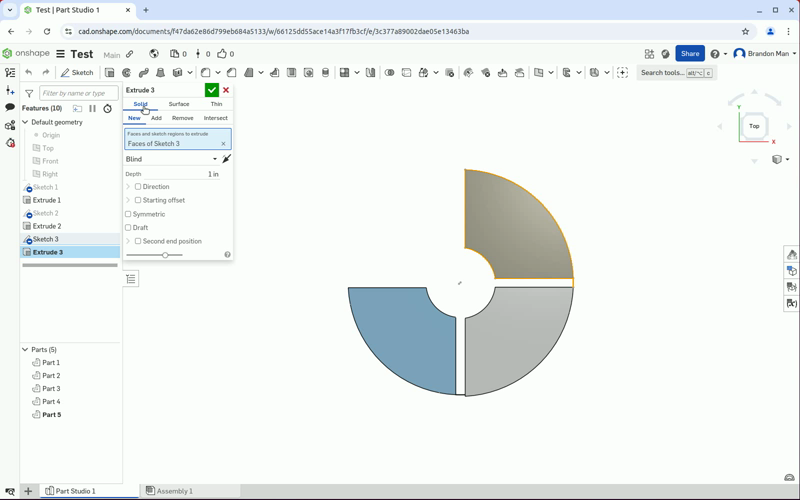
click(143, 106)
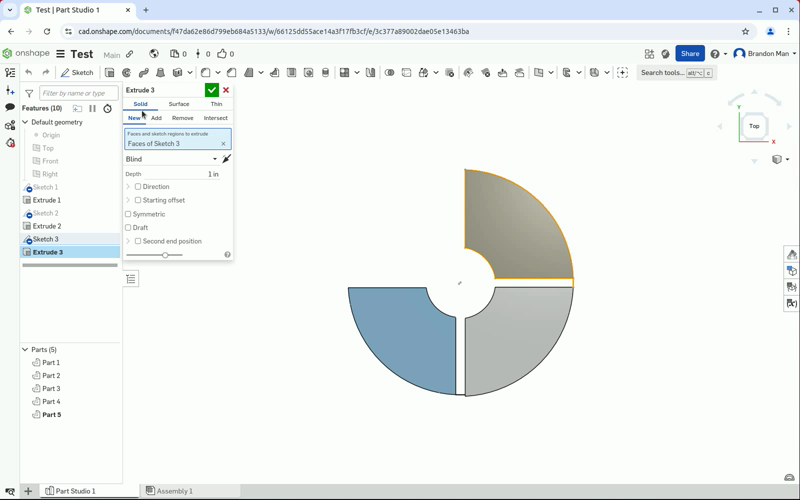
mouse_move(137, 120)
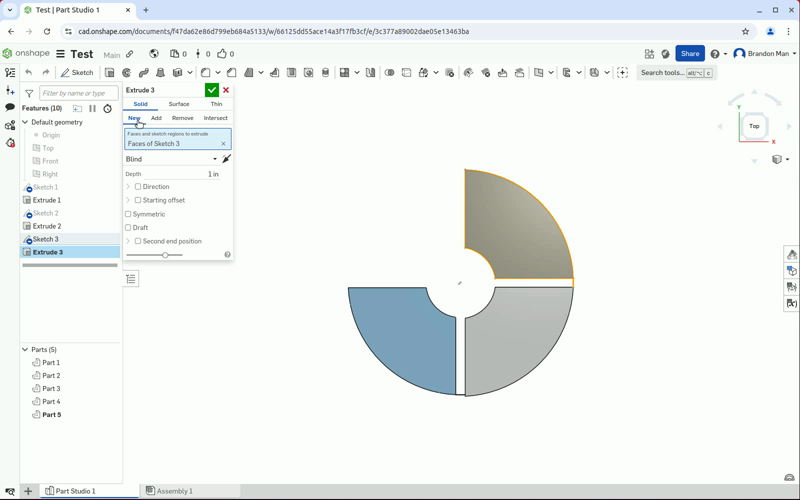
click(137, 120)
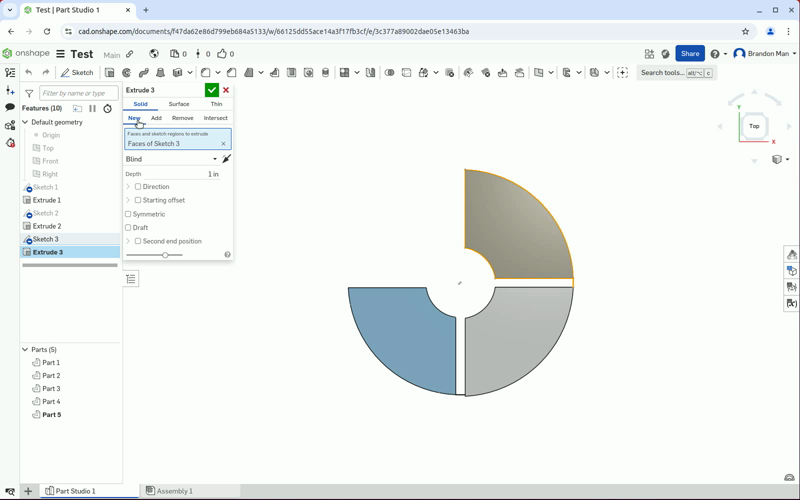
key(tab, 4)
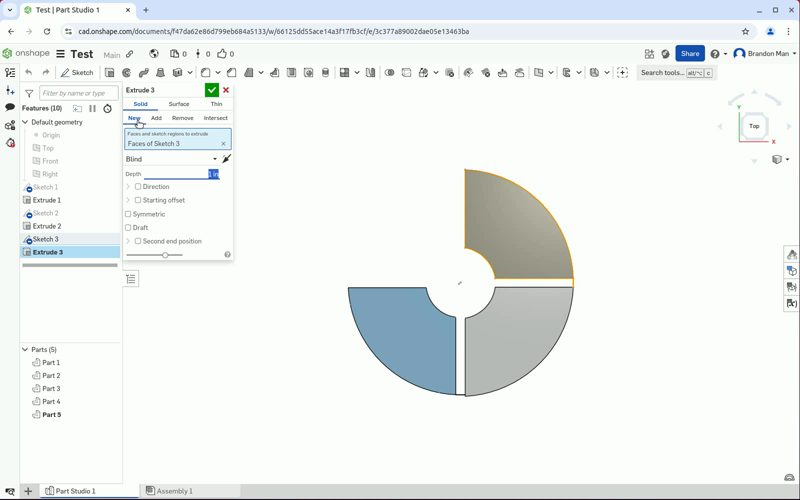
text(13.961)
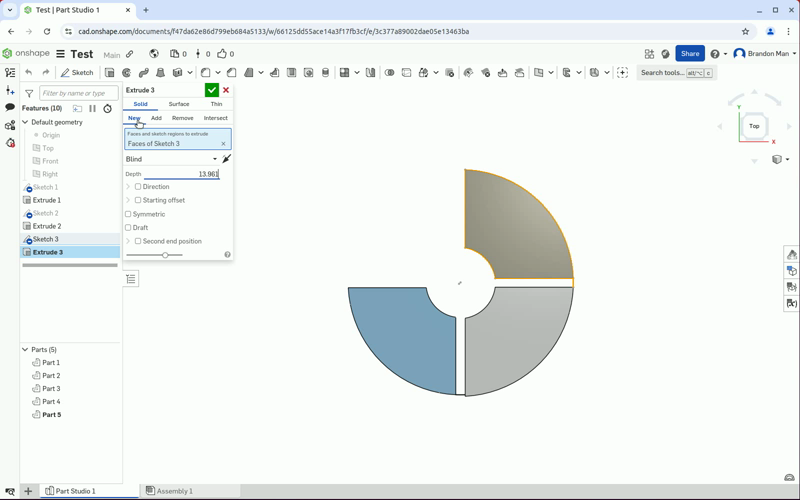
key(enter)
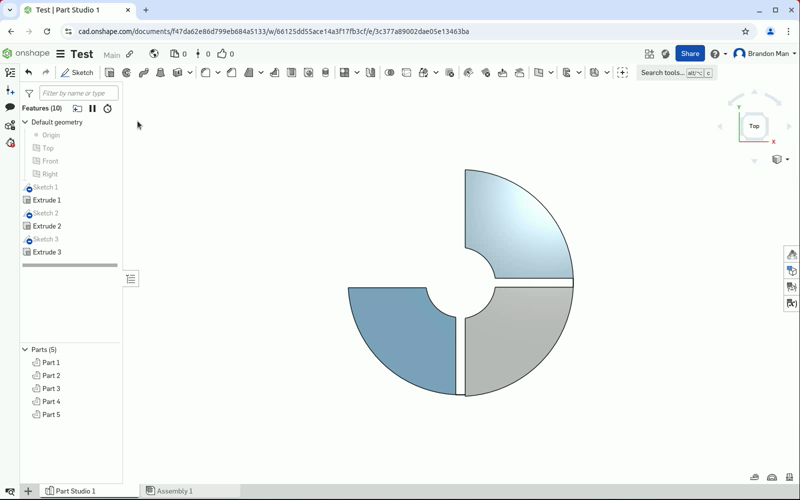
key(shift+h)
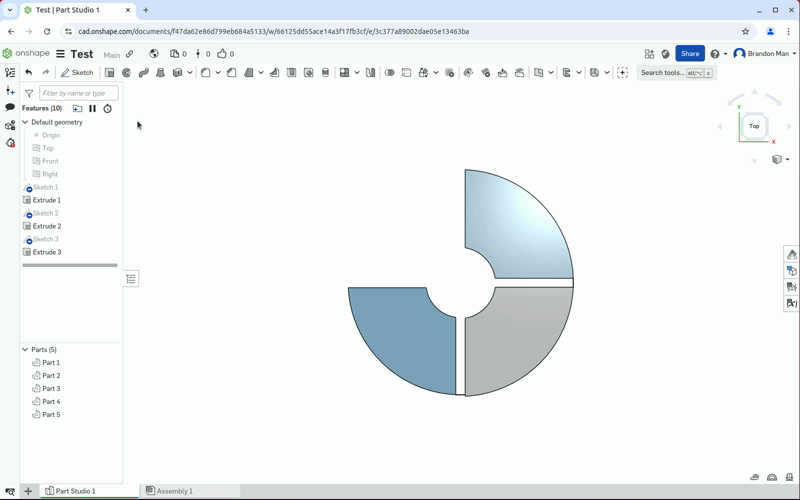
key(shift+h)
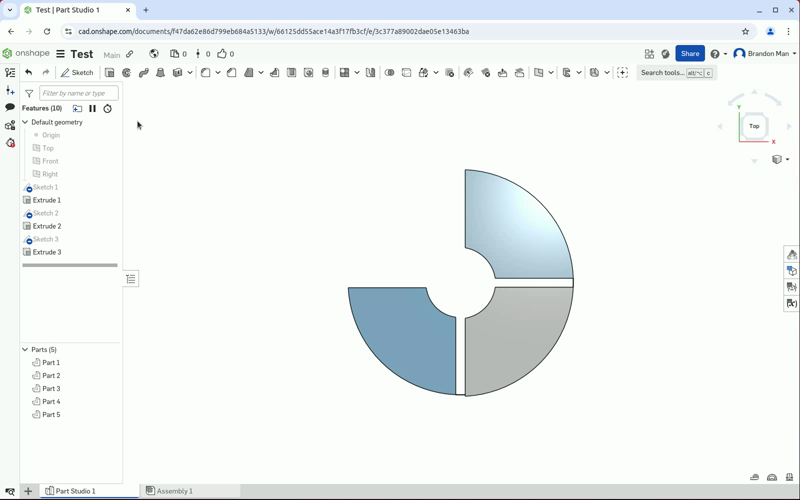
mouse_move(73, 189)
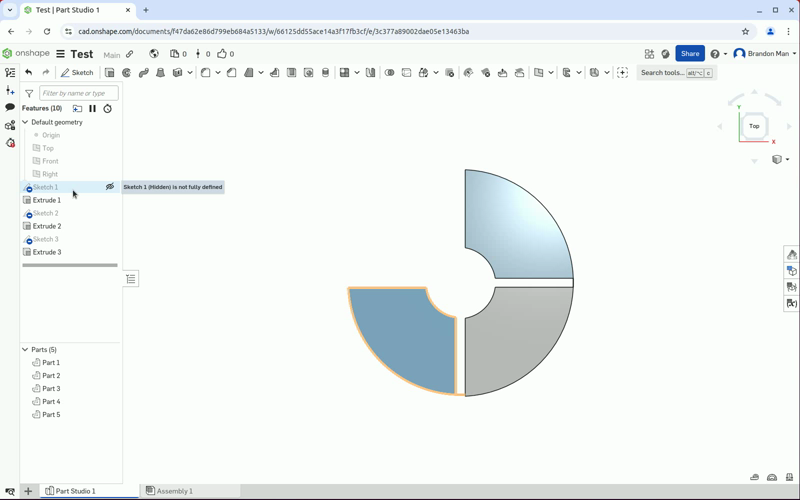
click(73, 189)
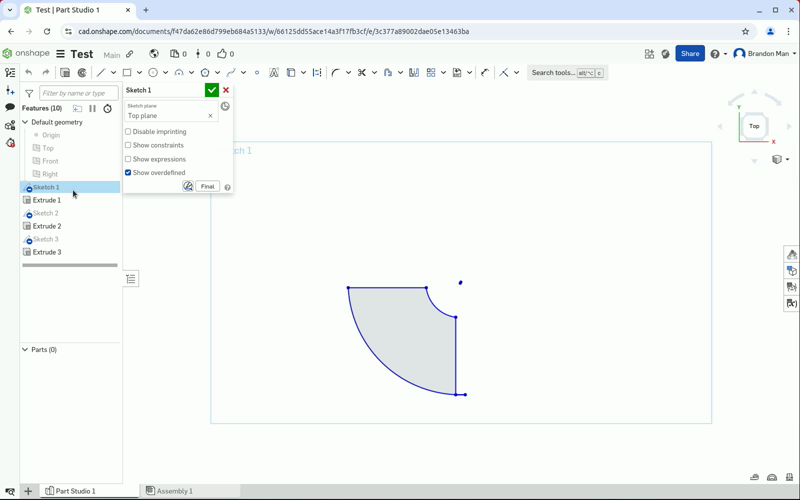
mouse_move(229, 92)
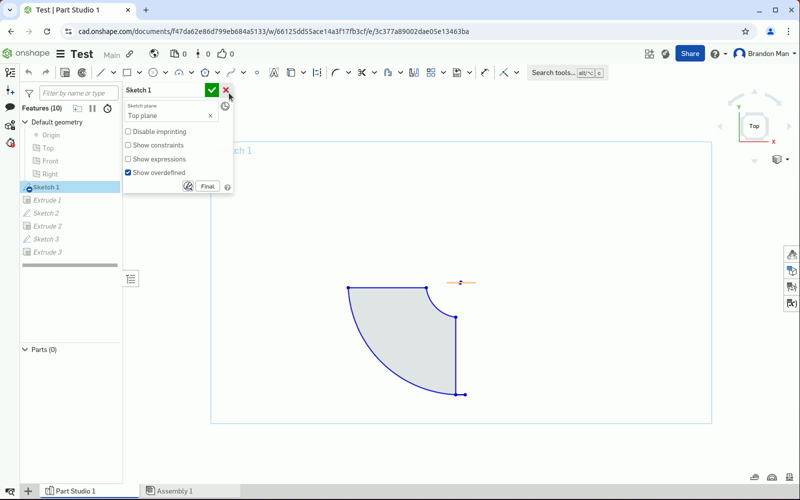
click(229, 92)
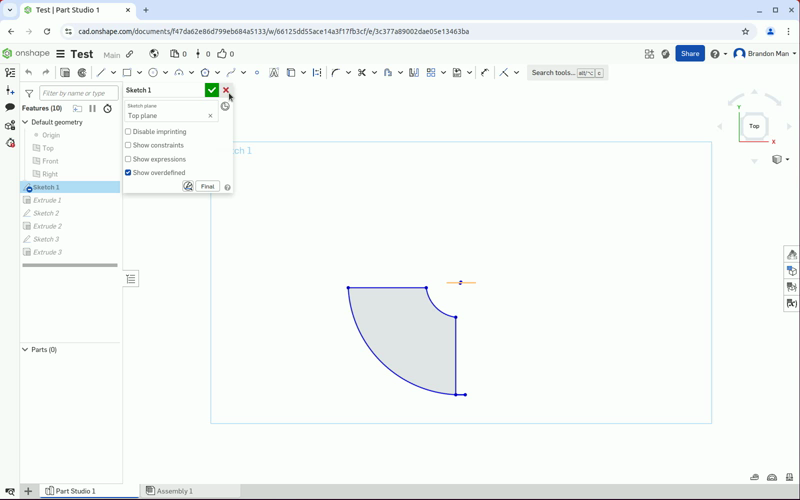
key(shift+s)
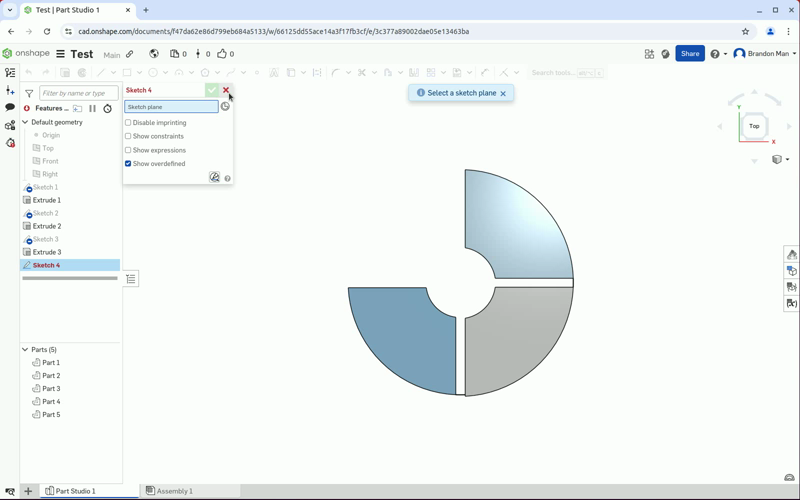
mouse_move(73, 150)
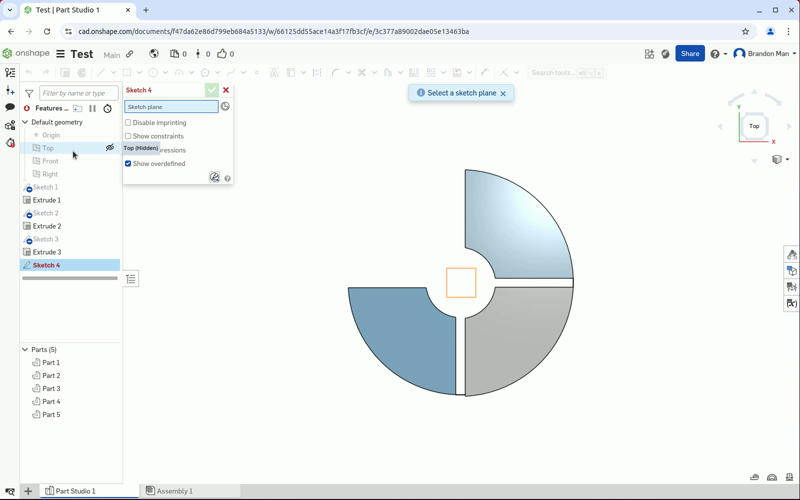
click(73, 150)
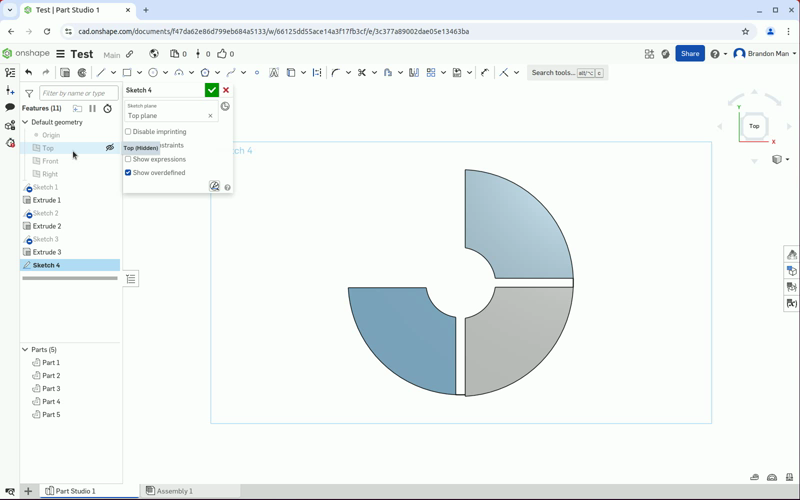
mouse_move(73, 352)
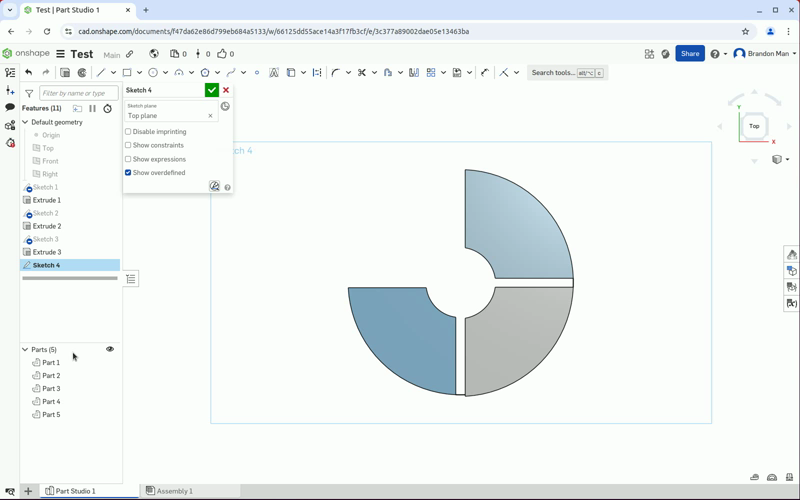
key(y)
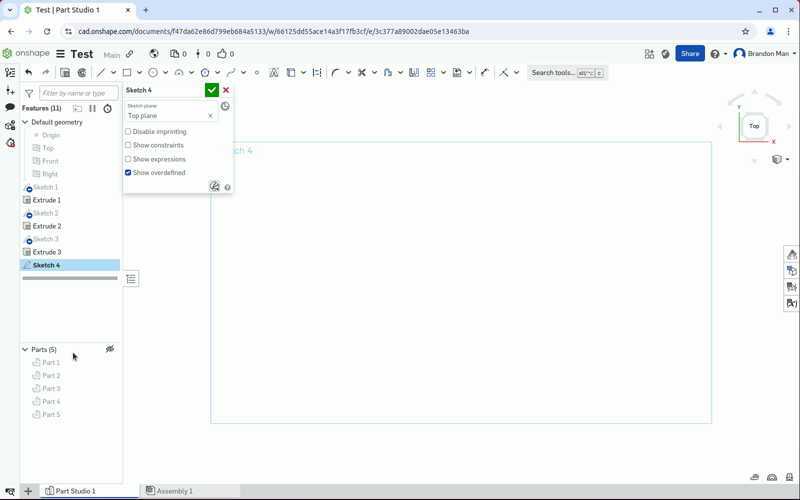
key(l)
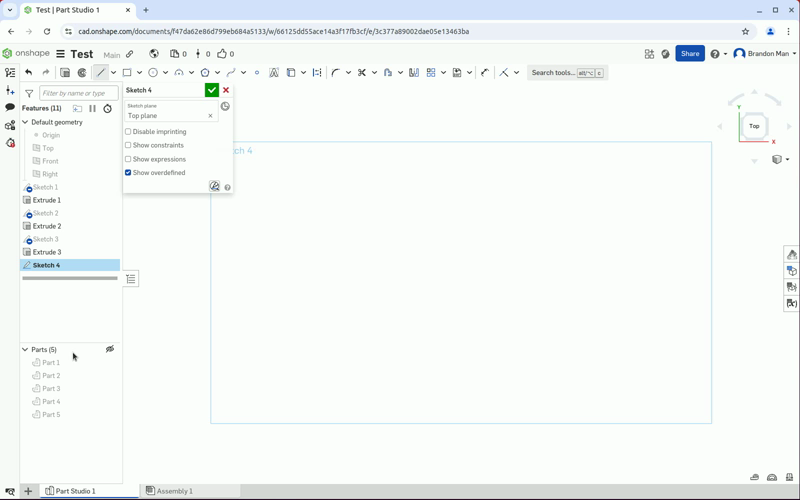
key_down(shift)
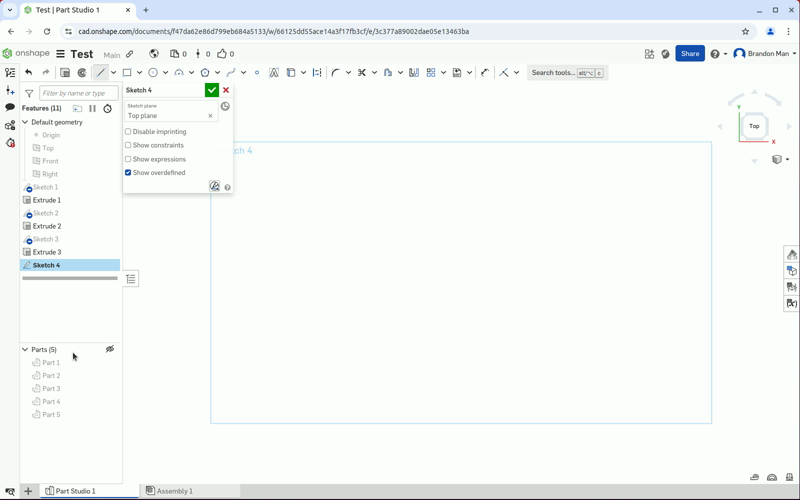
mouse_move(348, 279)
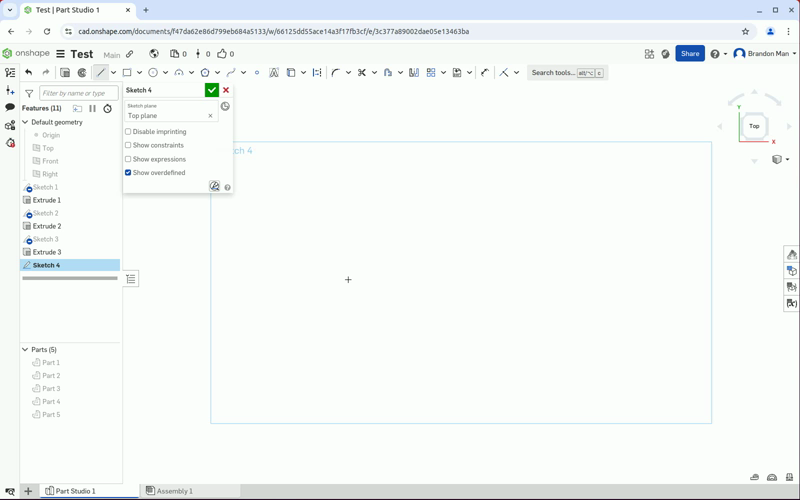
click(348, 279)
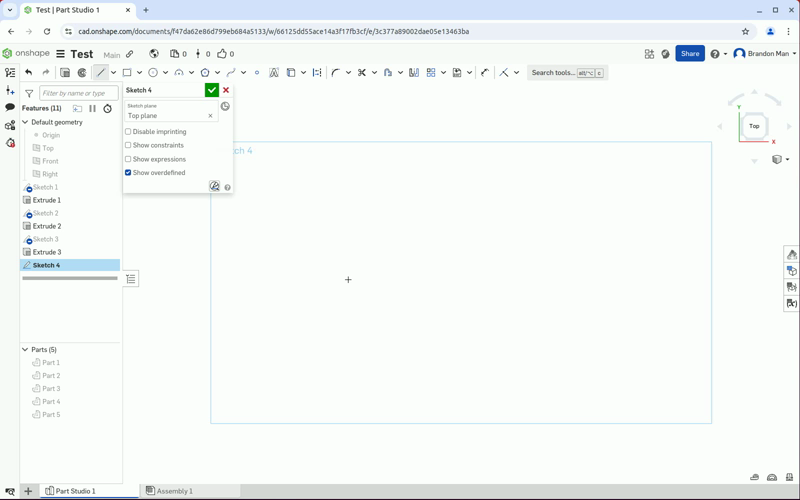
key_up(shift)
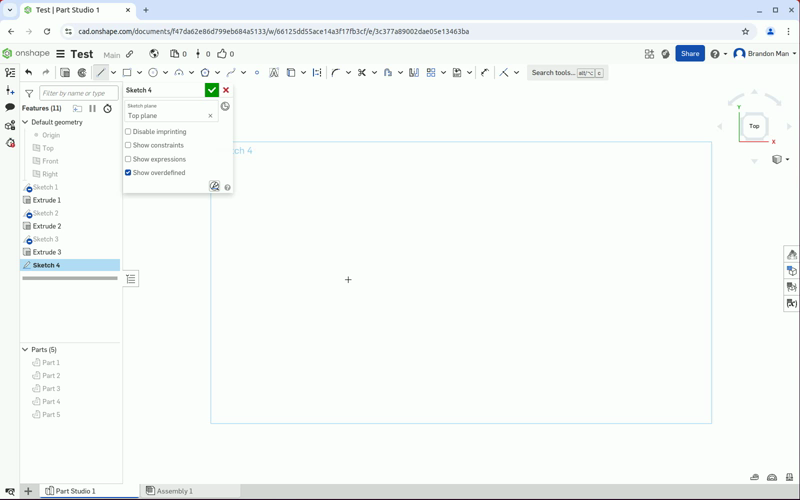
key_down(shift)
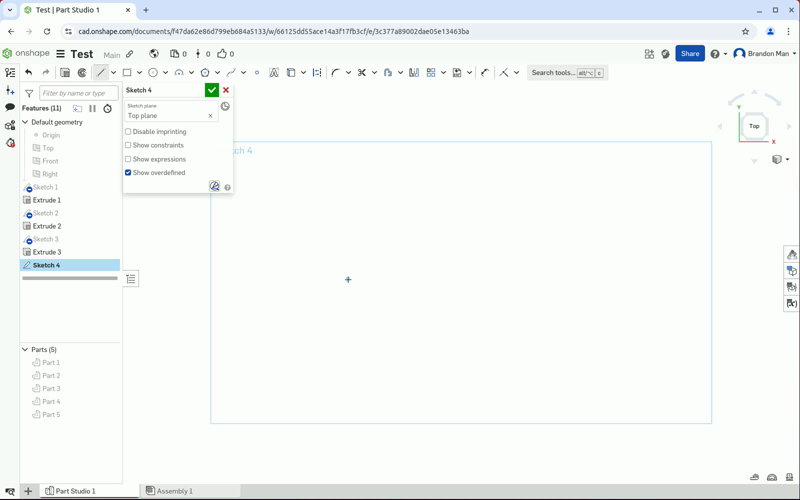
mouse_move(426, 279)
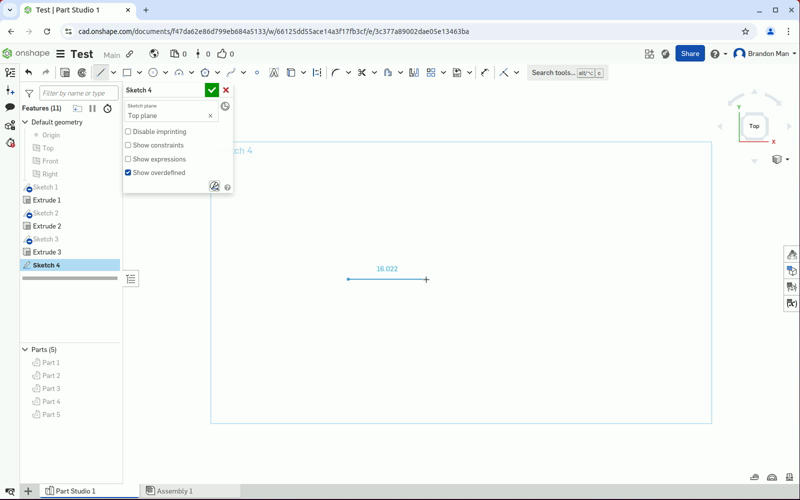
click(426, 279)
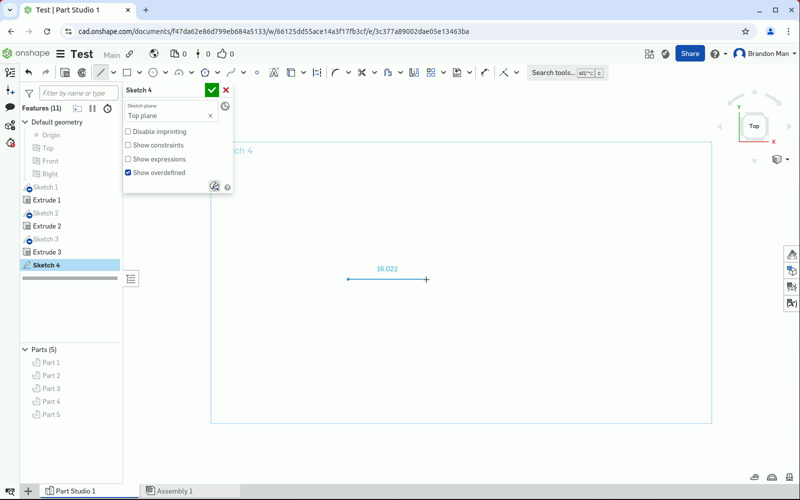
key_up(shift)
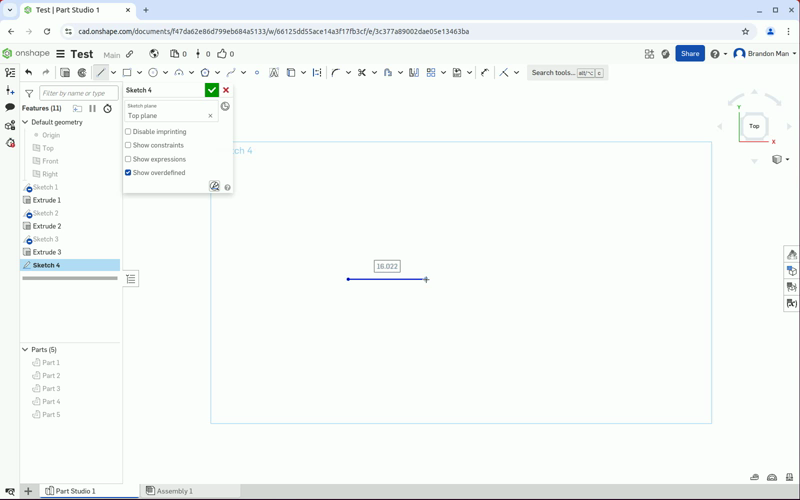
key(esc)
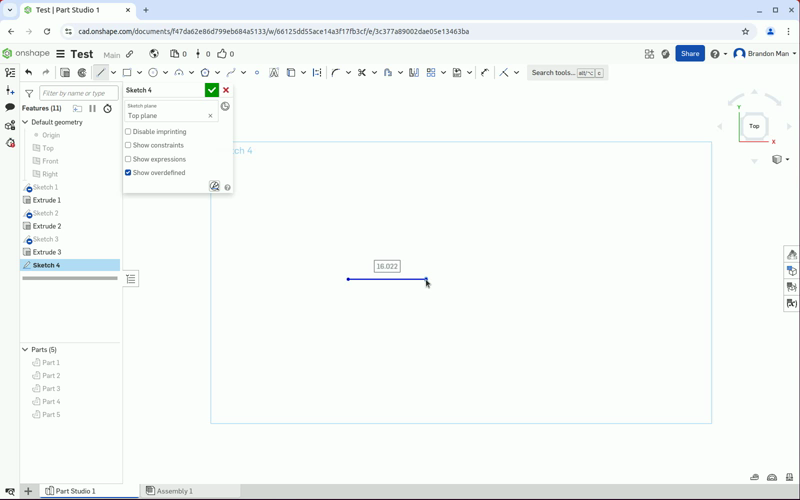
key(a)
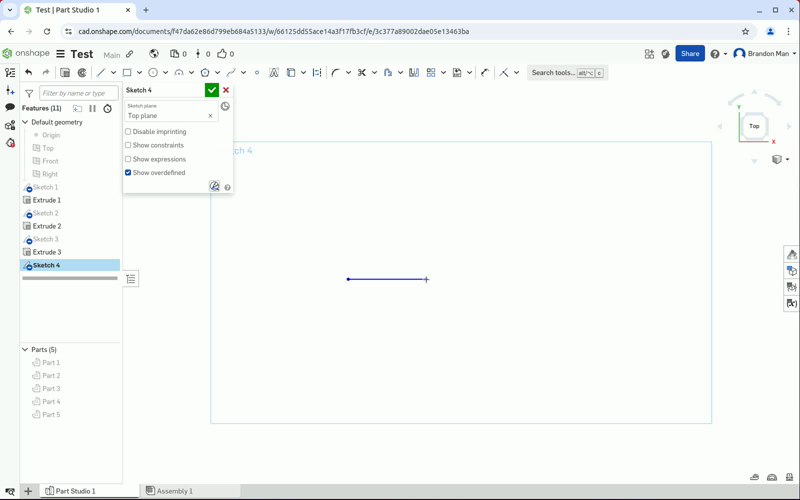
mouse_move(426, 279)
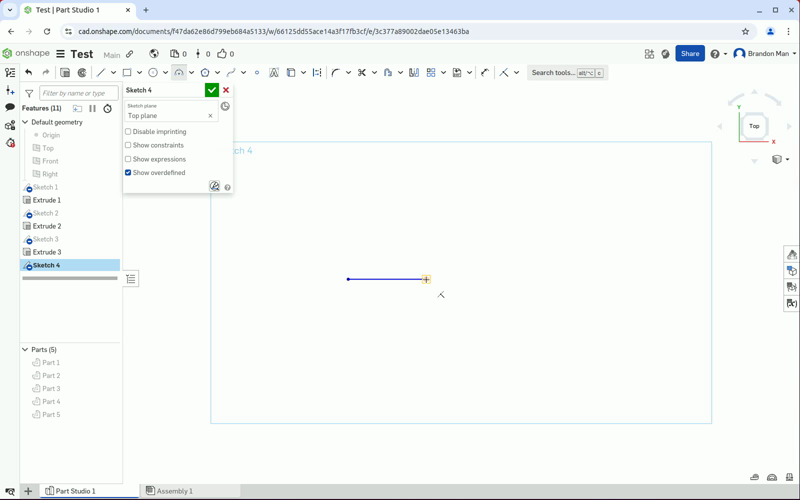
click(426, 279)
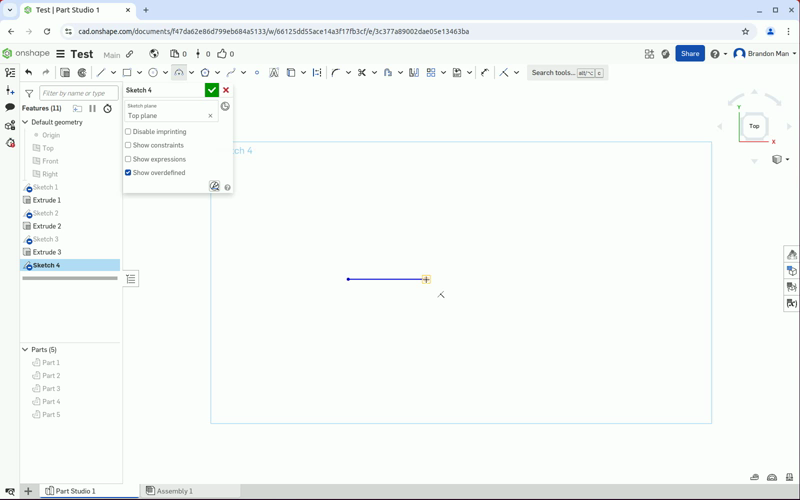
key_down(shift)
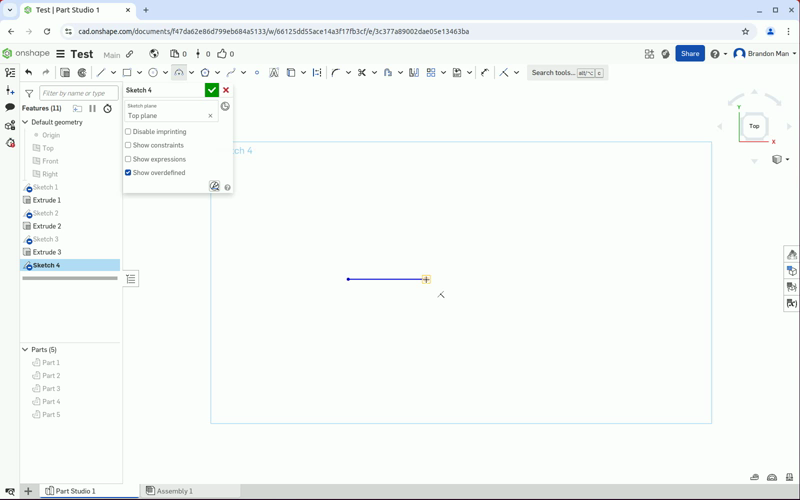
mouse_move(455, 248)
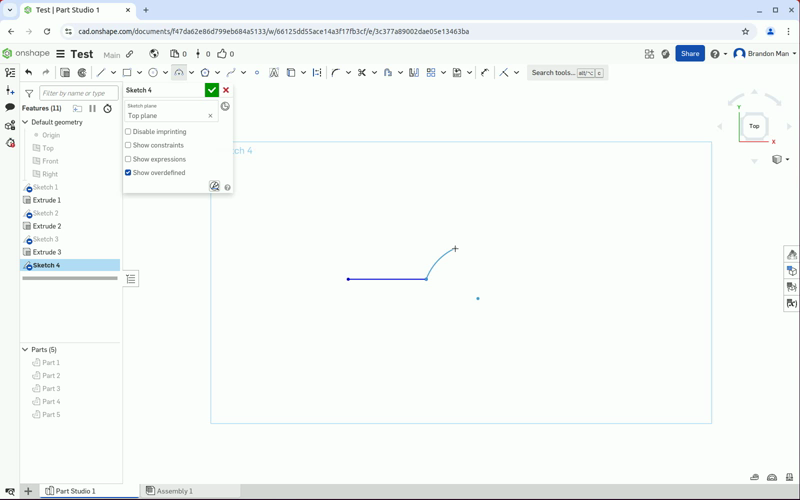
click(455, 248)
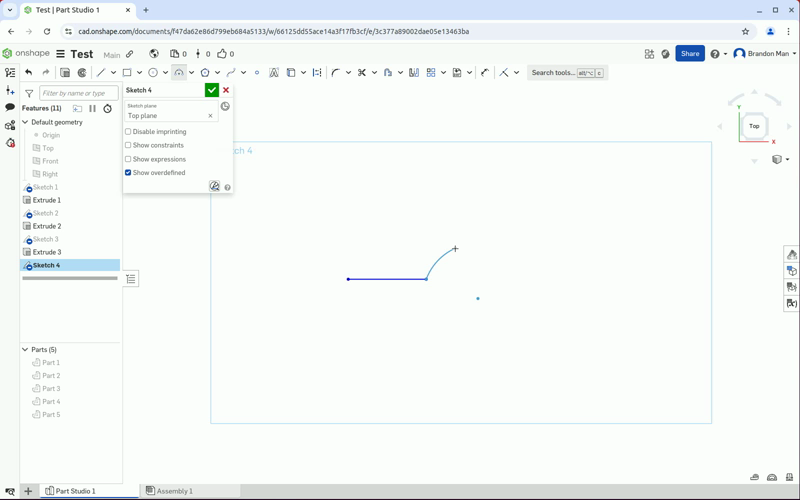
mouse_move(435, 259)
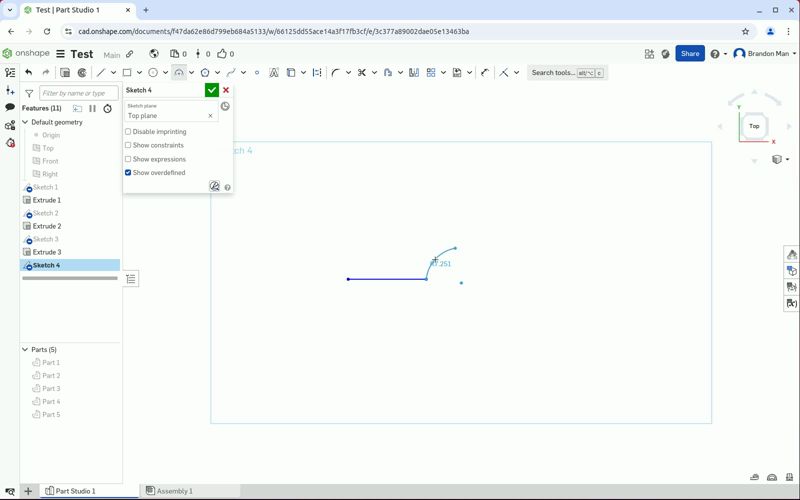
click(435, 259)
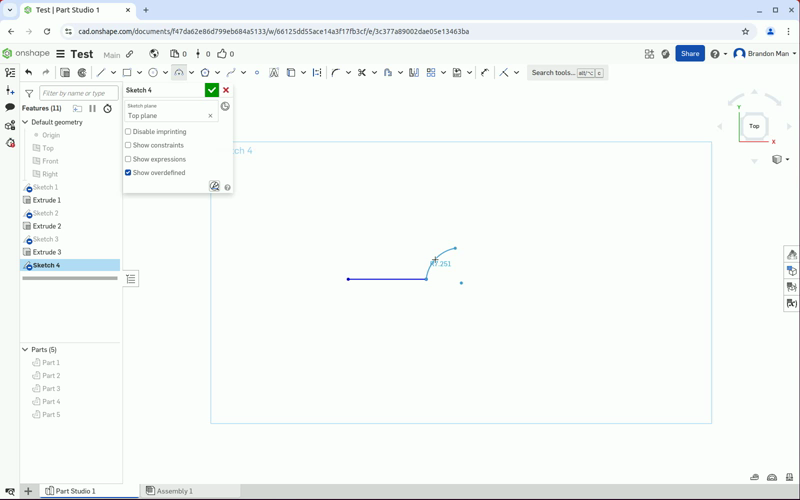
key_up(shift)
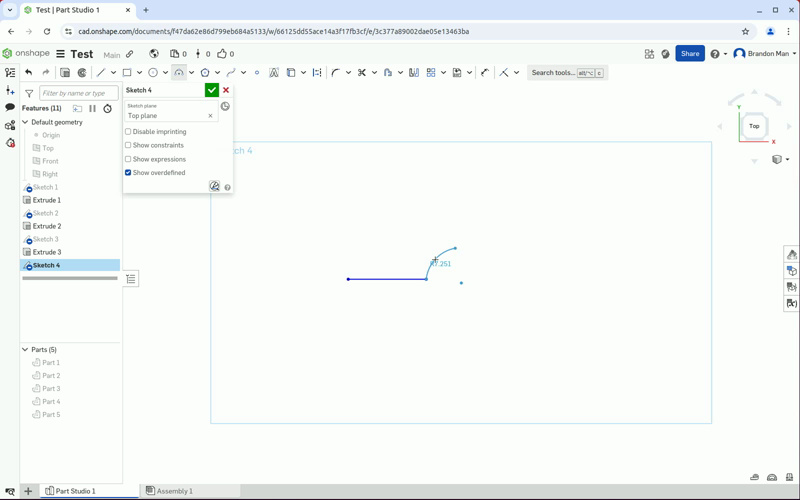
key(esc)
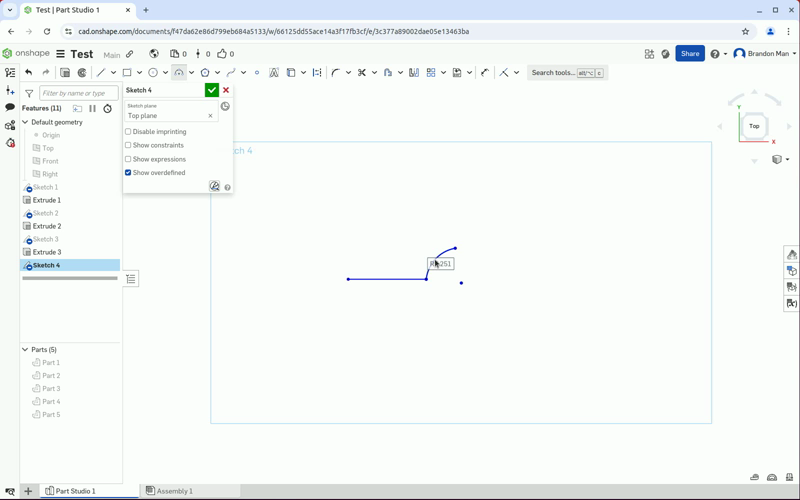
key(l)
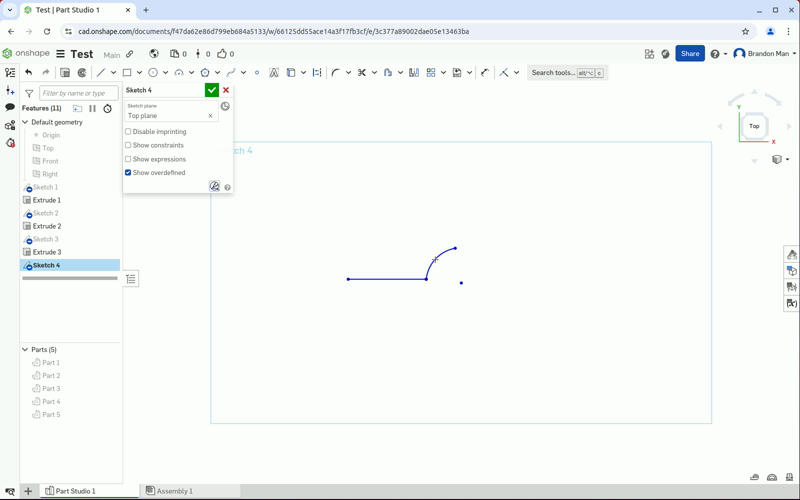
mouse_move(455, 248)
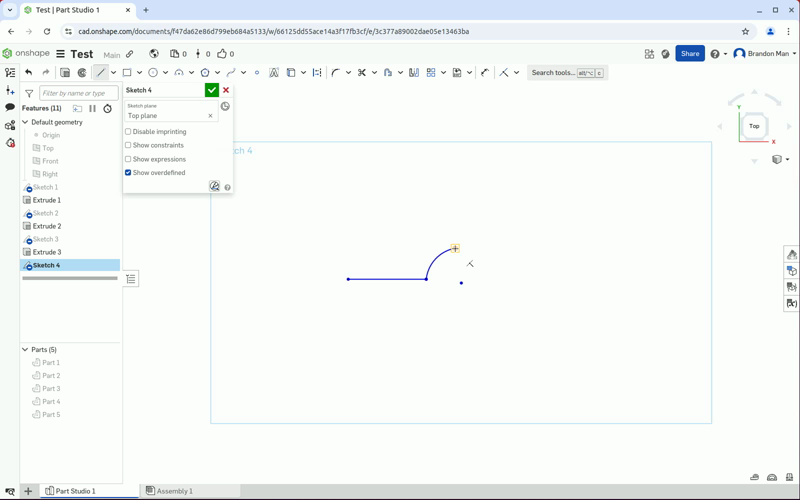
click(455, 248)
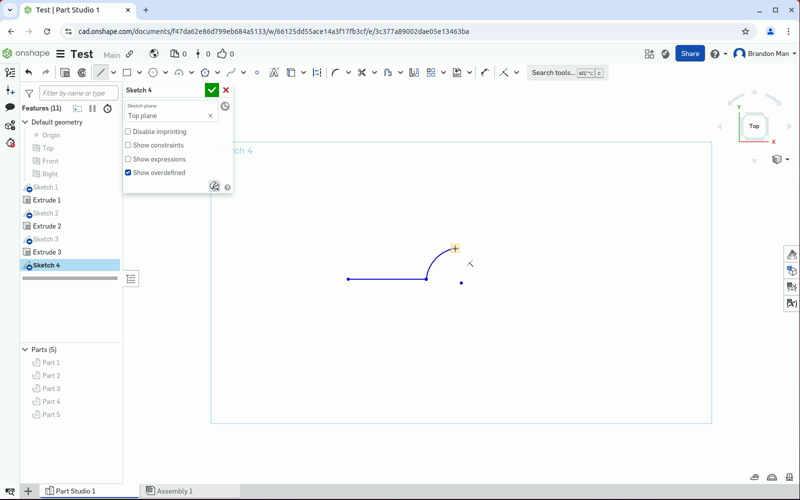
key_down(shift)
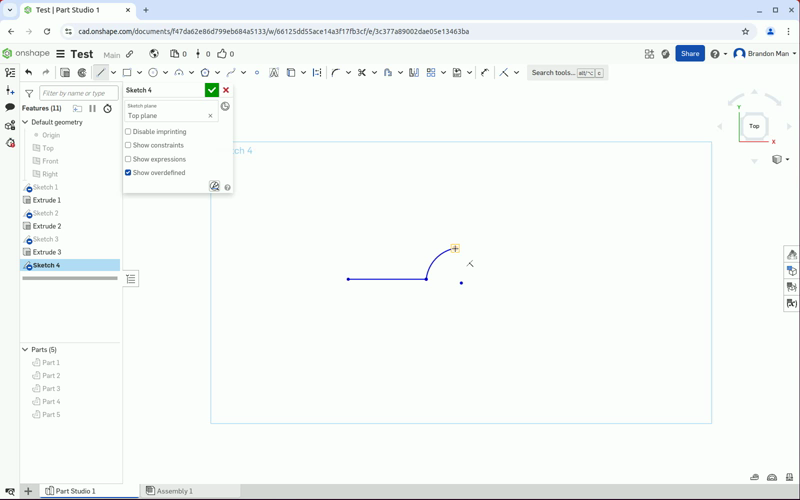
mouse_move(455, 170)
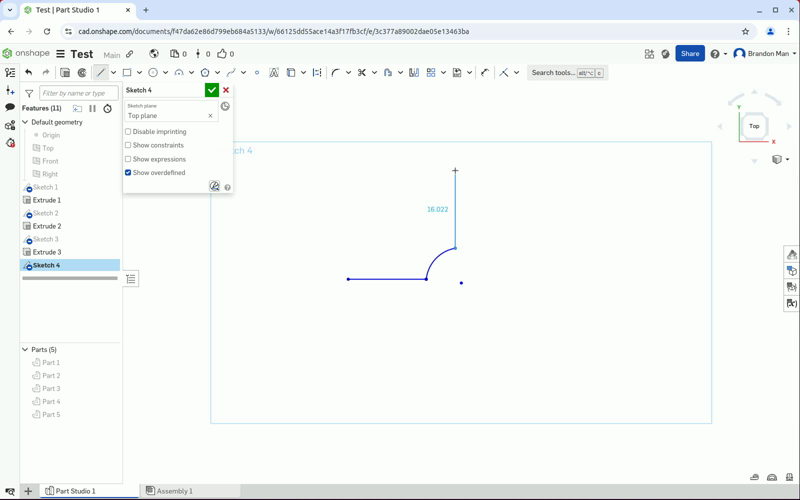
click(455, 170)
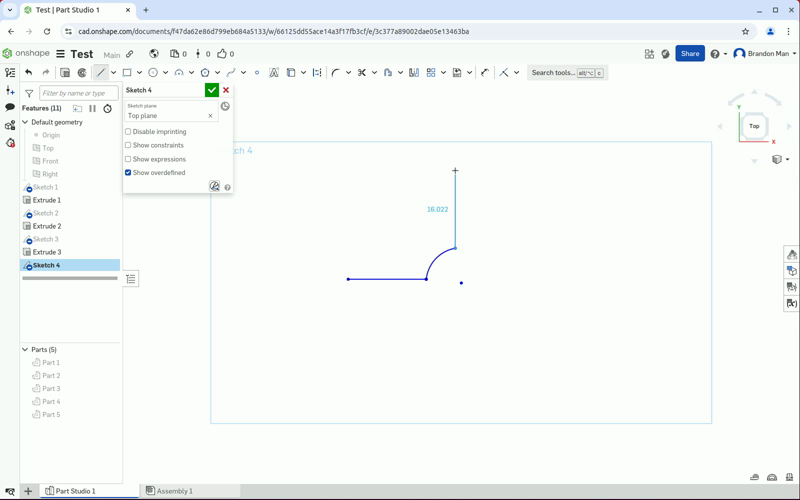
key_up(shift)
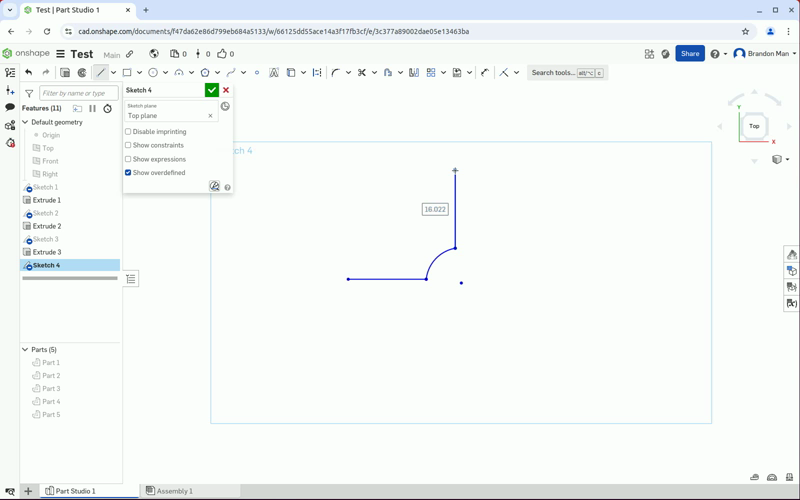
key(esc)
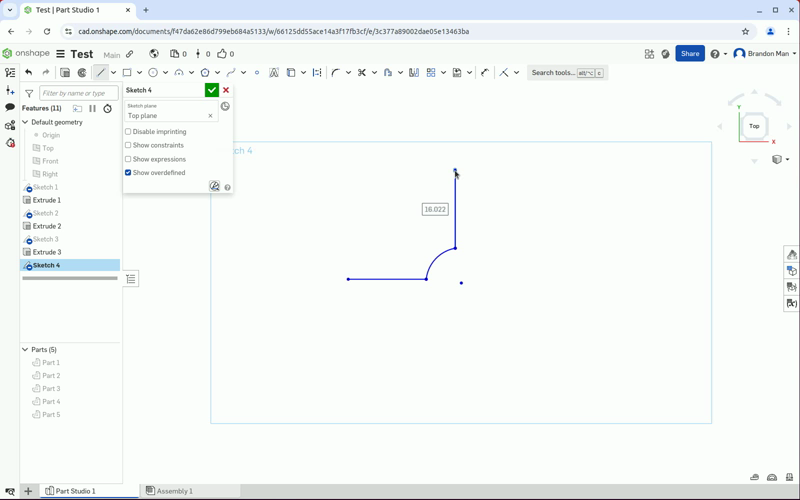
key(a)
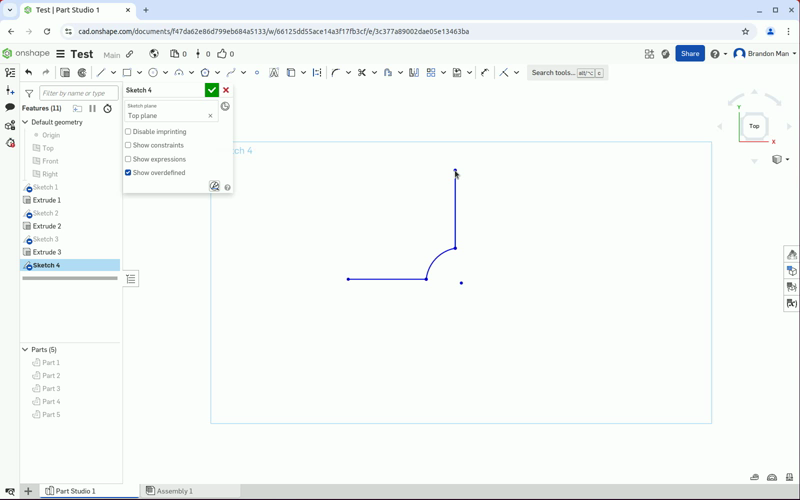
mouse_move(455, 170)
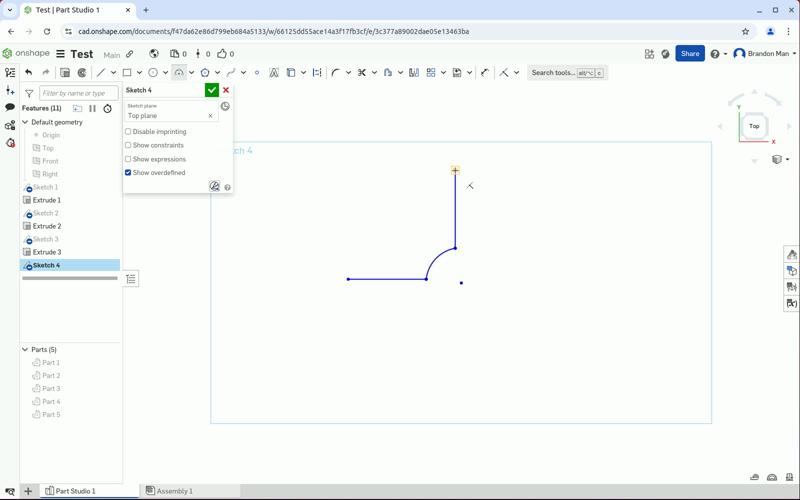
click(455, 170)
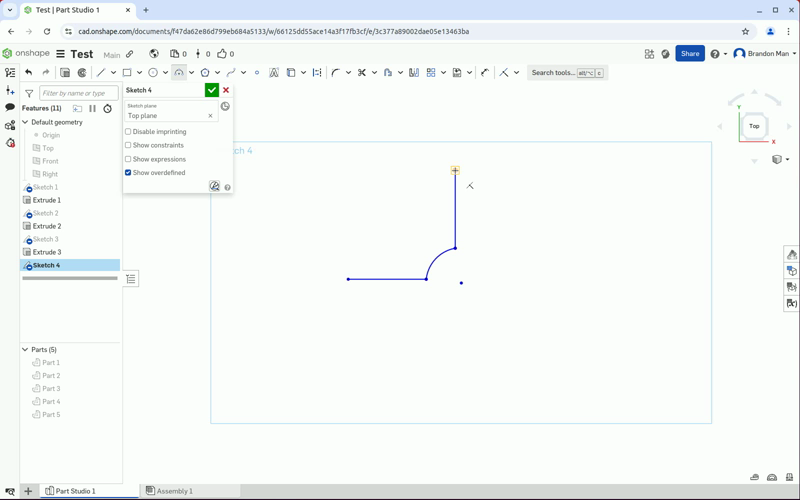
mouse_move(348, 279)
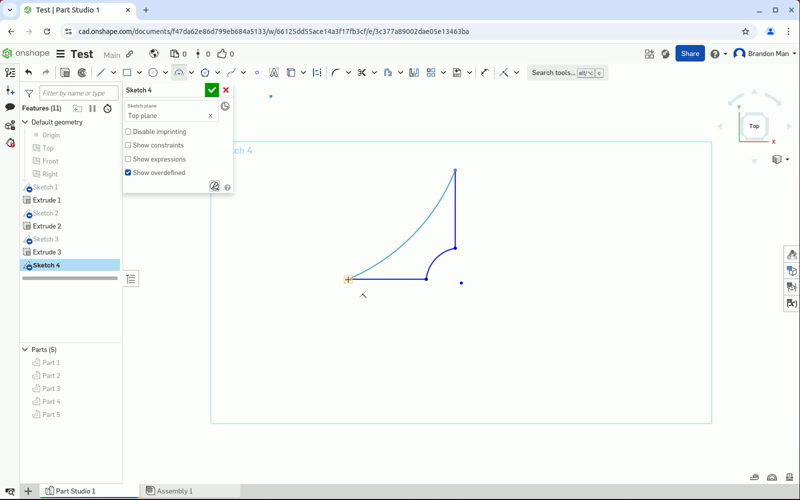
click(348, 279)
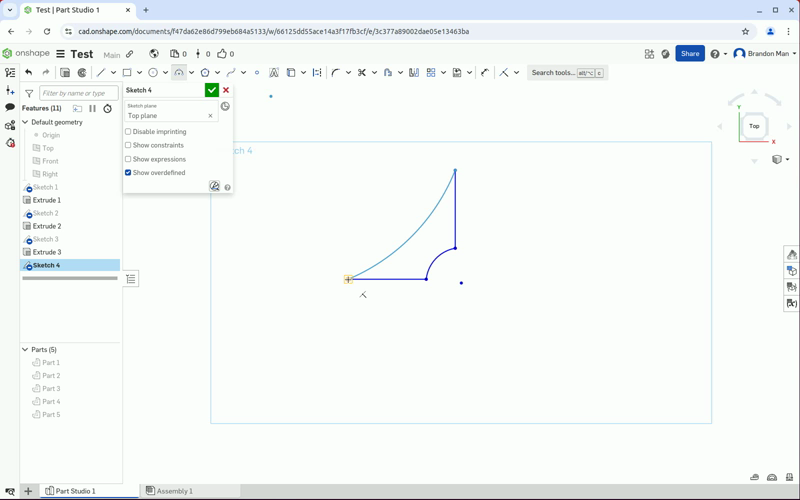
key_down(shift)
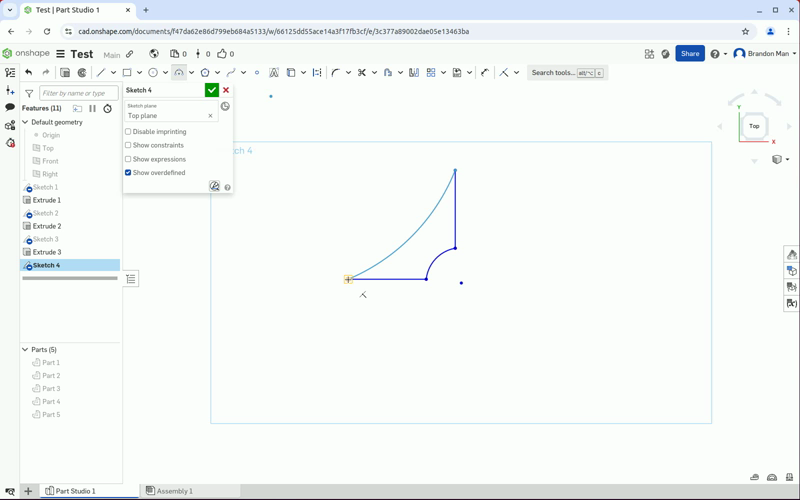
mouse_move(380, 204)
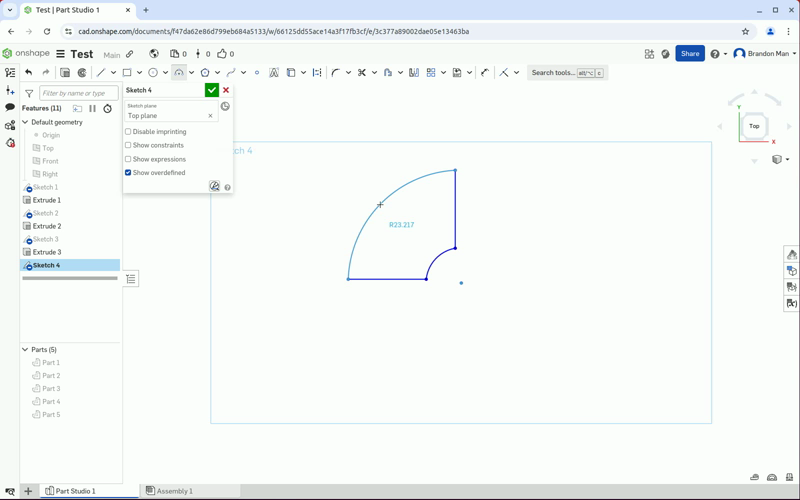
click(380, 204)
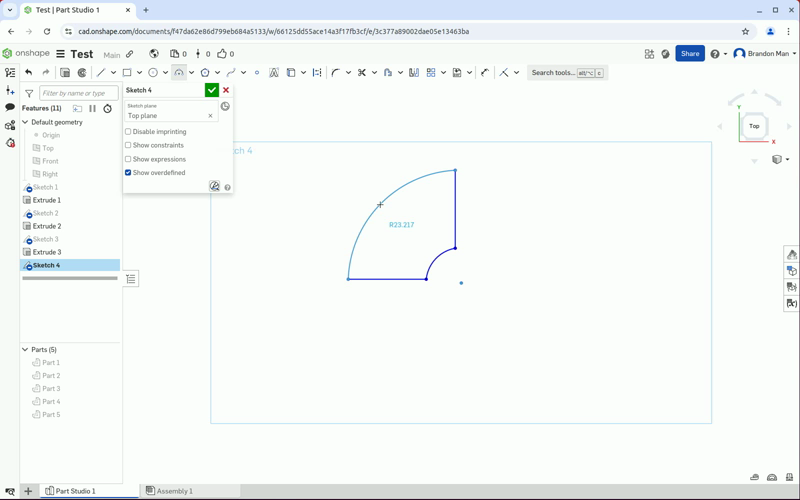
key_up(shift)
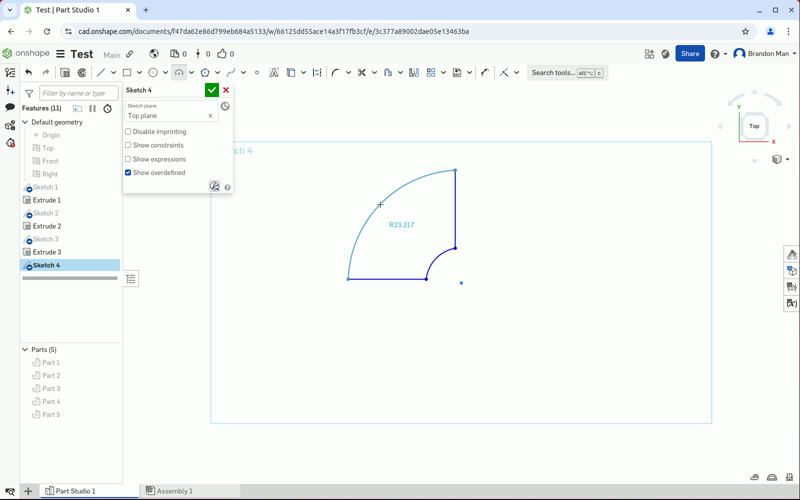
key(esc)
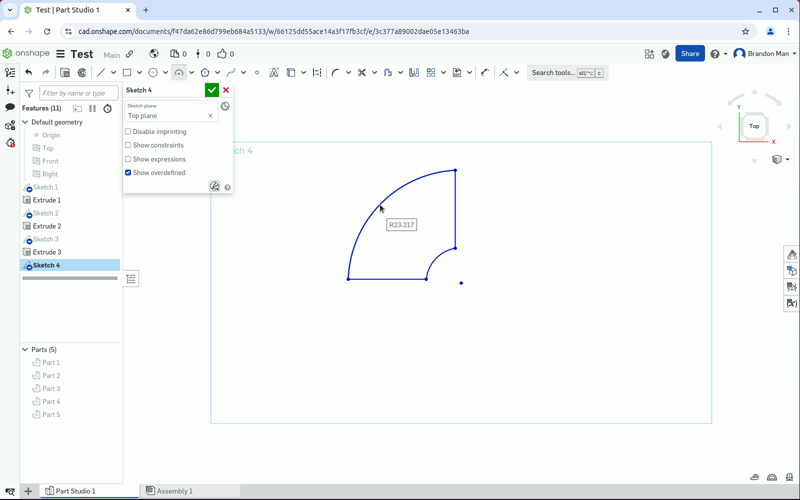
mouse_move(426, 239)
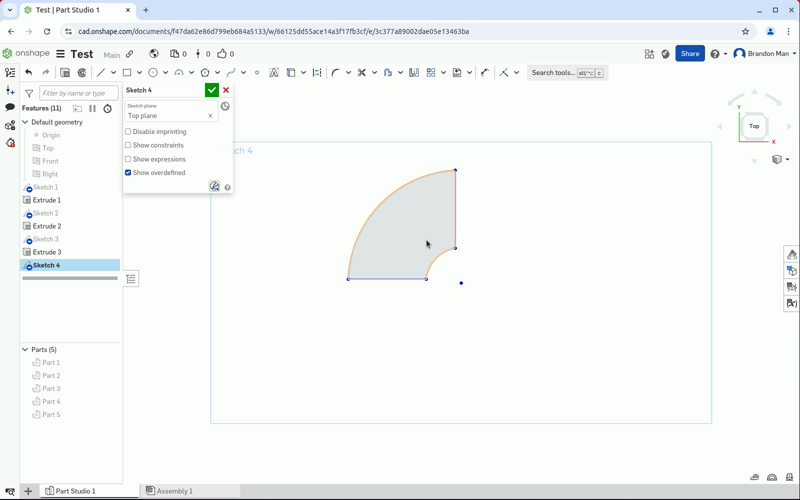
click(426, 239)
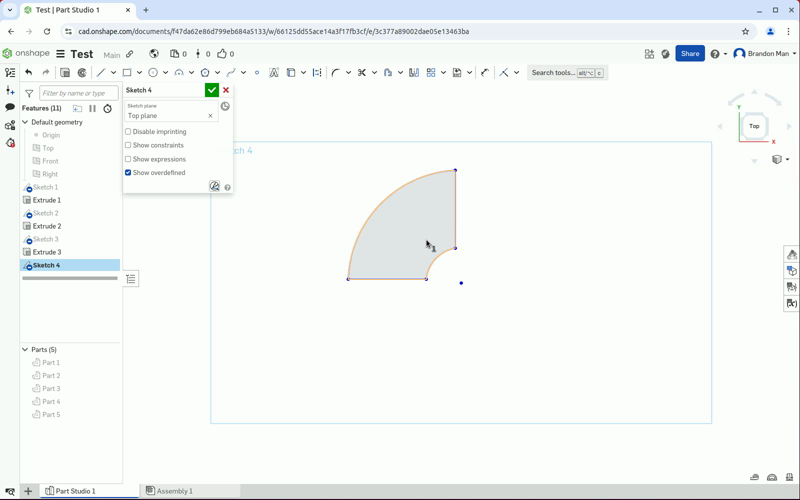
mouse_move(73, 352)
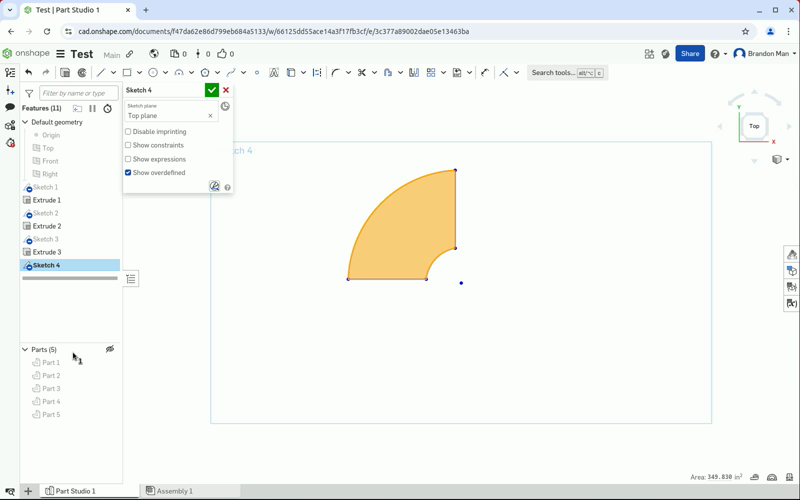
key(shift+y)
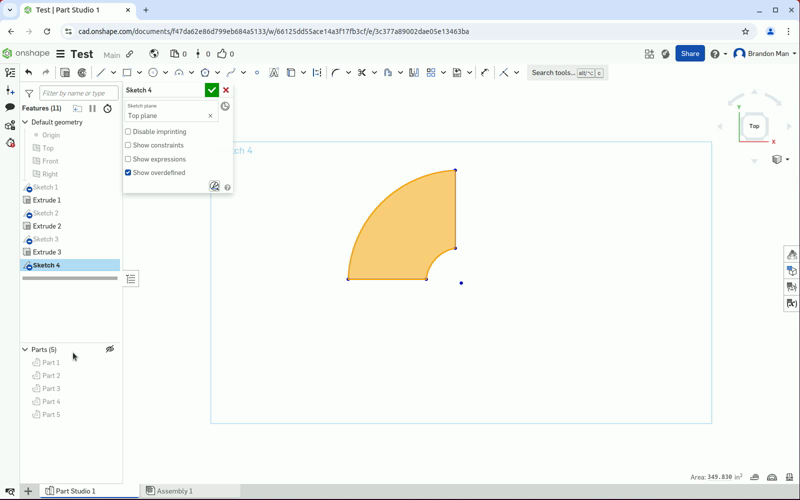
key(shift+e)
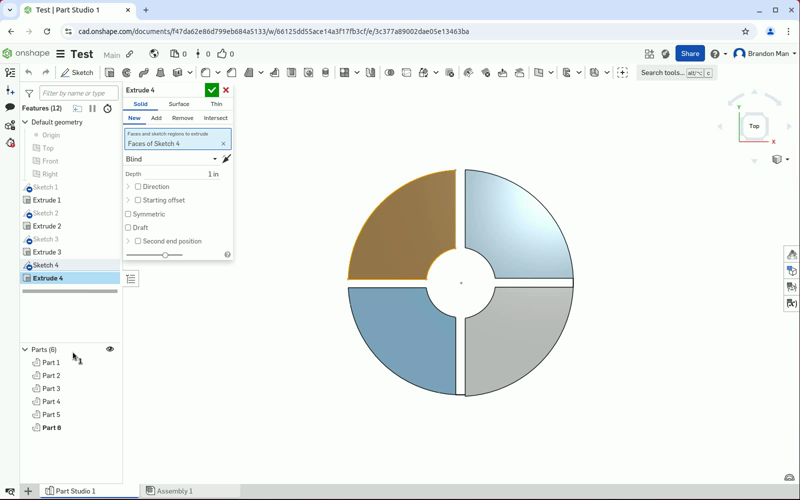
mouse_move(143, 106)
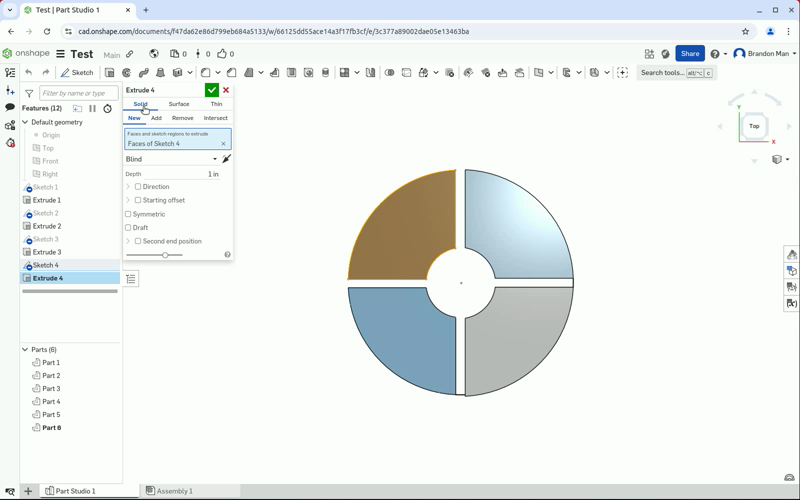
click(143, 106)
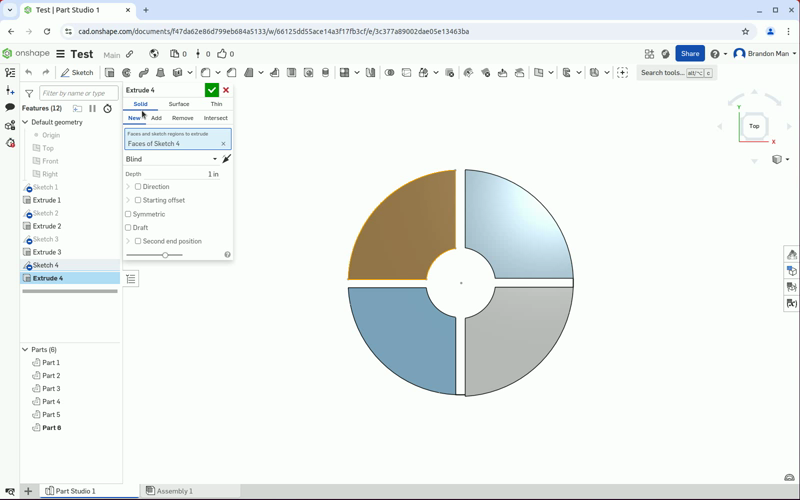
mouse_move(137, 120)
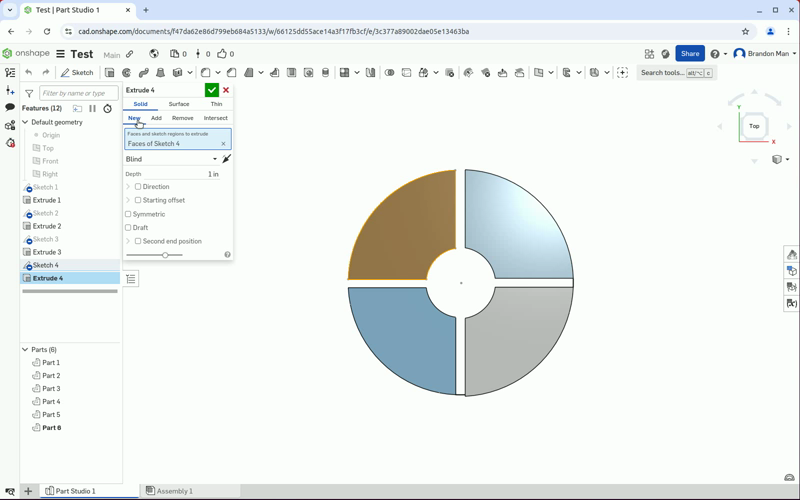
click(137, 120)
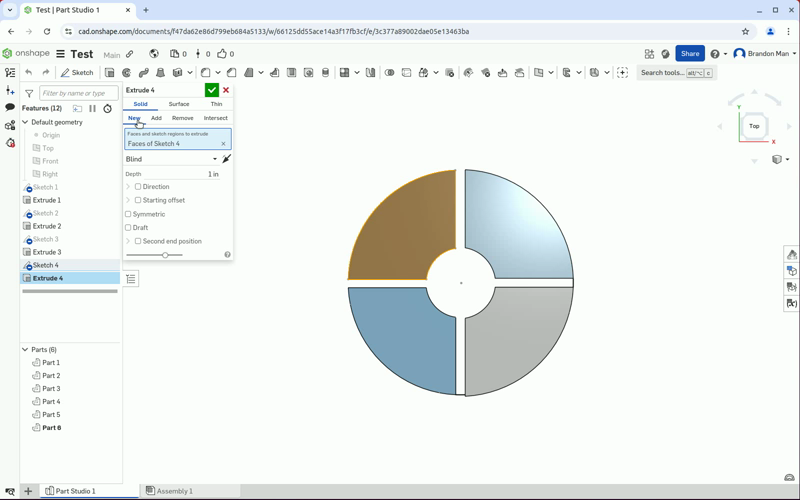
key(tab, 4)
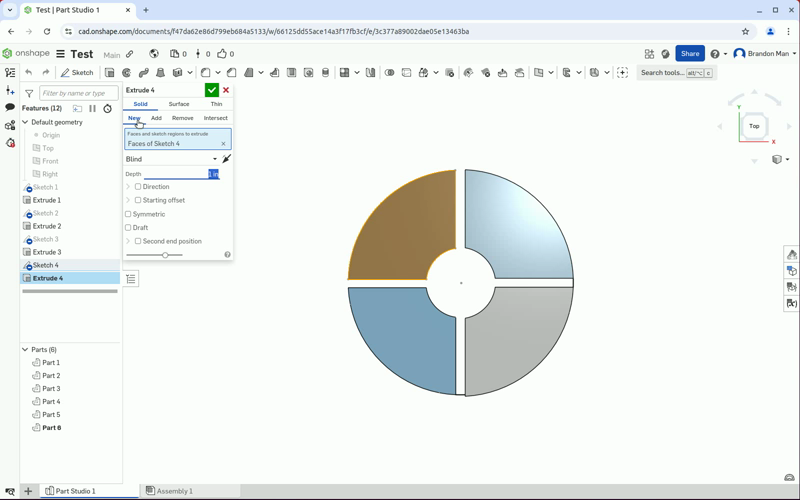
text(13.961)
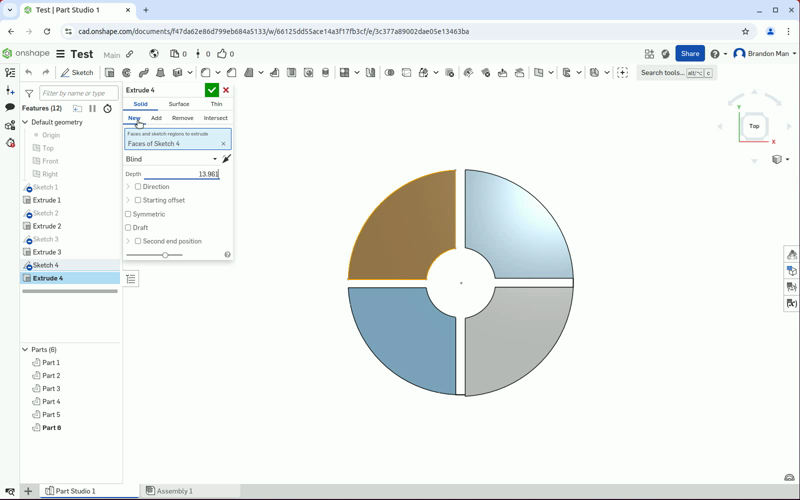
key(enter)
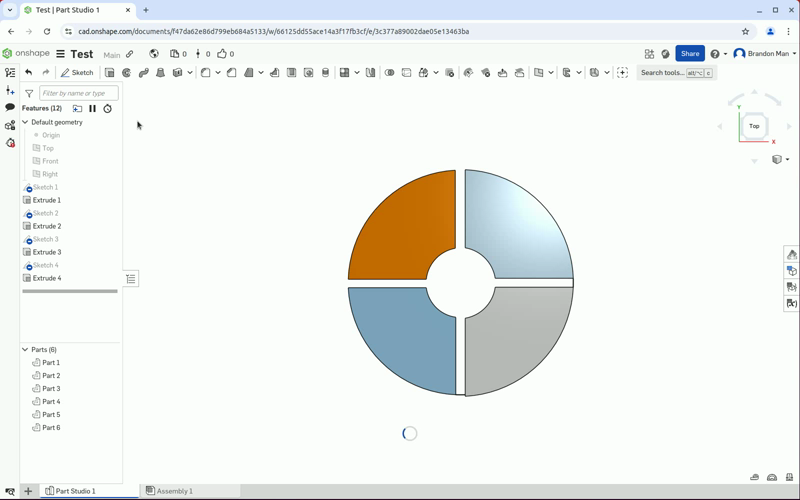
key(shift+h)
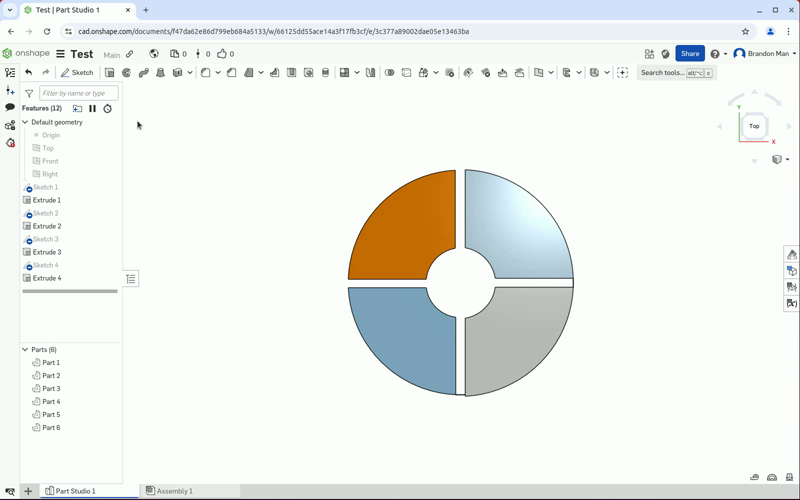
key(shift+h)
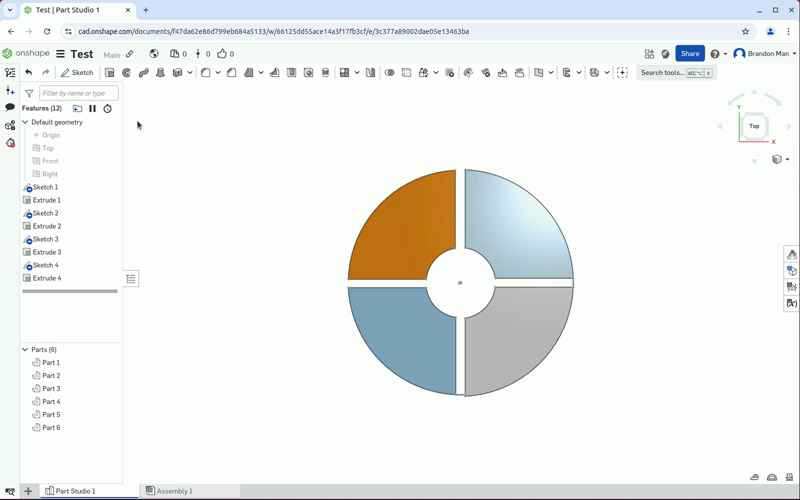
key(shift+7)
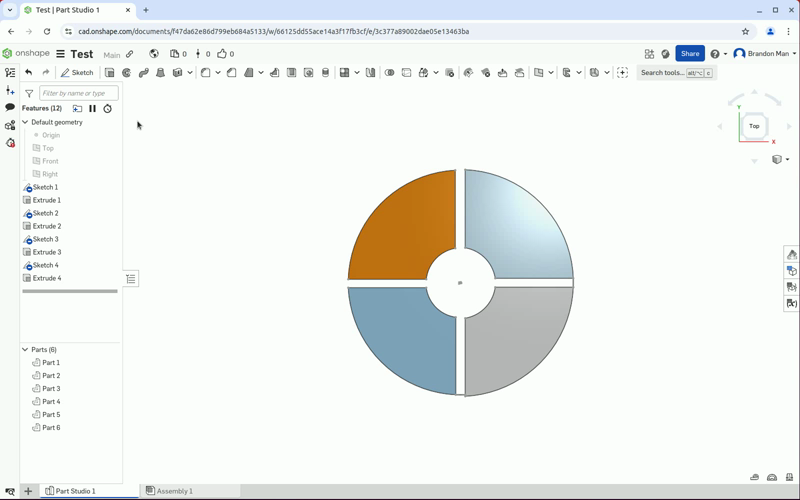
key(up, 3)
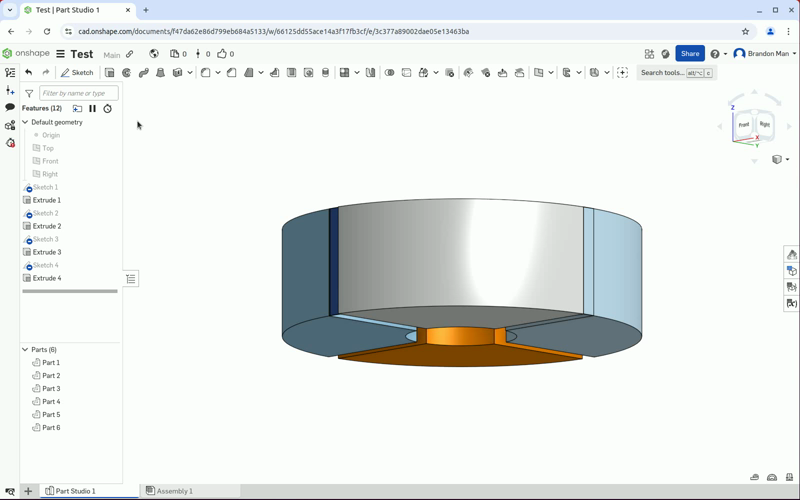
key(left, 3)
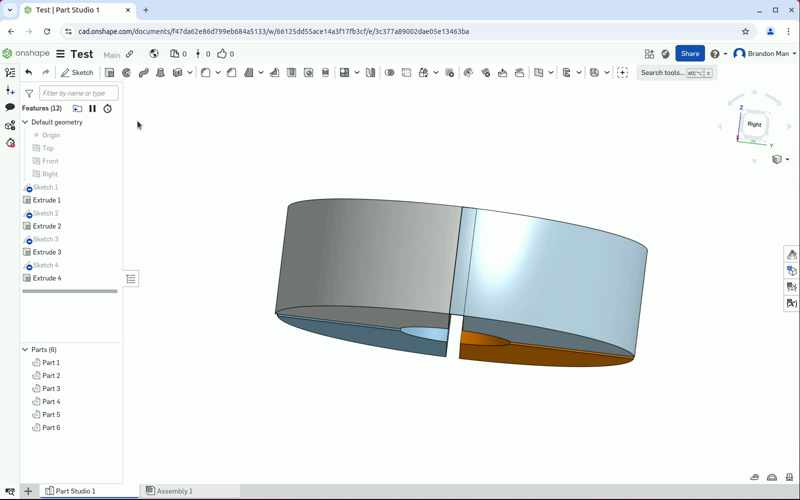
key(right, 3)
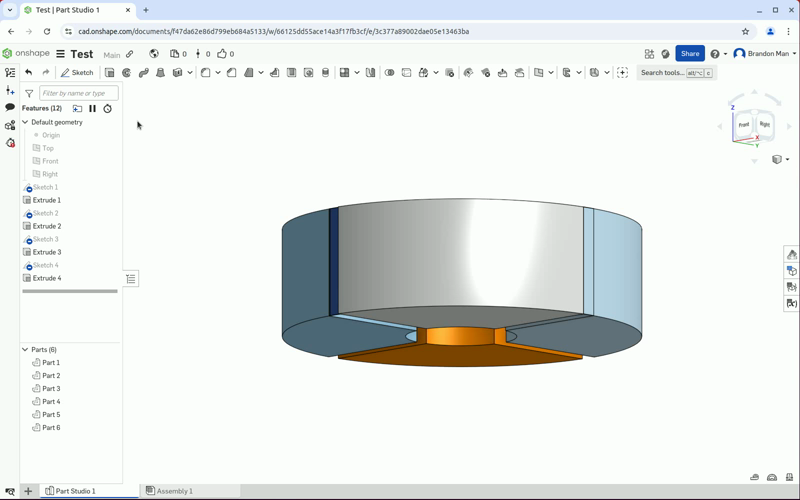
key(down, 3)
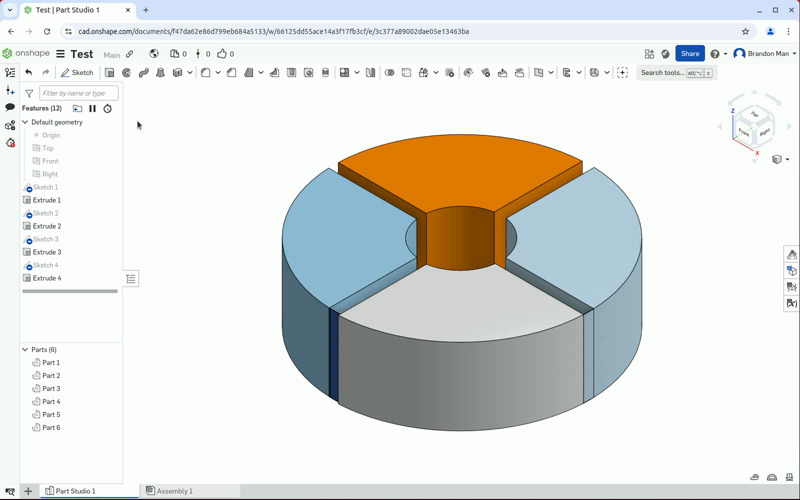
mouse_move(73, 189)
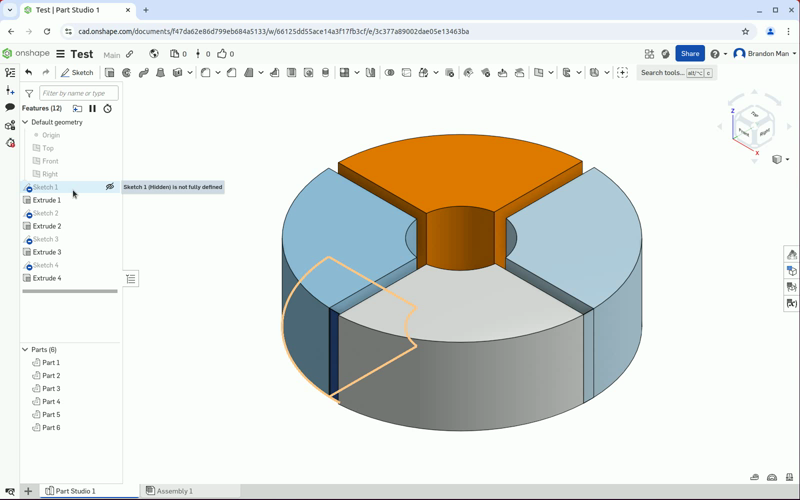
click(73, 189)